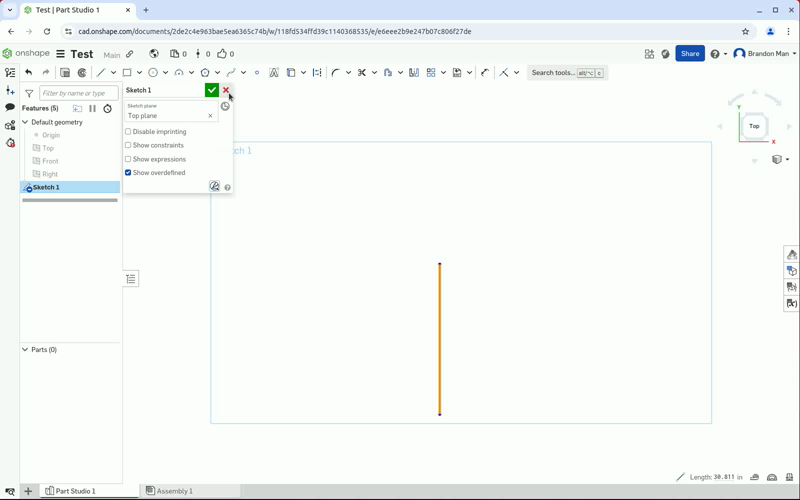
key(shift+h)
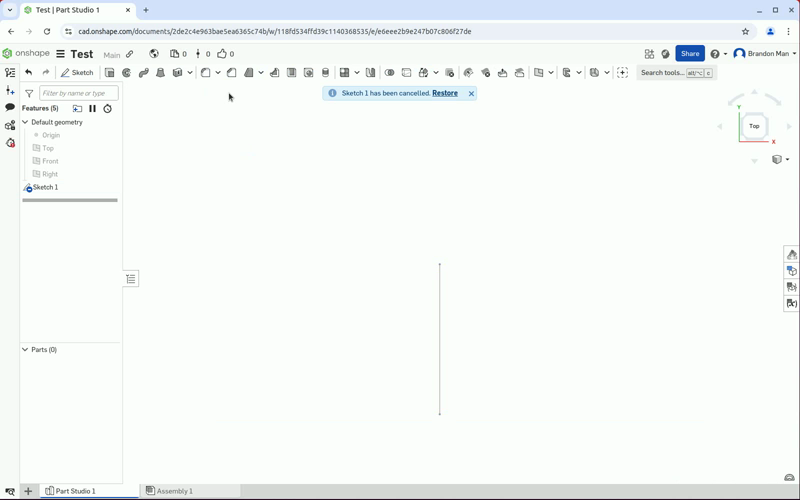
key(shift+s)
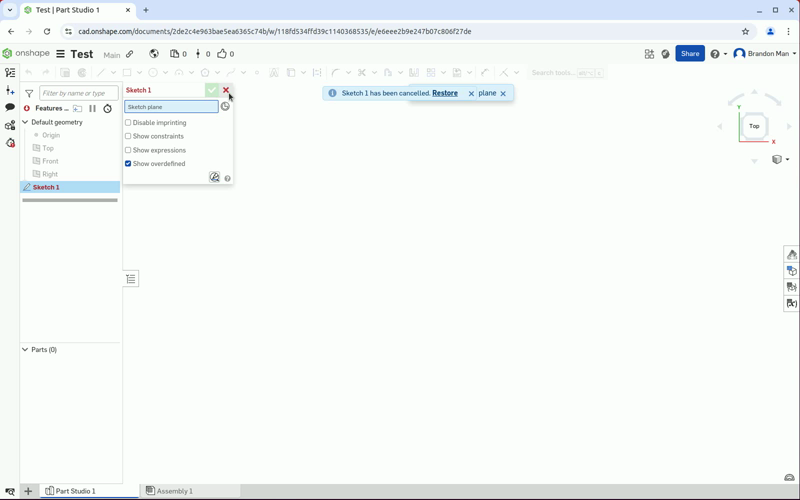
mouse_move(73, 150)
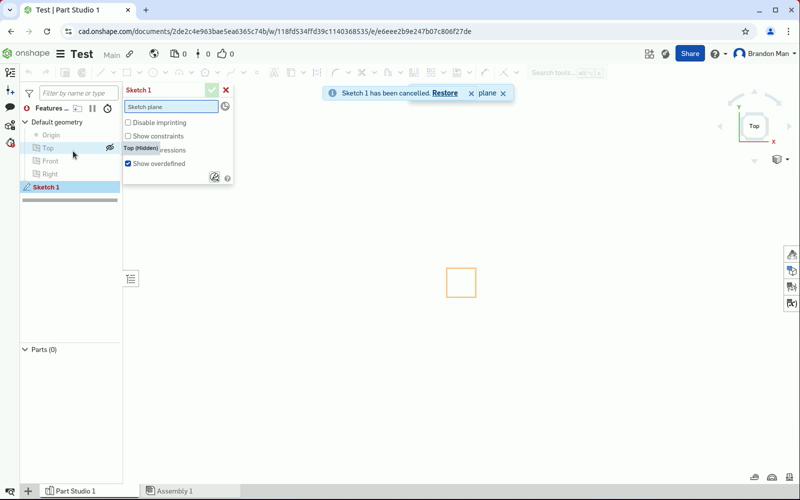
click(73, 150)
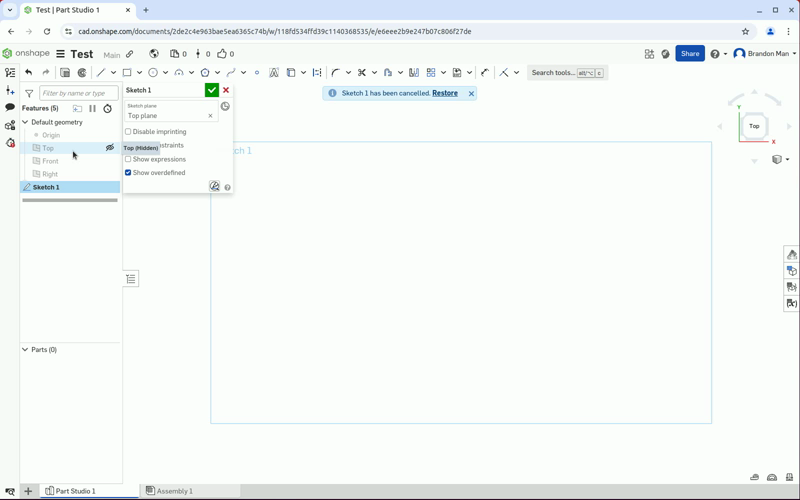
mouse_move(73, 352)
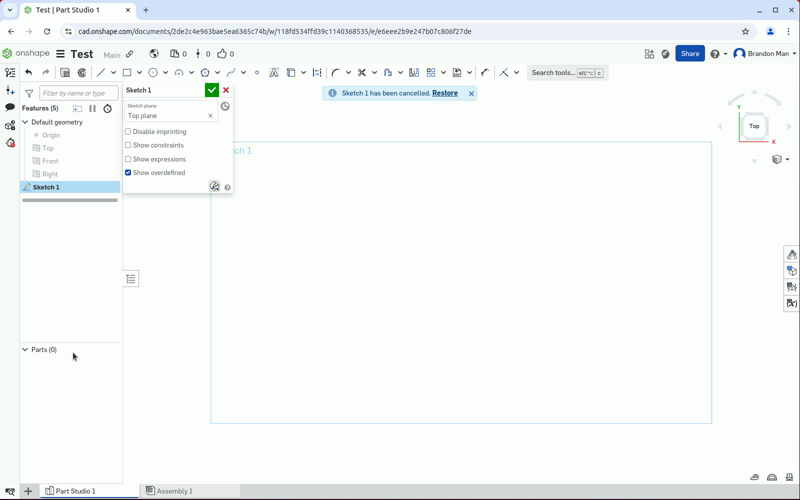
key(y)
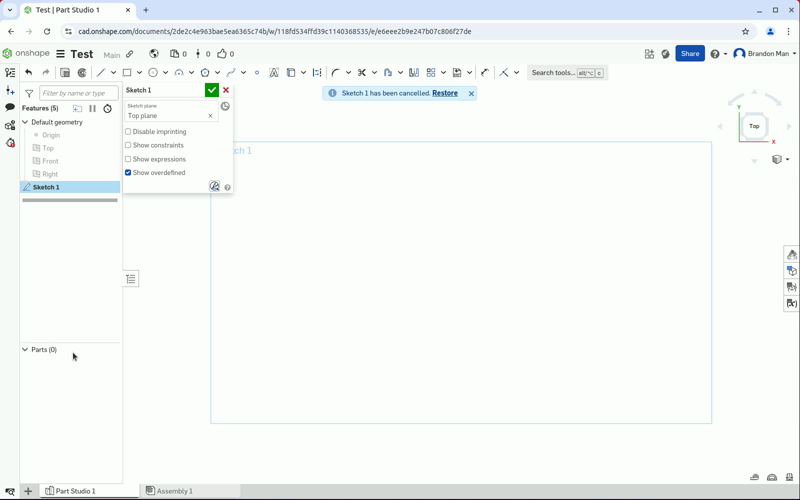
key(c)
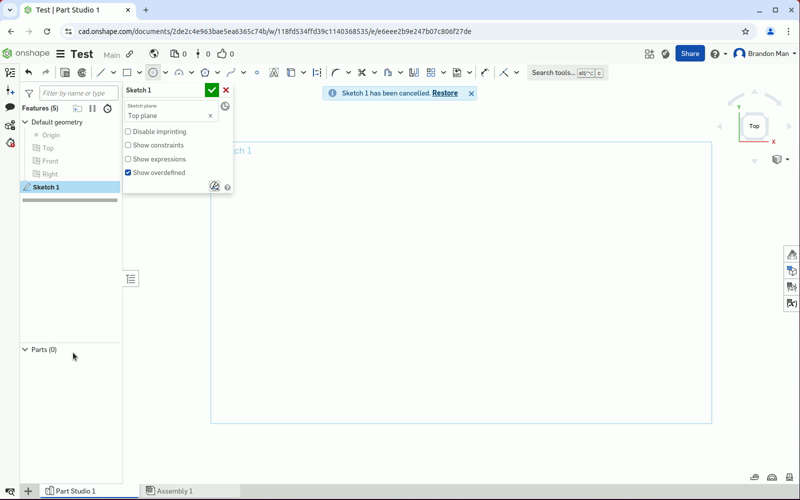
key_down(shift)
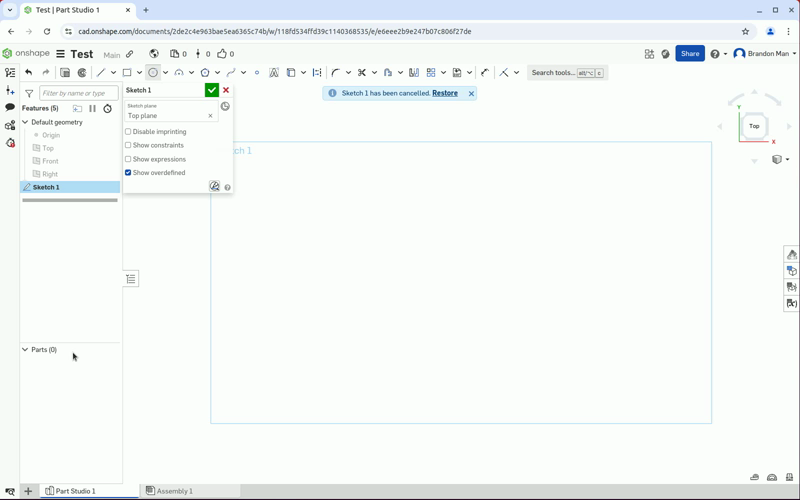
mouse_move(515, 282)
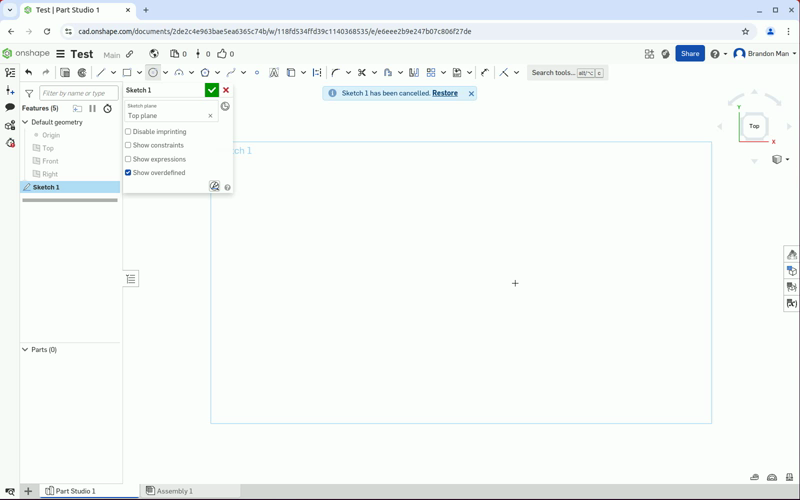
click(515, 282)
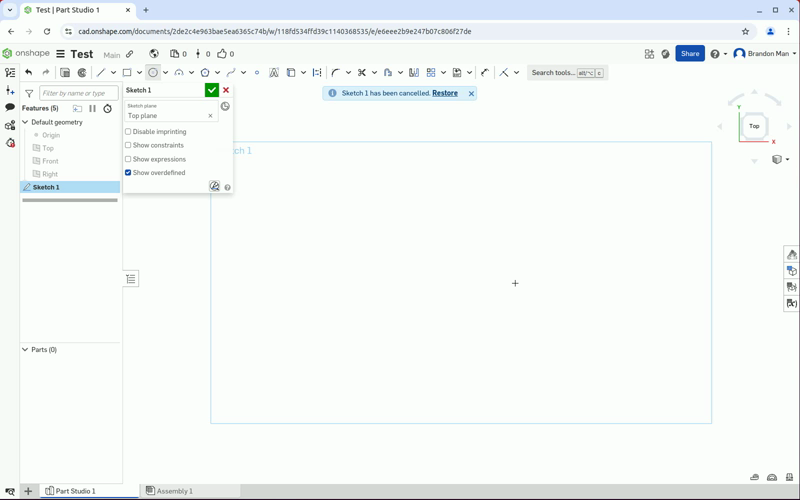
key_up(shift)
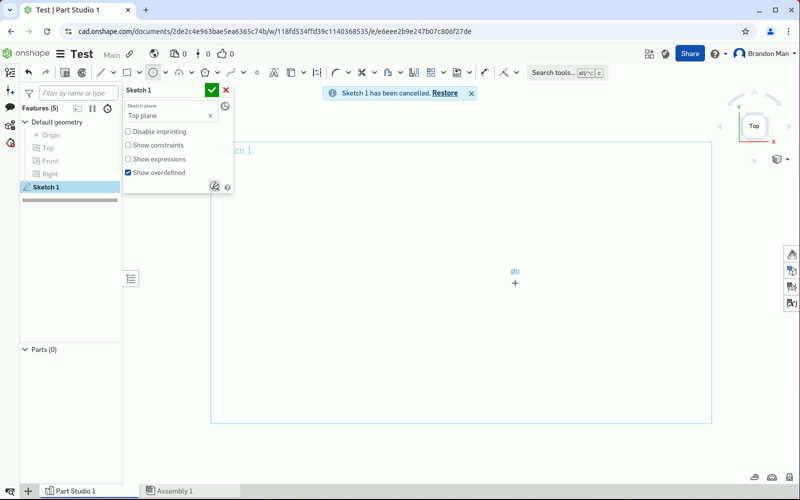
mouse_move(543, 282)
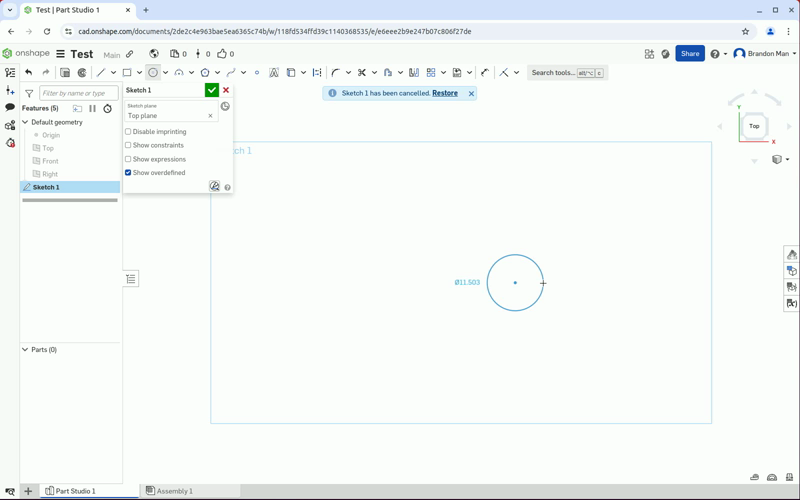
click(543, 282)
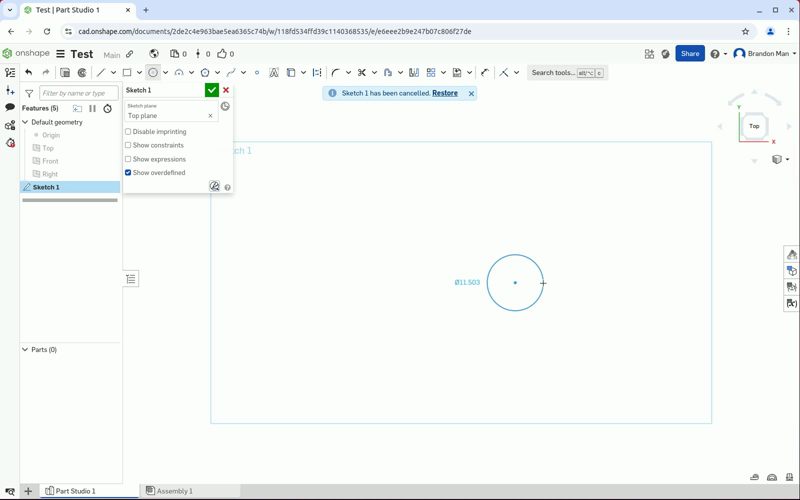
key(esc)
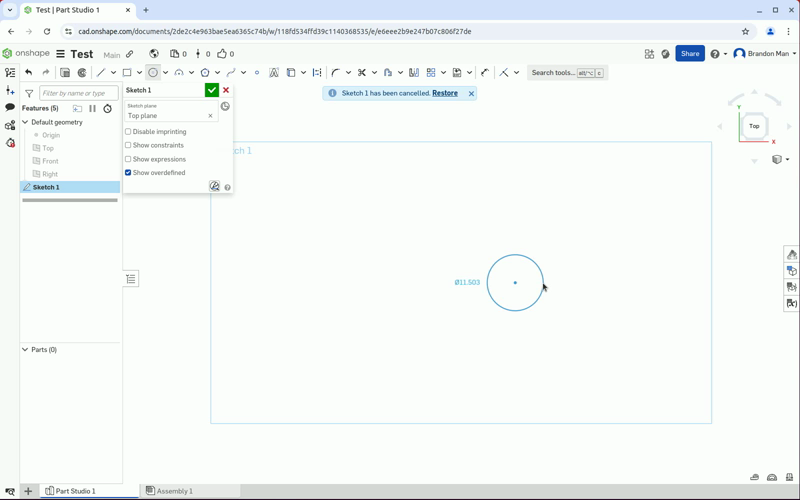
key(c)
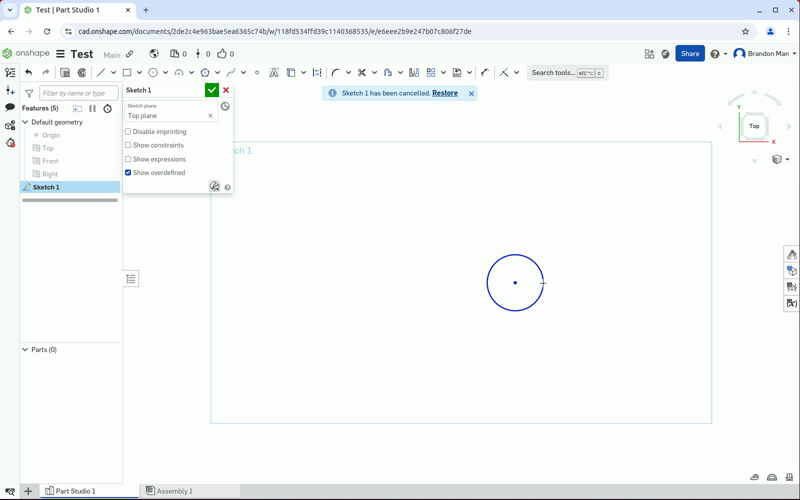
key_down(shift)
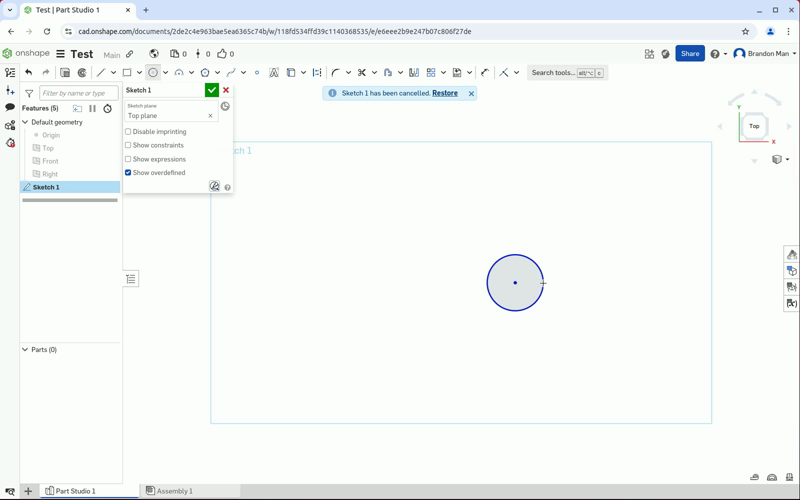
mouse_move(515, 282)
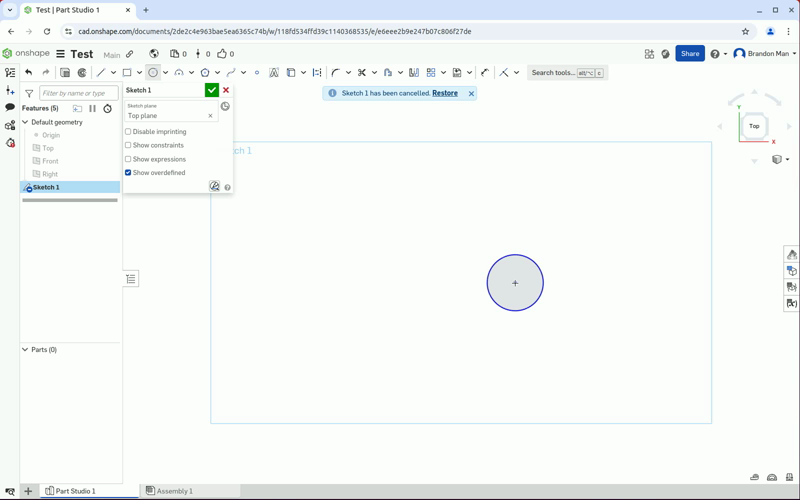
click(515, 282)
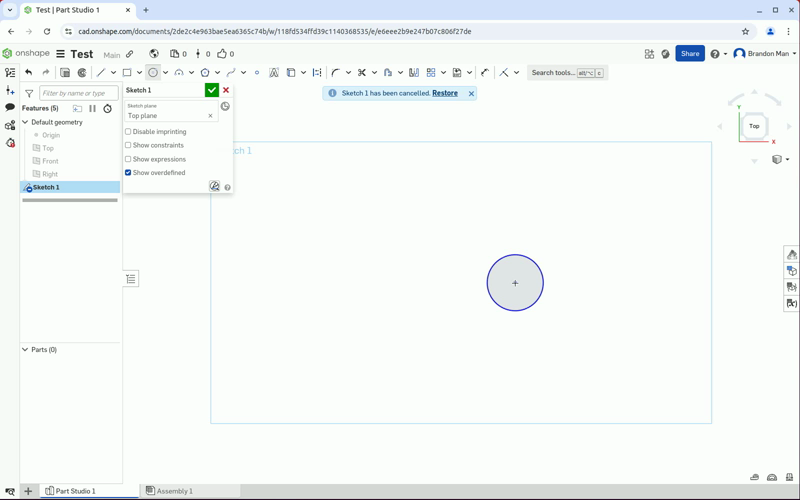
key_up(shift)
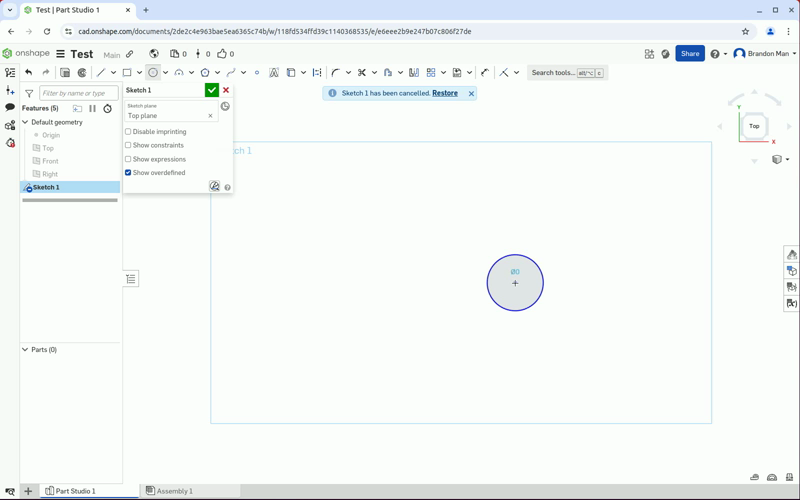
mouse_move(540, 282)
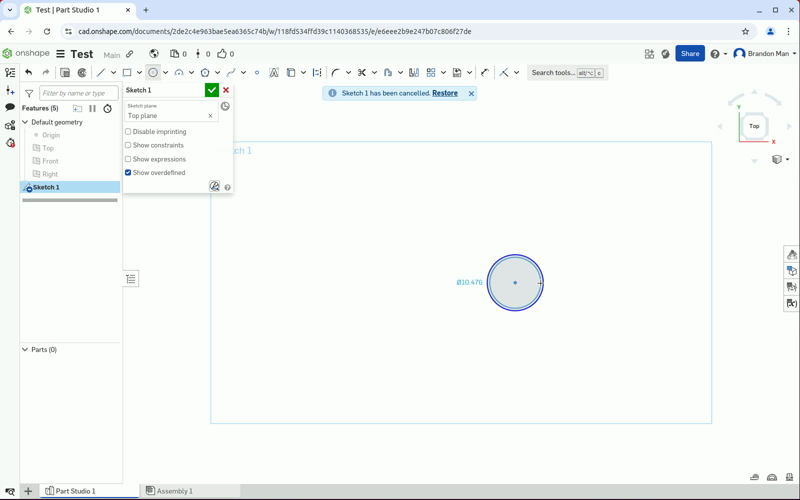
scroll(6)
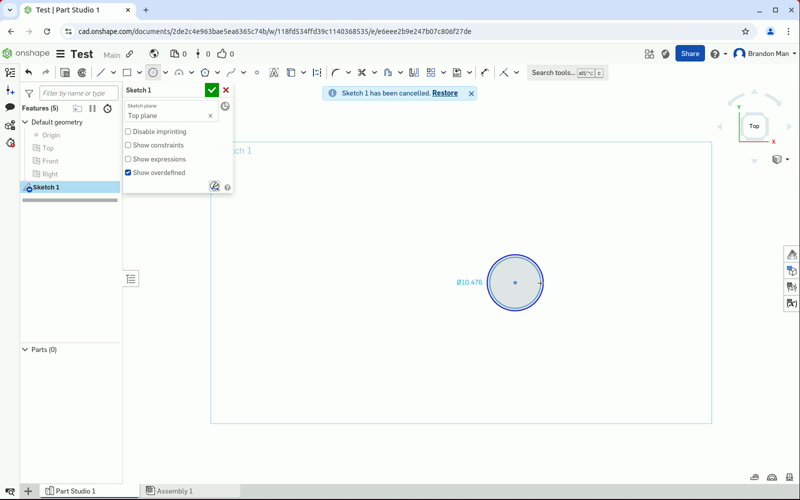
scroll(6)
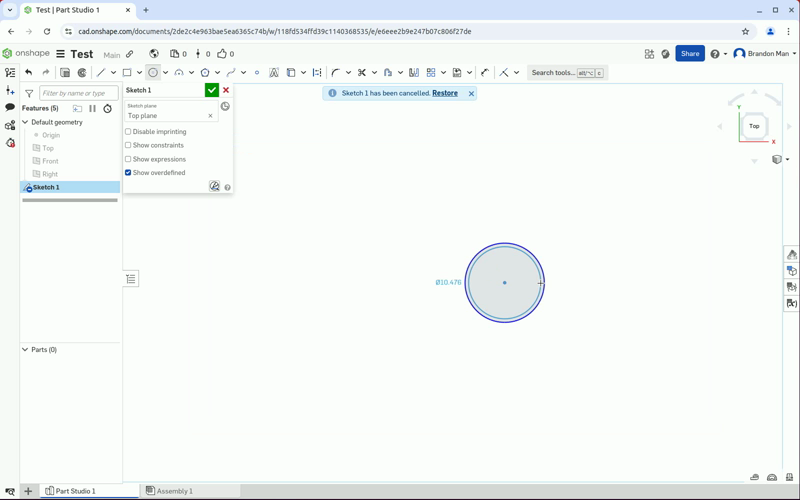
scroll(6)
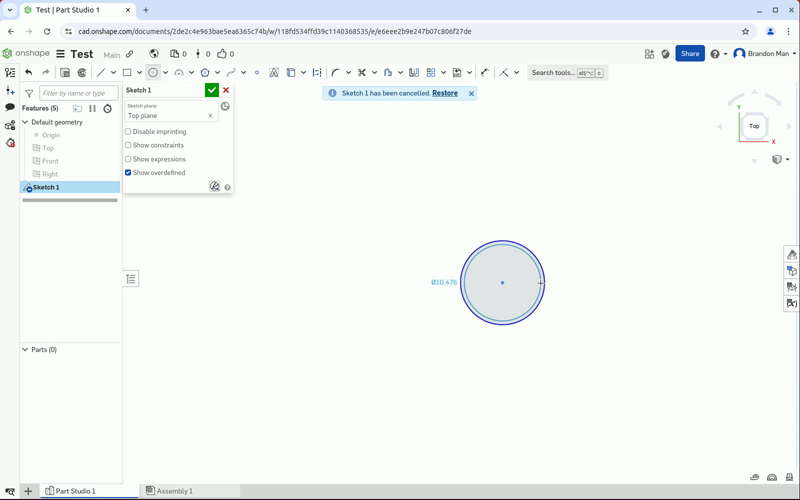
scroll(6)
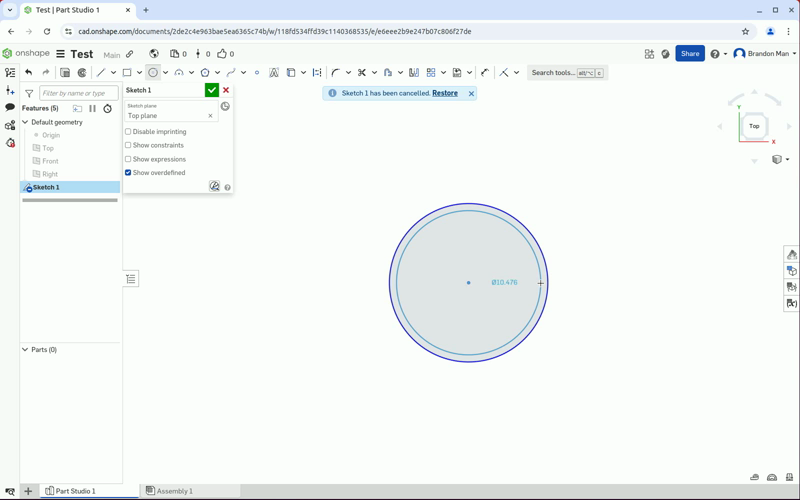
scroll(6)
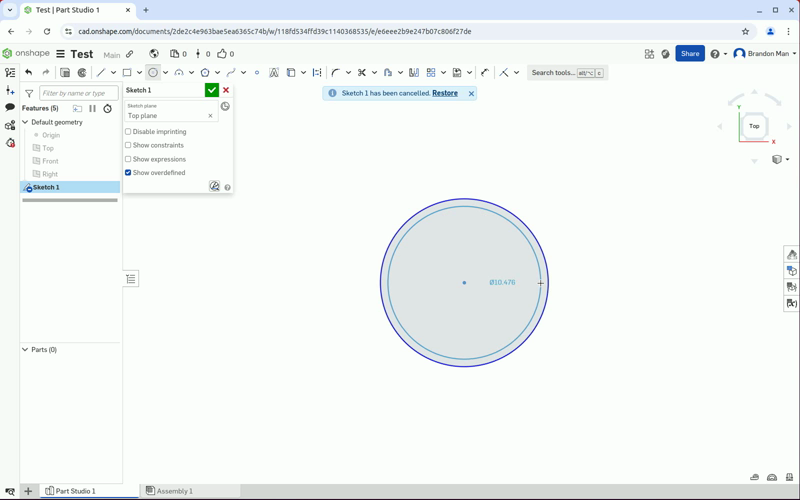
scroll(6)
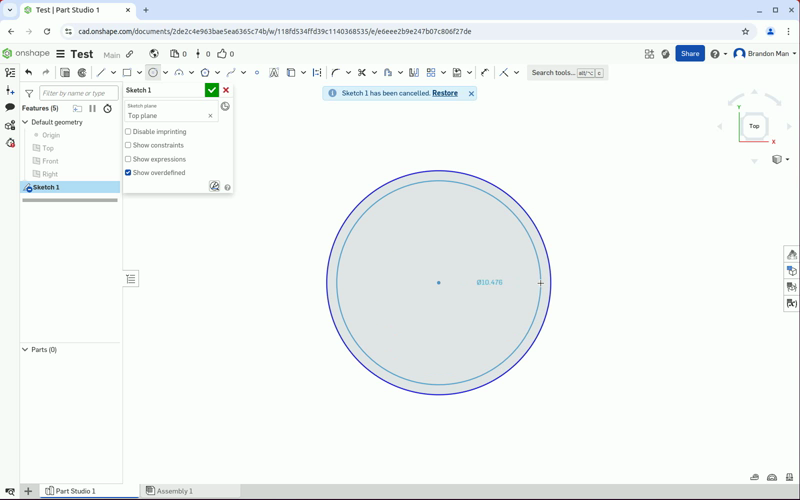
scroll(6)
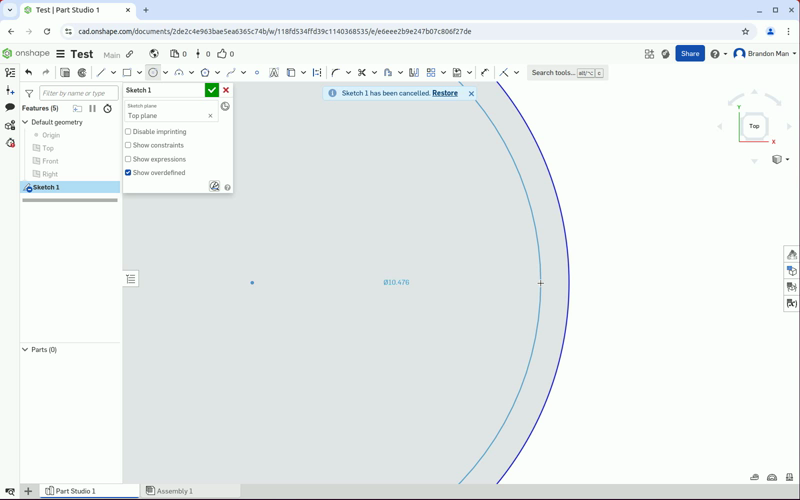
click(540, 282)
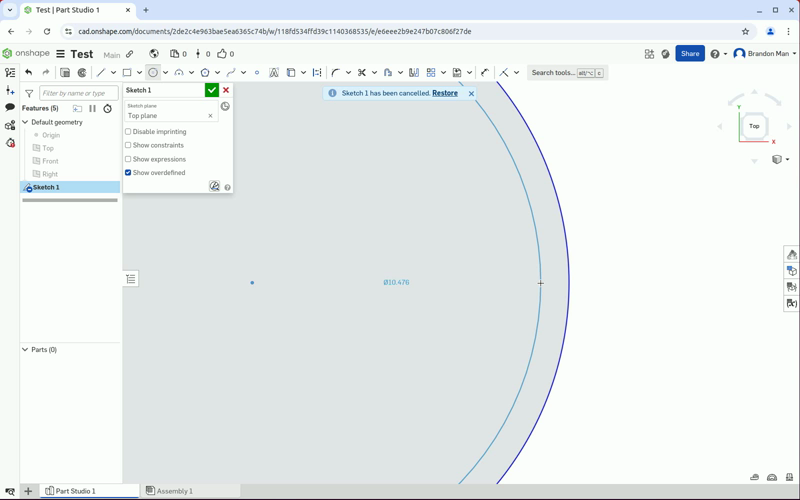
scroll(-6)
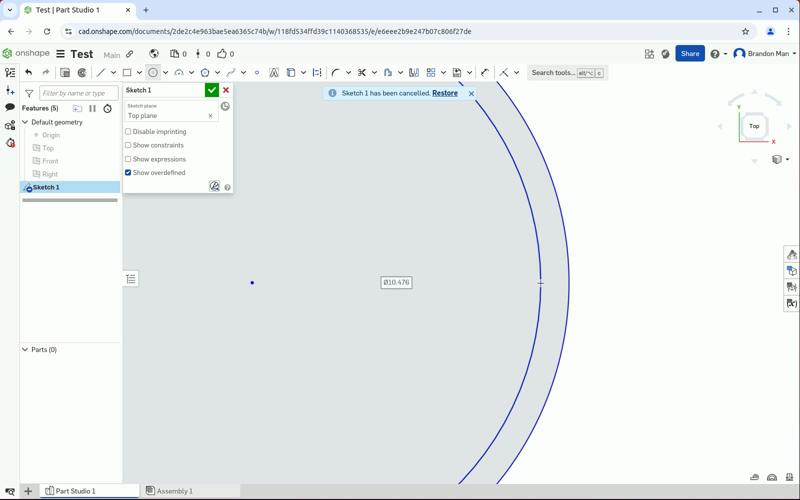
scroll(-6)
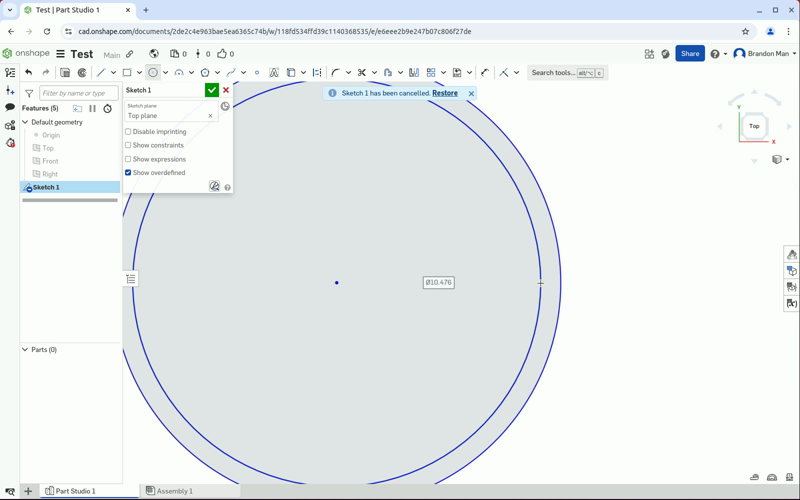
scroll(-6)
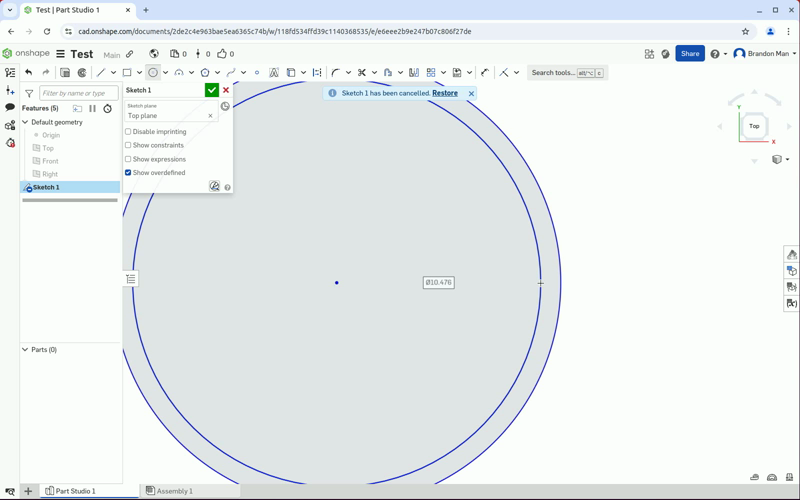
scroll(-6)
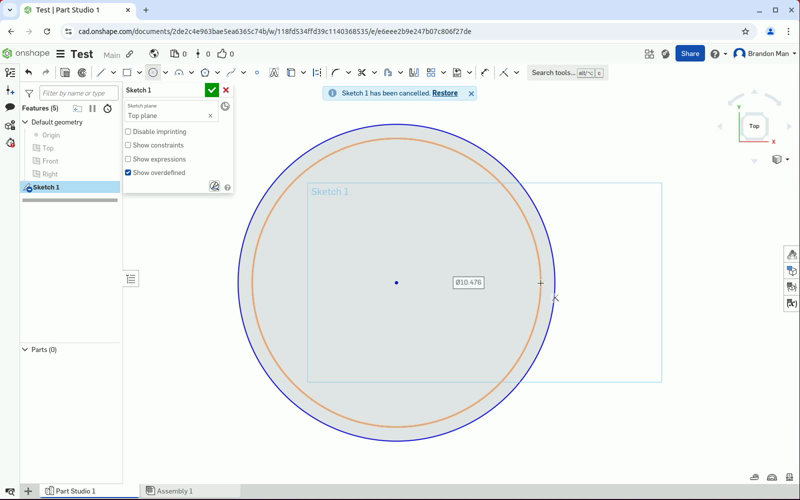
scroll(-6)
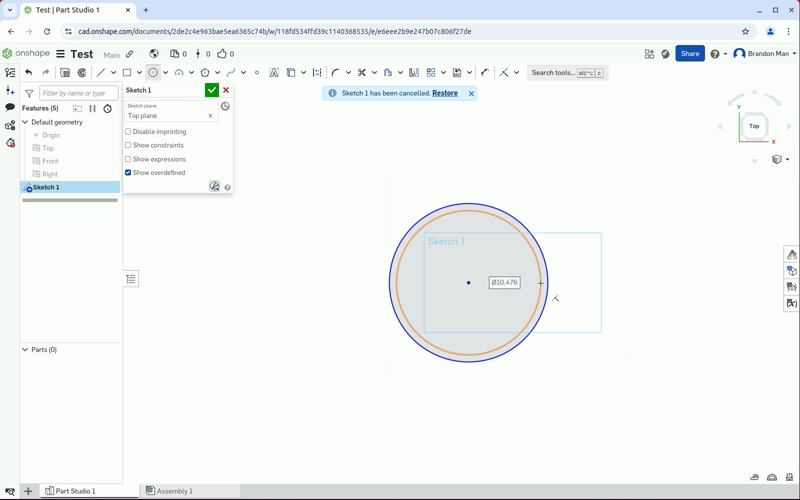
scroll(-6)
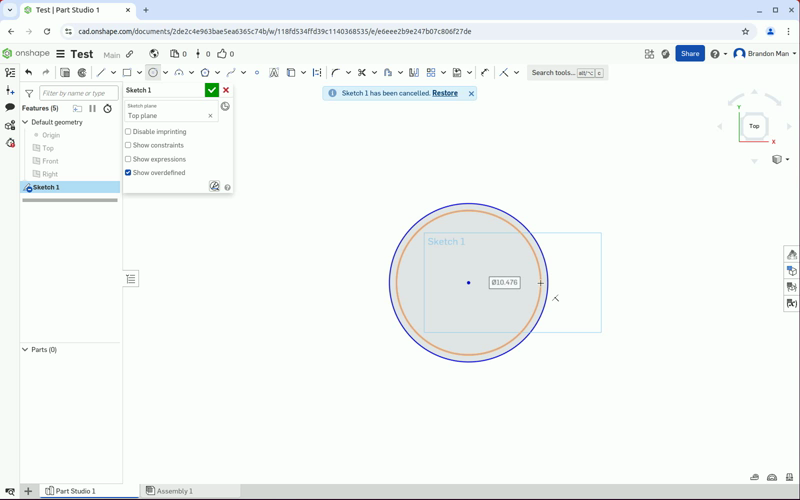
scroll(-6)
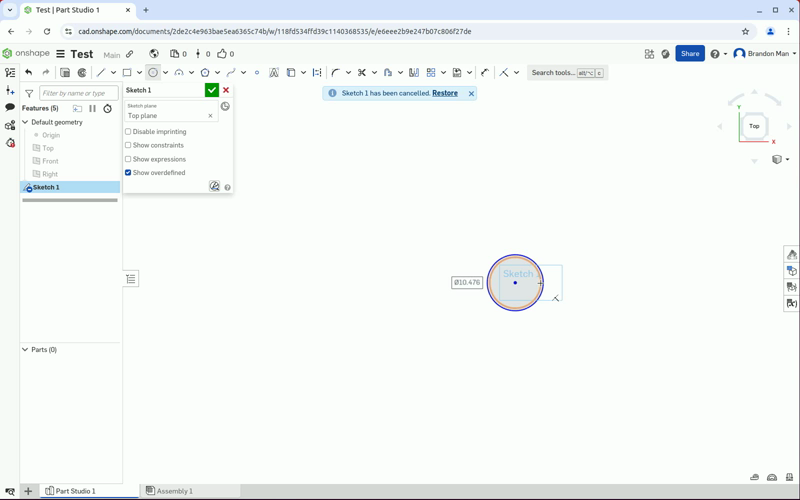
key(esc)
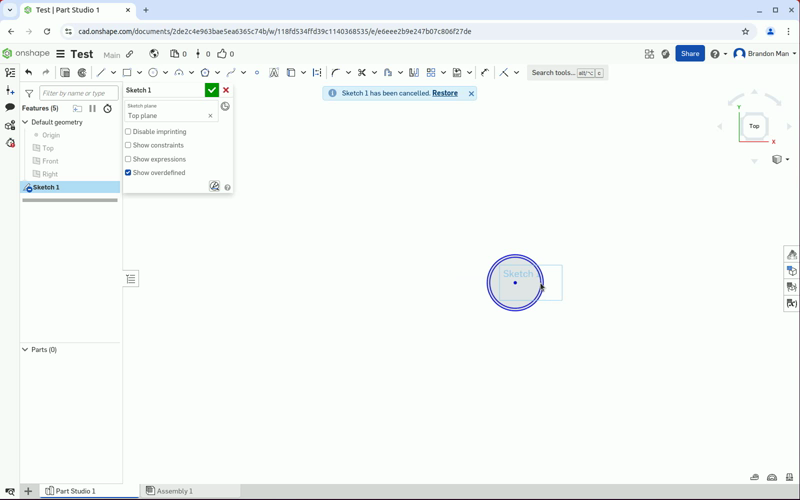
mouse_move(507, 257)
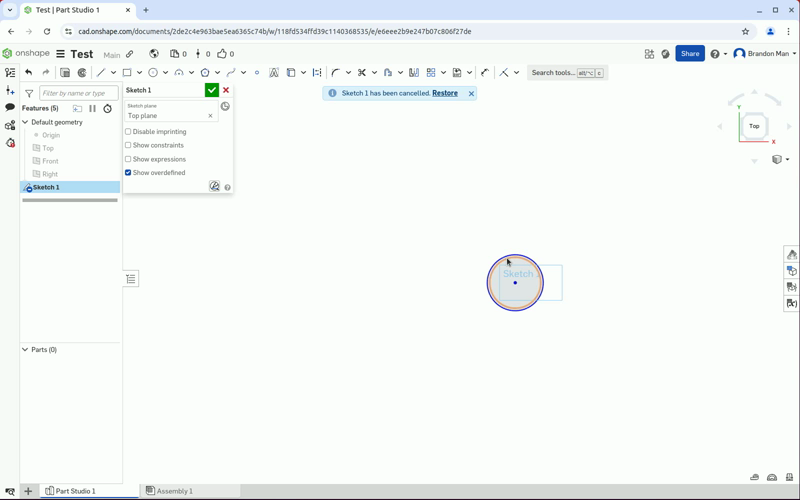
scroll(6)
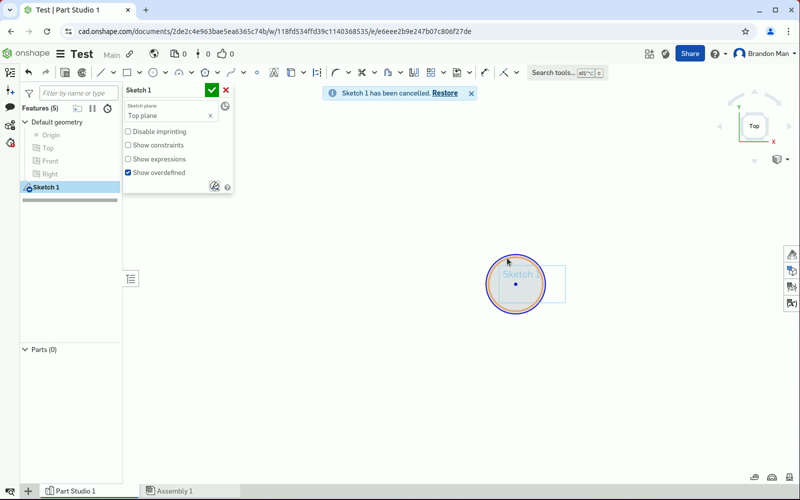
scroll(6)
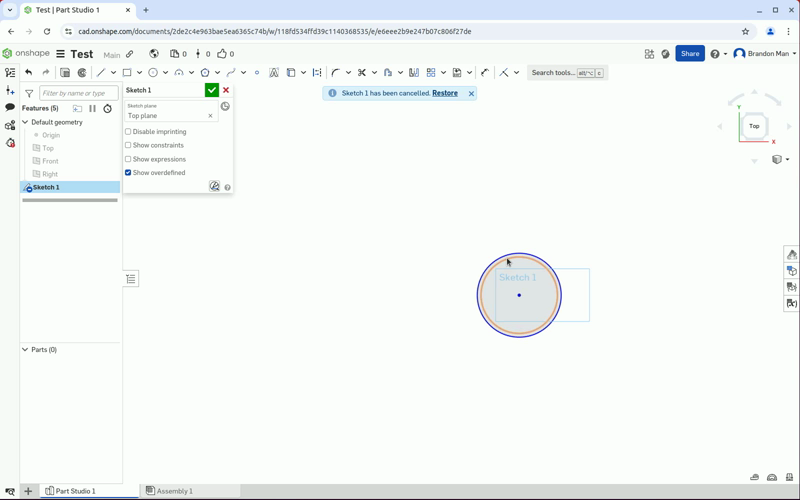
scroll(6)
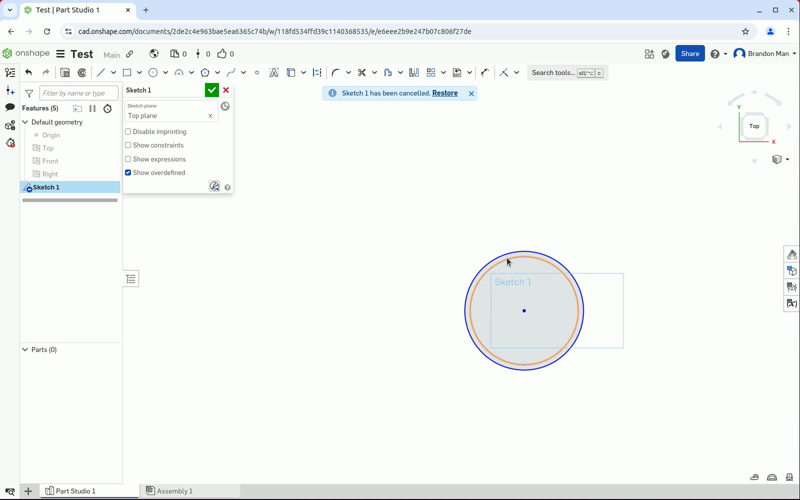
scroll(6)
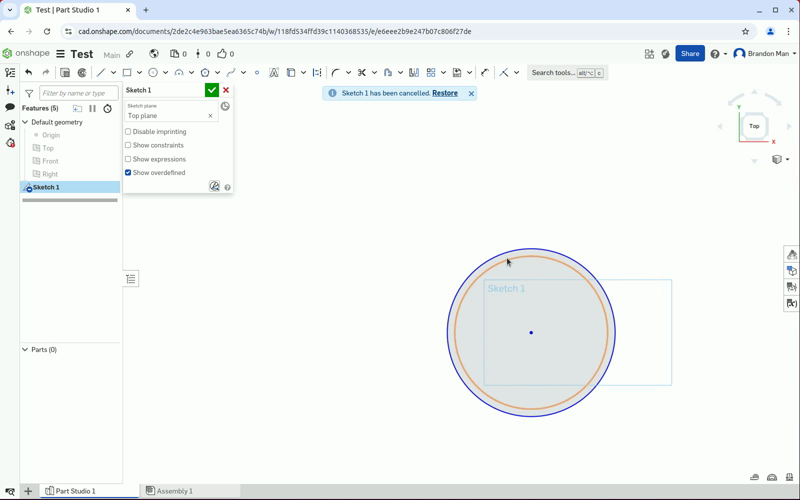
scroll(6)
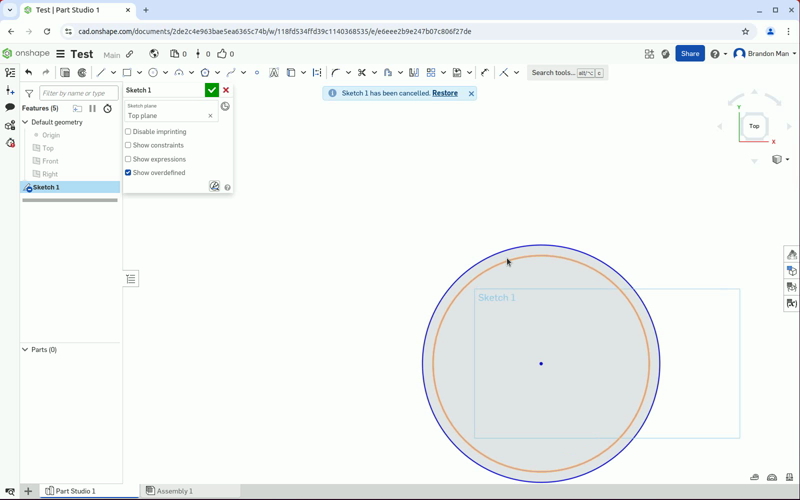
scroll(6)
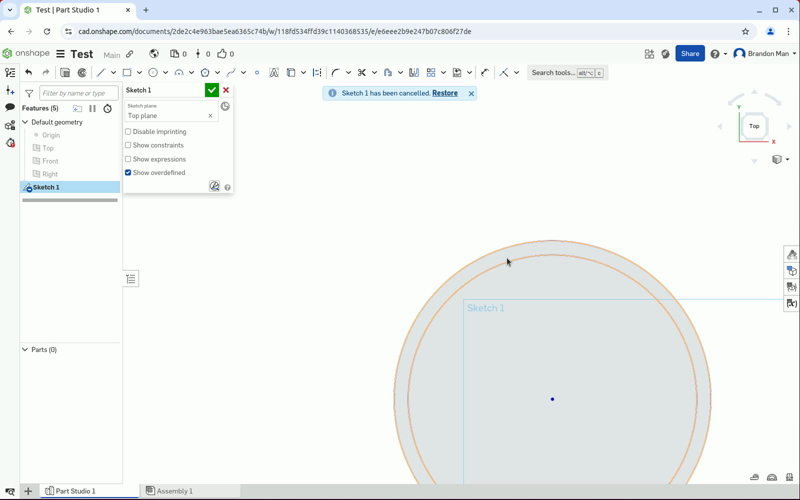
scroll(6)
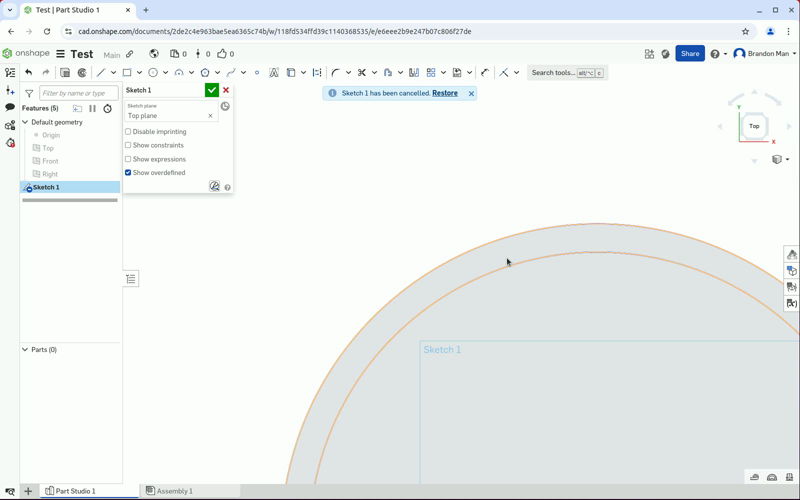
click(507, 257)
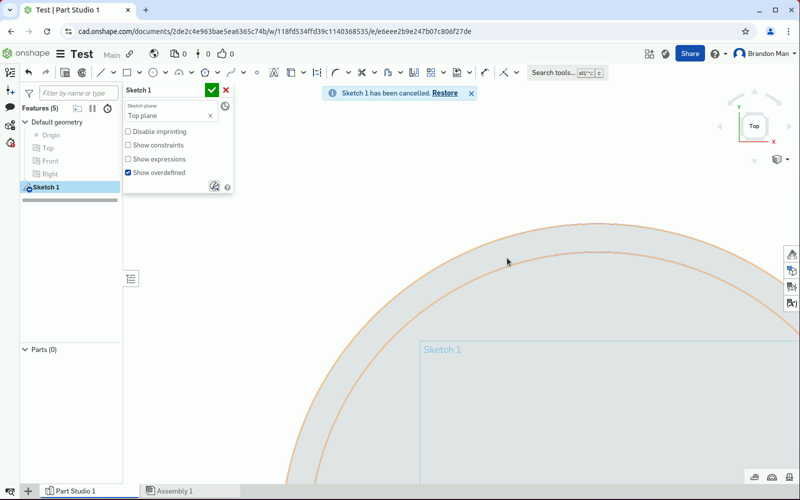
scroll(-6)
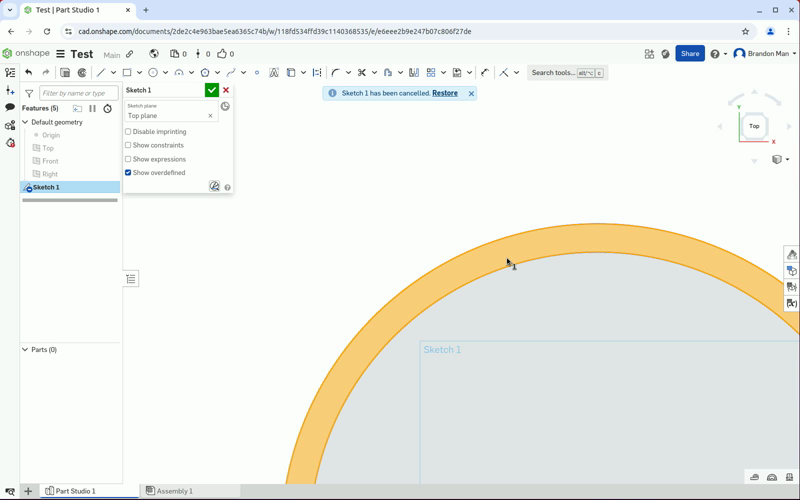
scroll(-6)
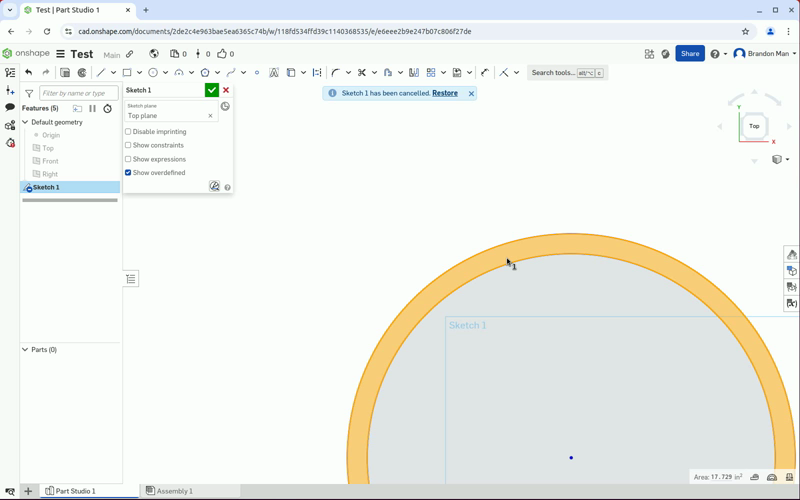
scroll(-6)
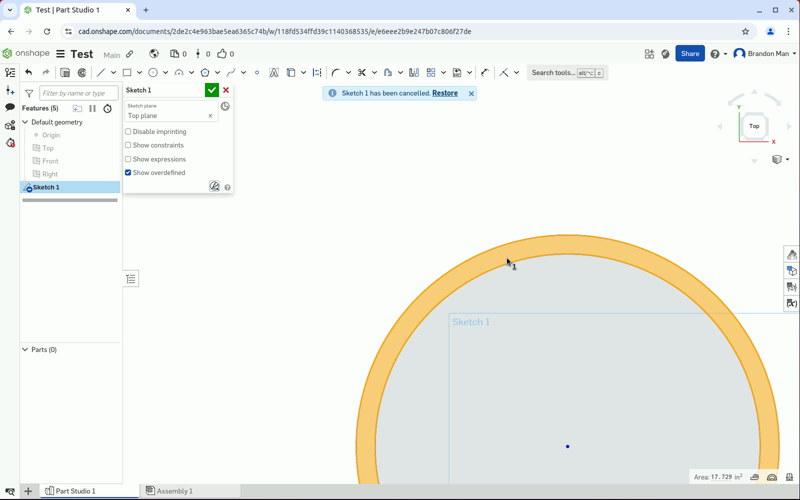
scroll(-6)
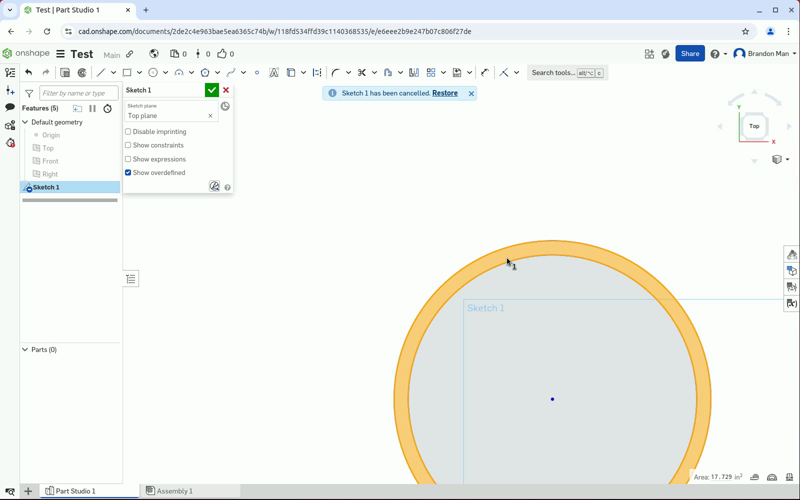
scroll(-6)
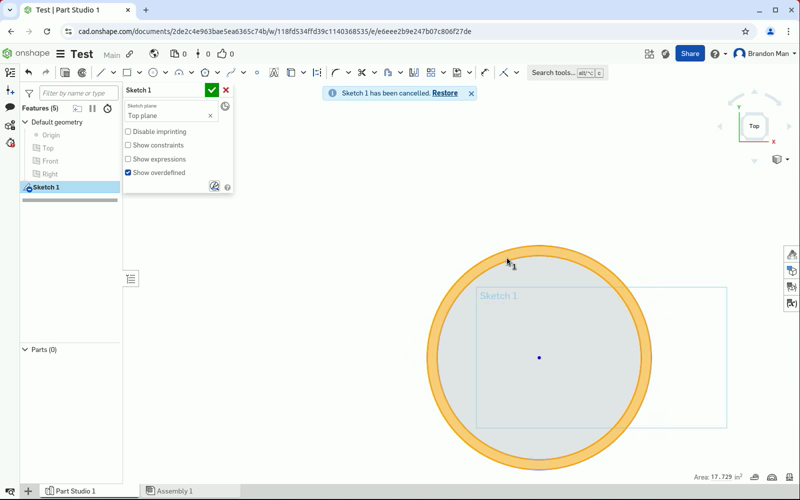
scroll(-6)
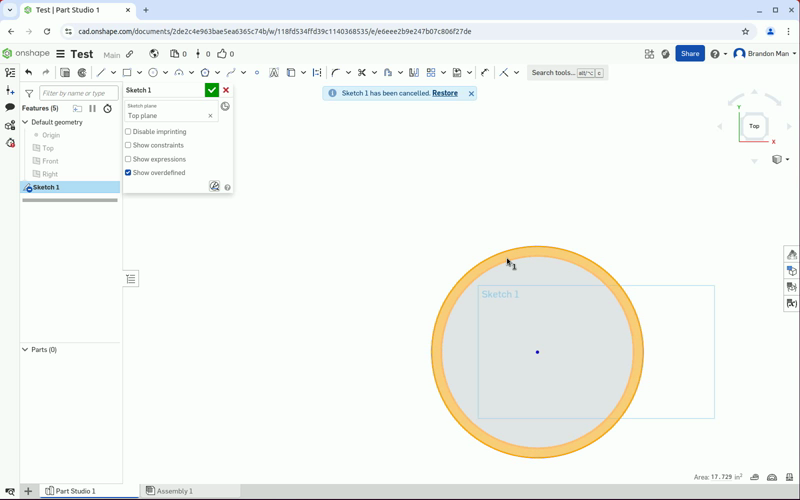
scroll(-6)
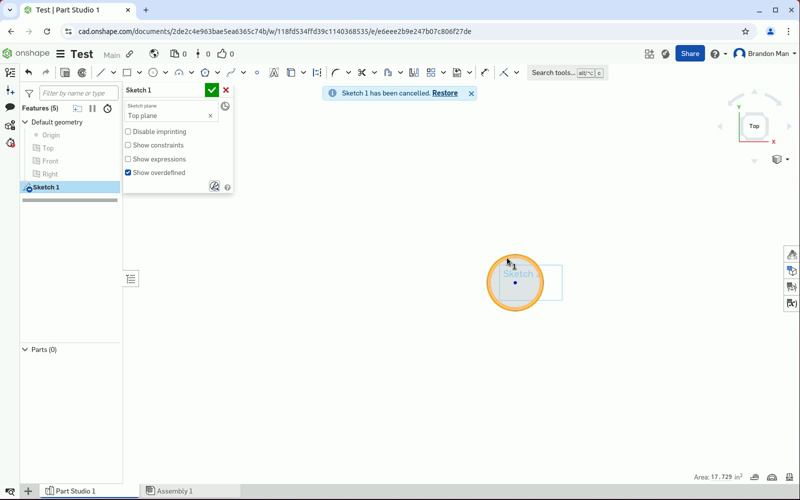
mouse_move(73, 352)
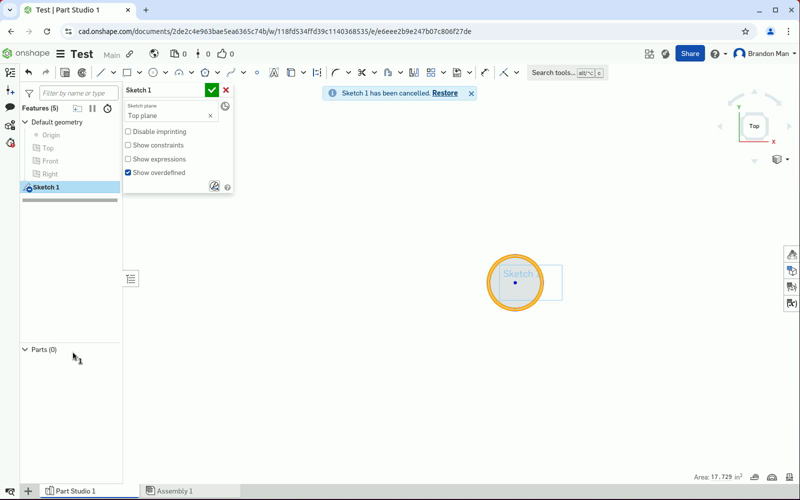
key(shift+y)
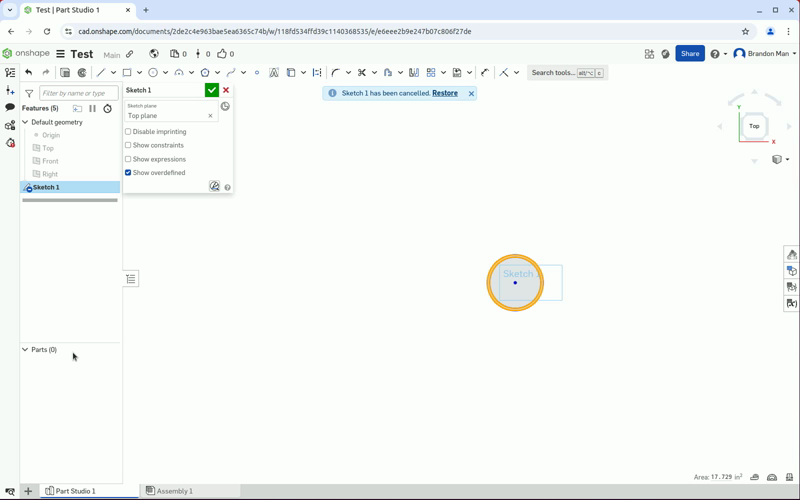
key(shift+e)
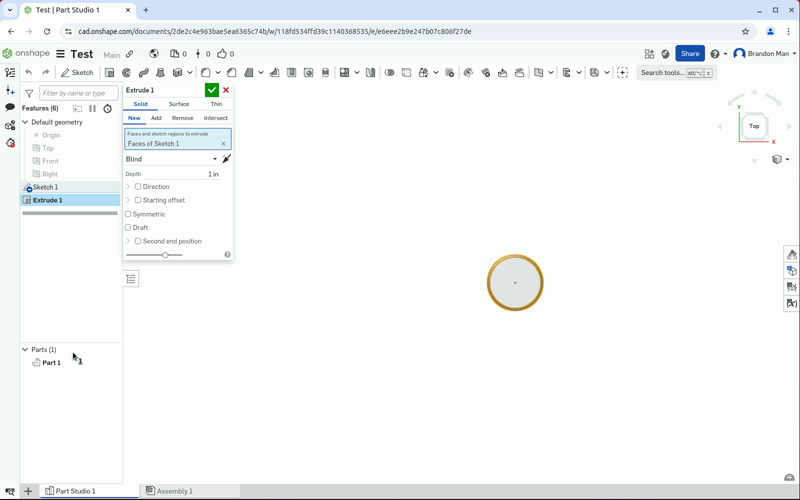
mouse_move(143, 106)
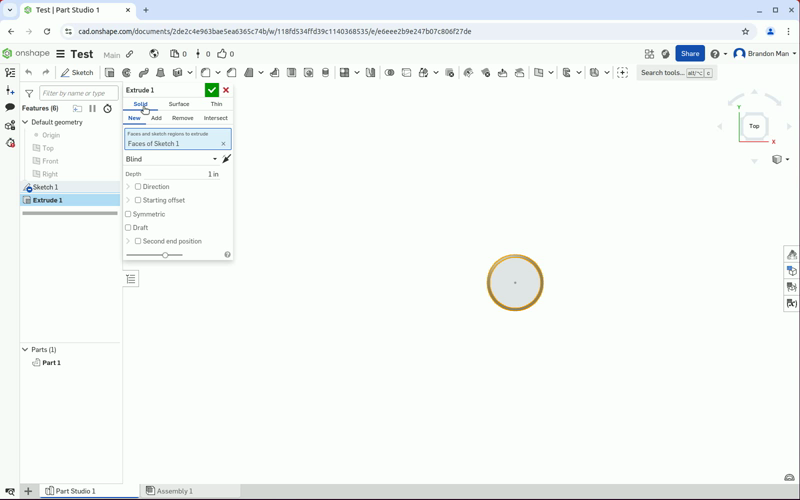
click(143, 106)
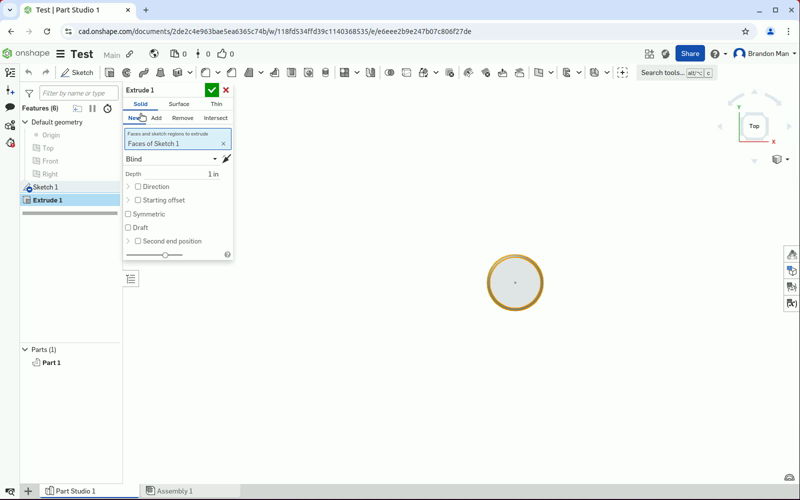
mouse_move(137, 120)
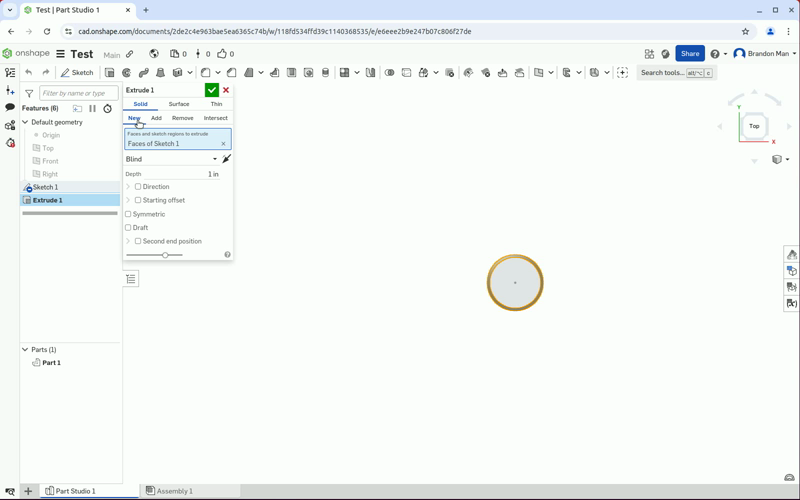
click(137, 120)
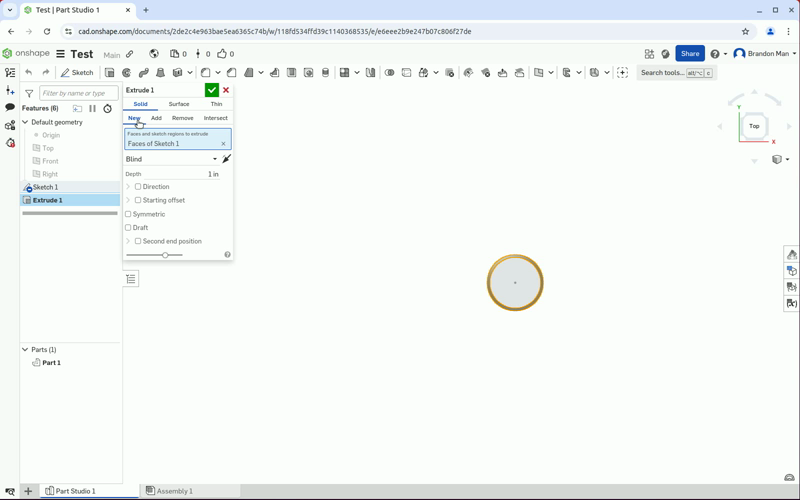
key(tab, 4)
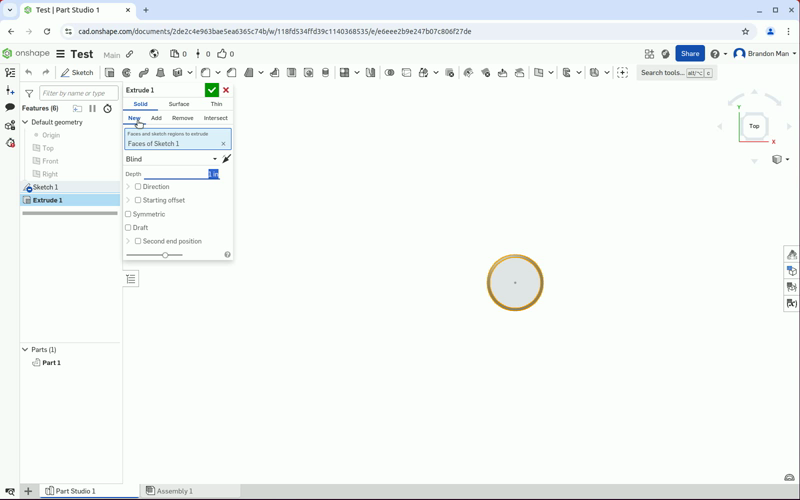
text(46.216)
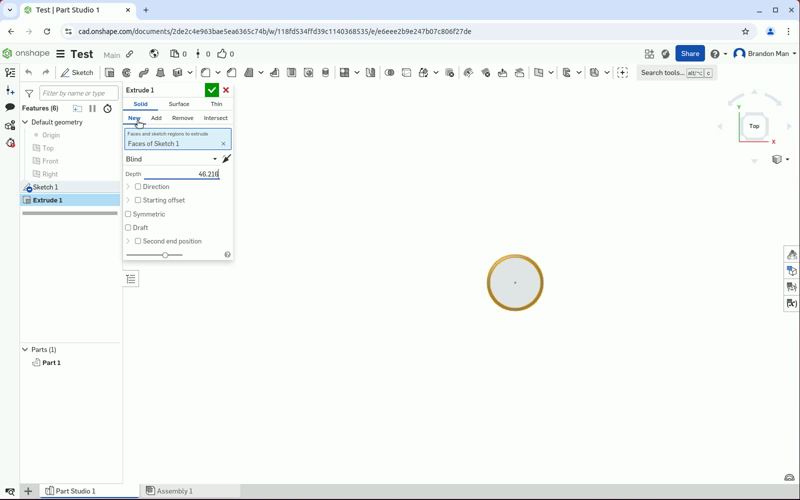
key(tab, 3)
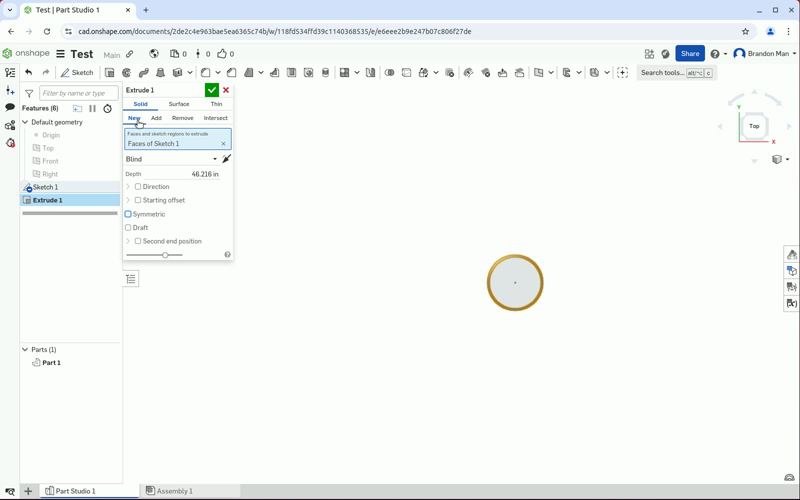
key(space)
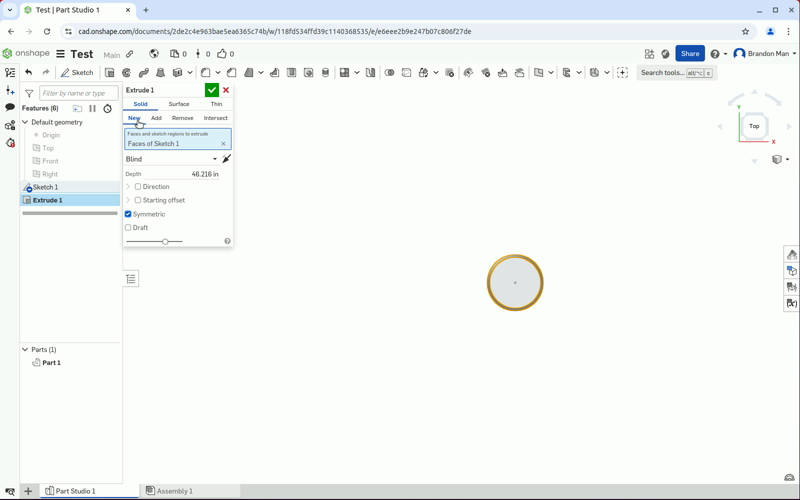
key(enter)
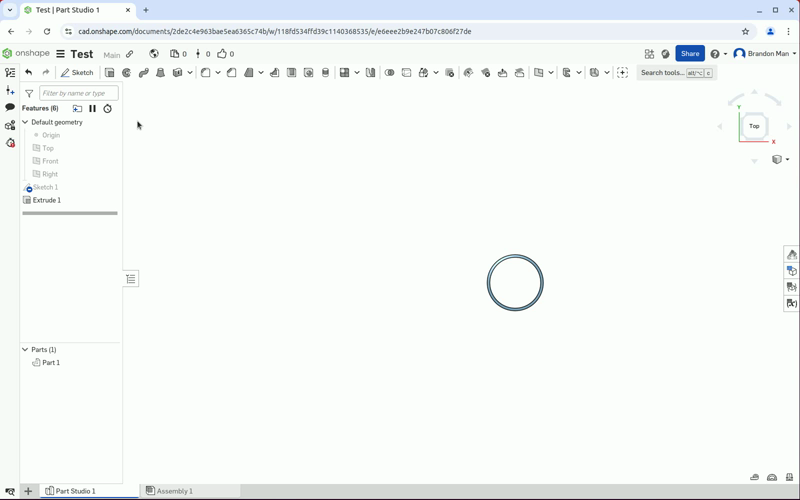
key(shift+h)
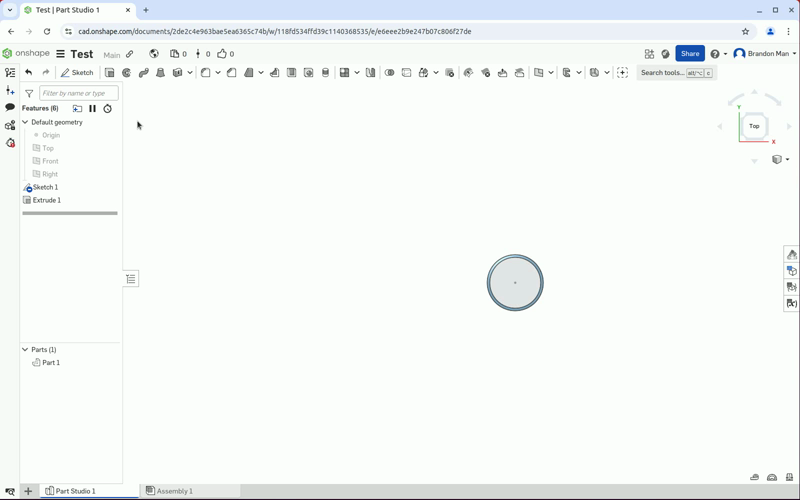
key(shift+h)
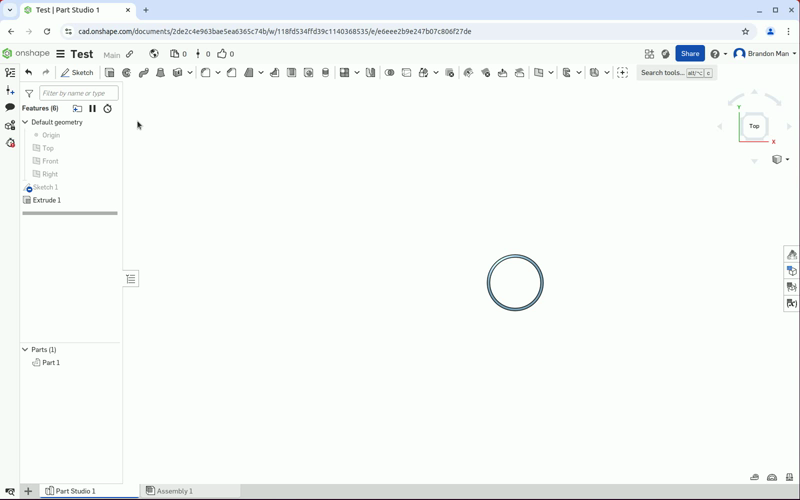
mouse_move(73, 189)
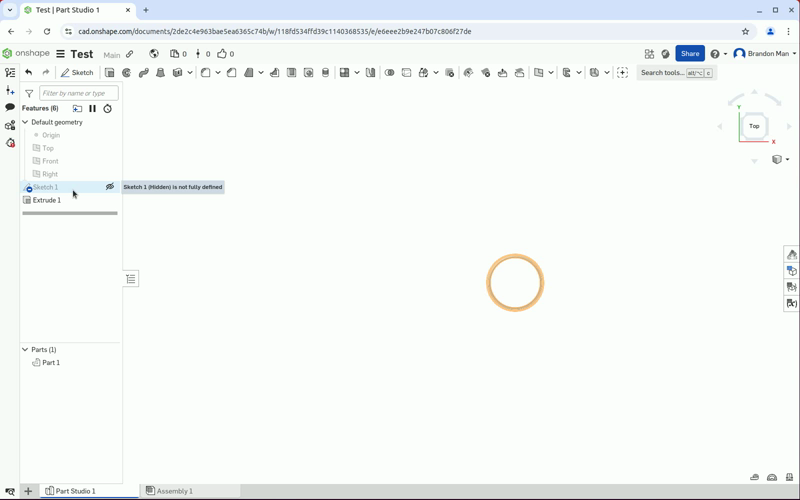
click(73, 189)
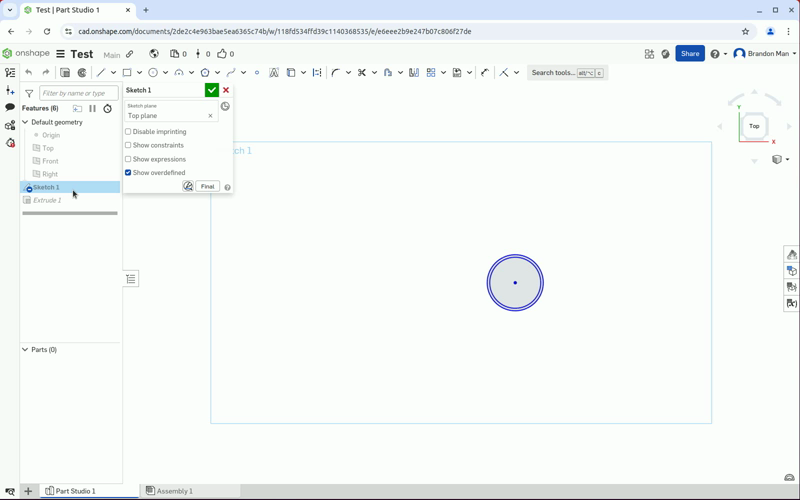
mouse_move(229, 92)
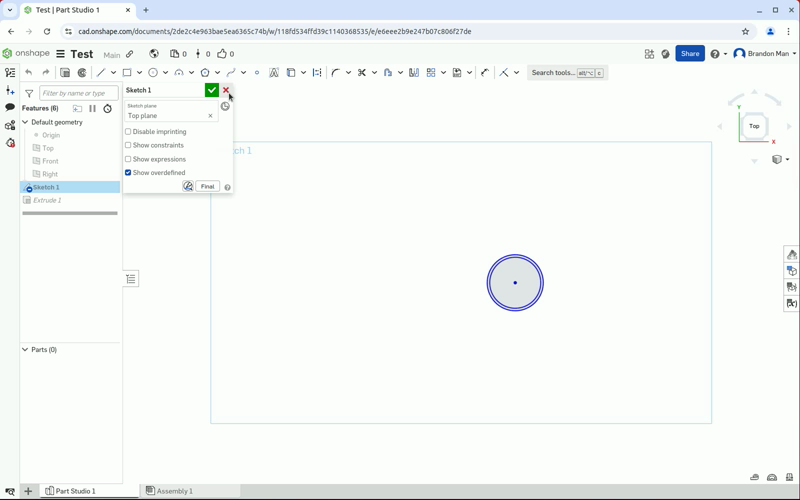
click(229, 92)
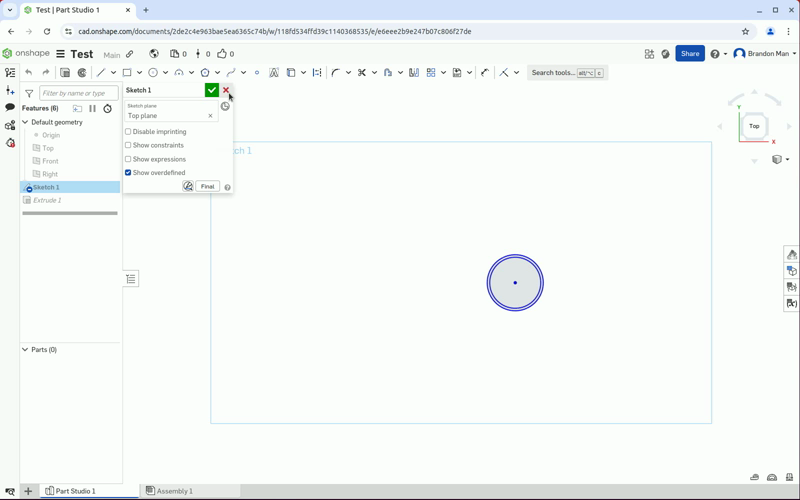
key(shift+s)
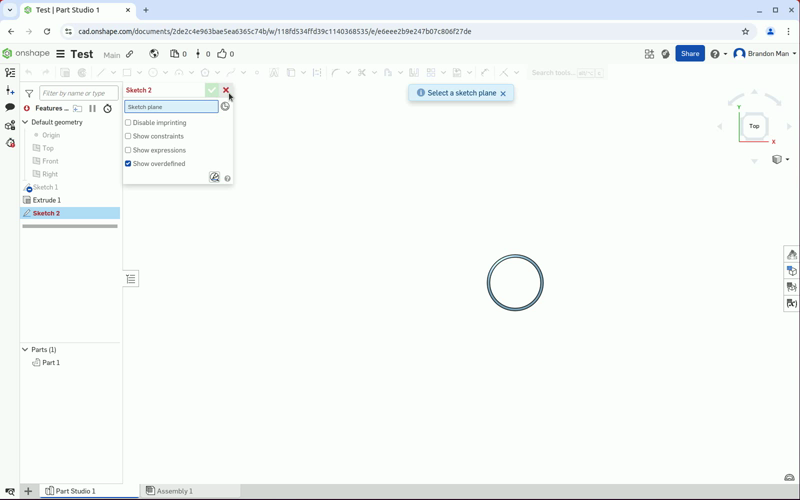
mouse_move(73, 150)
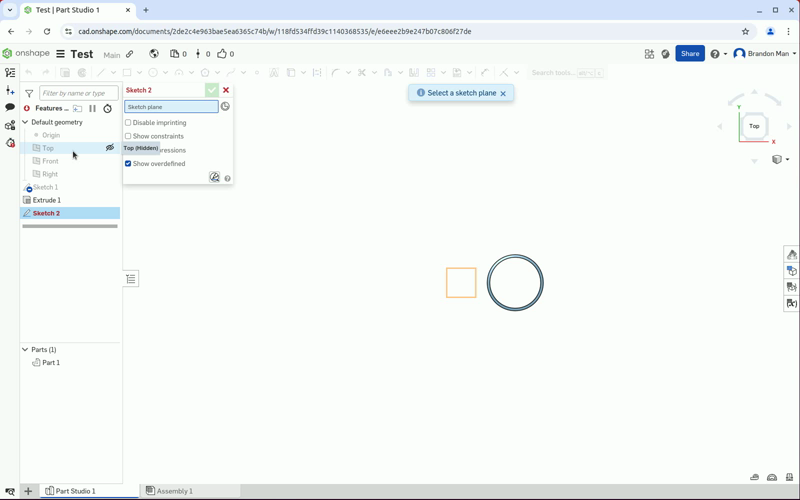
click(73, 150)
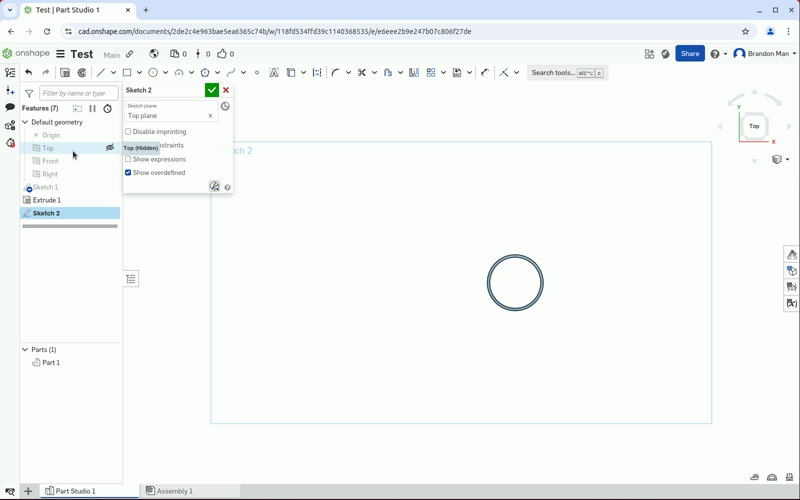
mouse_move(73, 352)
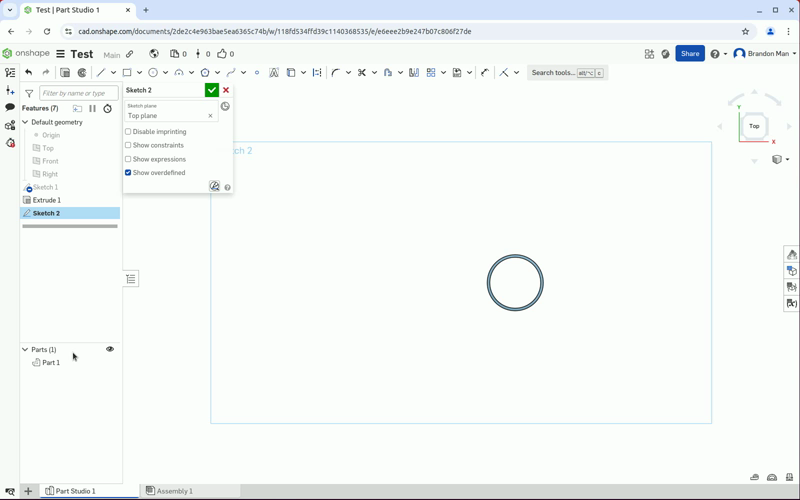
key(y)
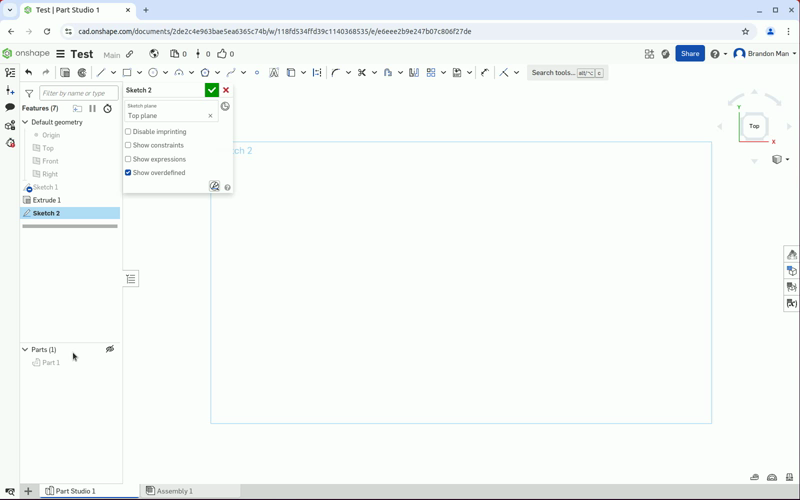
key(c)
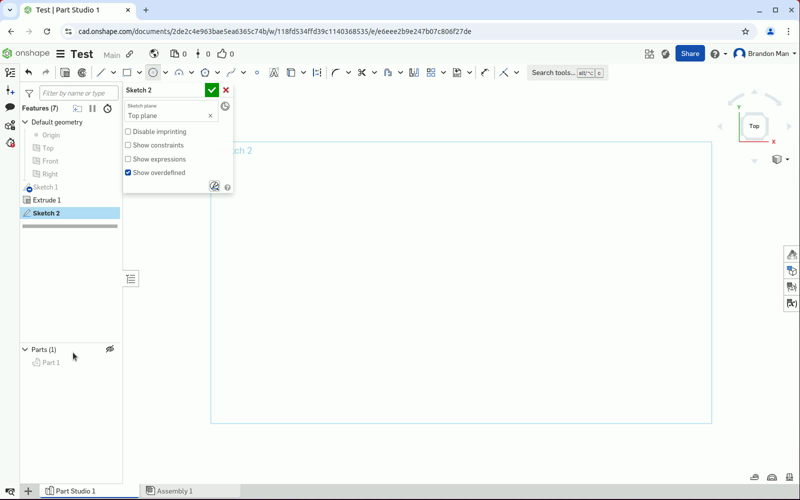
key_down(shift)
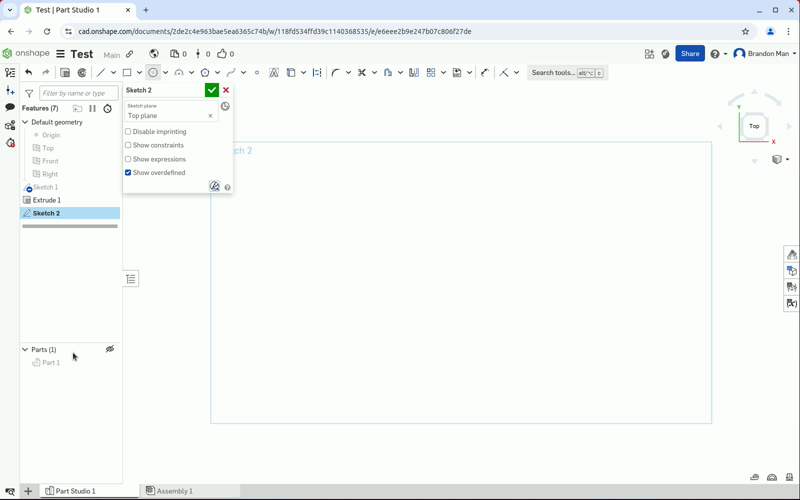
mouse_move(382, 282)
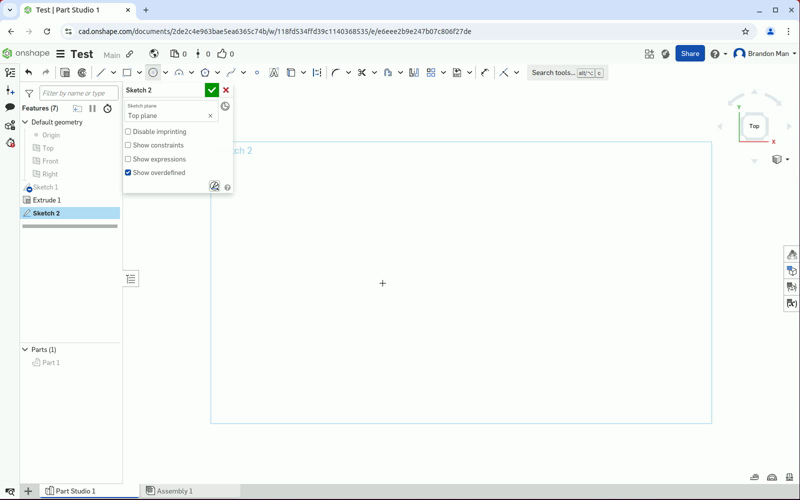
click(382, 282)
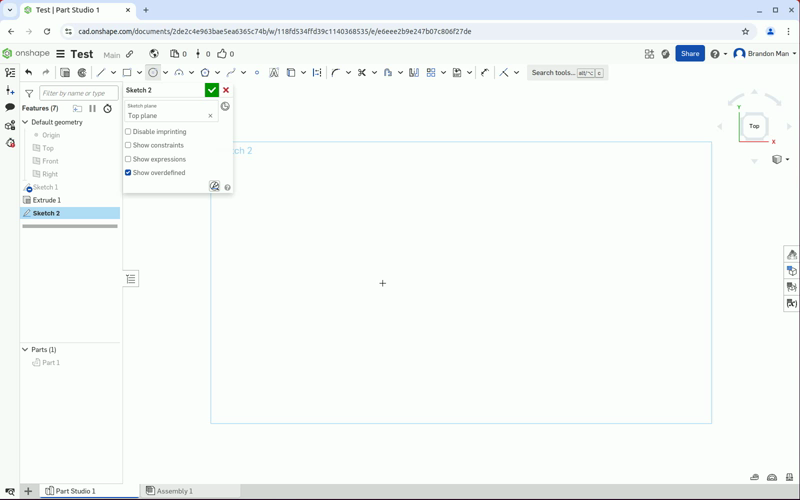
key_up(shift)
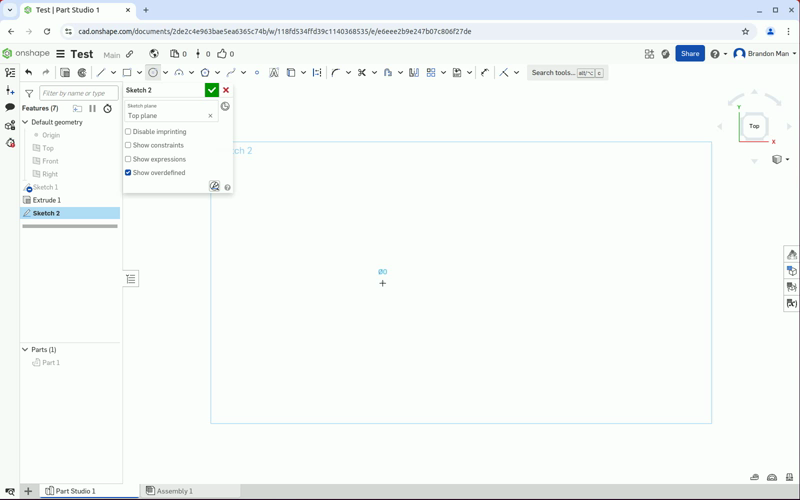
mouse_move(409, 282)
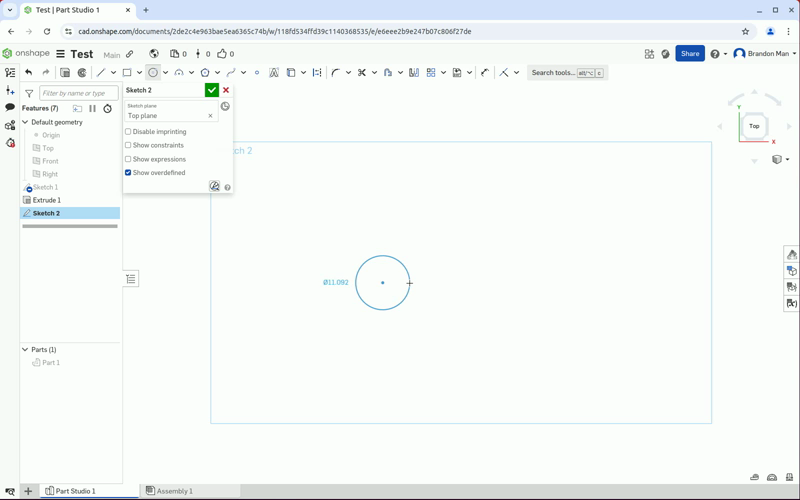
click(409, 282)
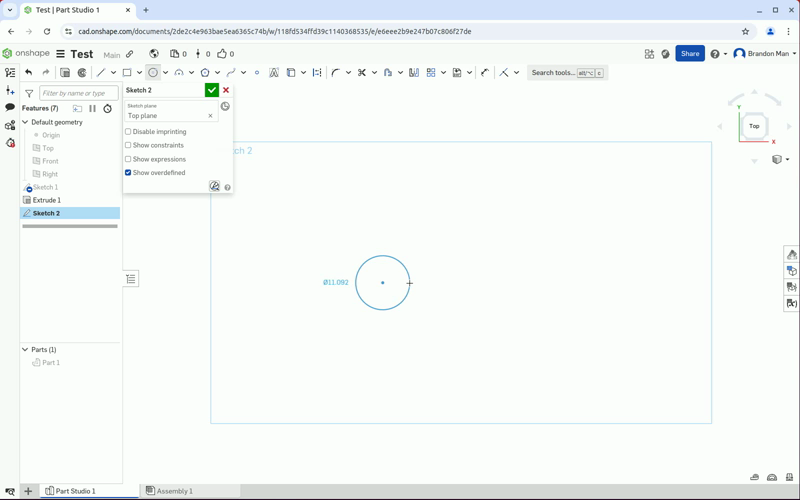
key(esc)
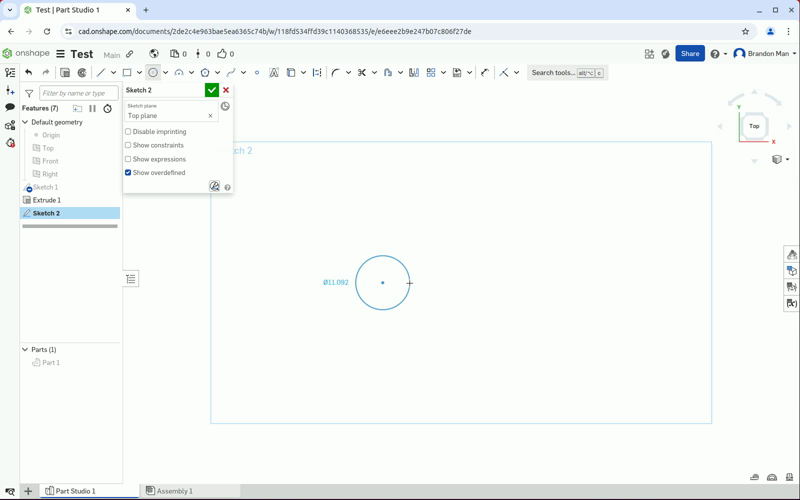
key(c)
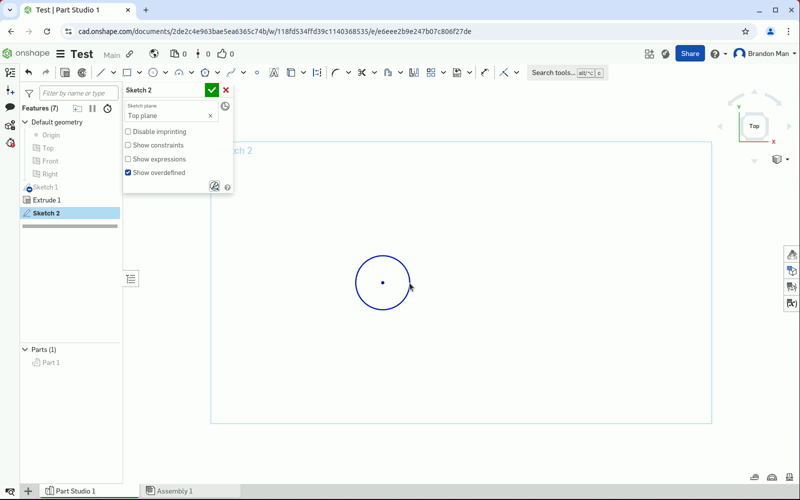
key_down(shift)
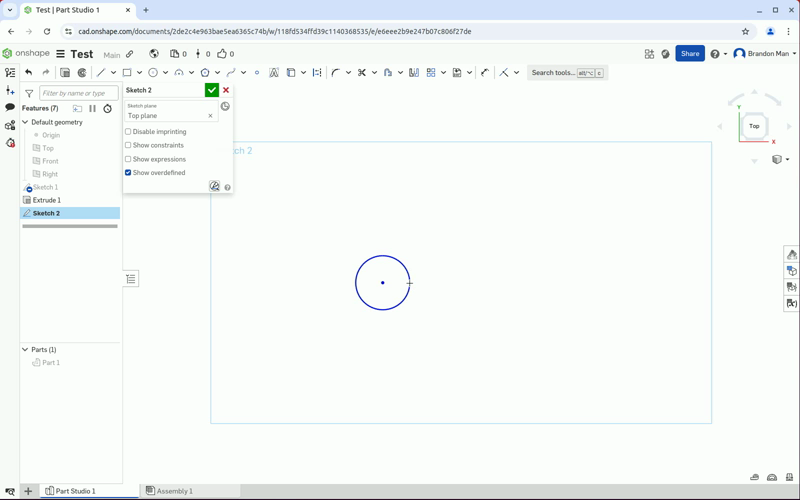
mouse_move(382, 282)
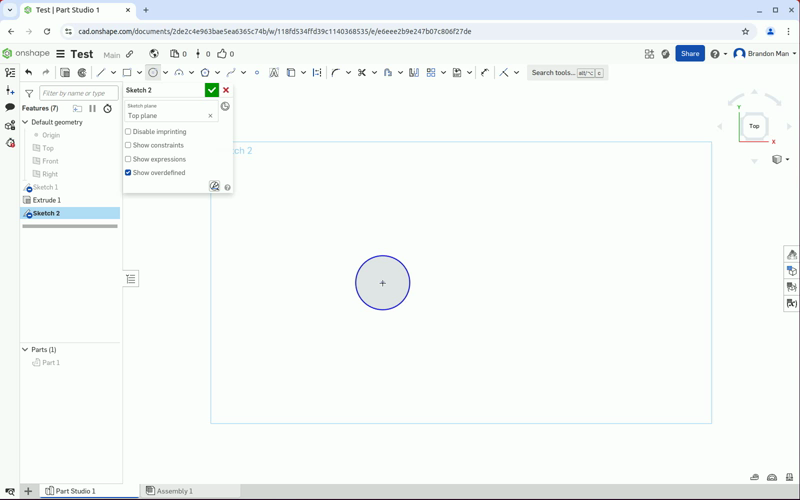
click(382, 282)
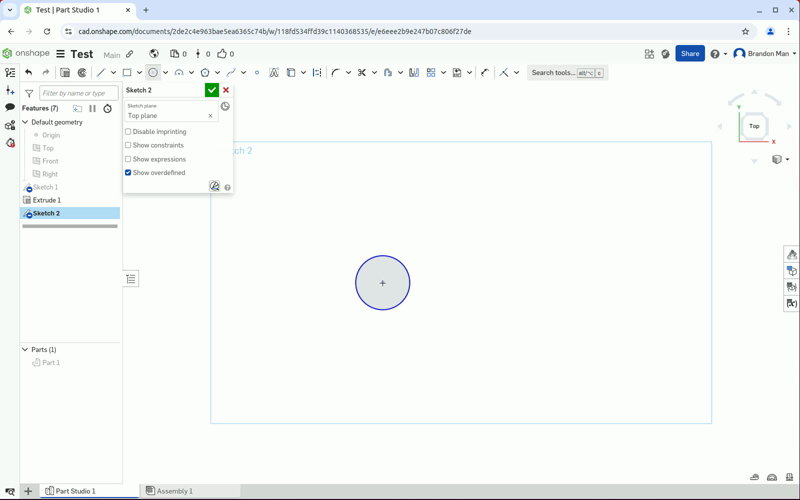
key_up(shift)
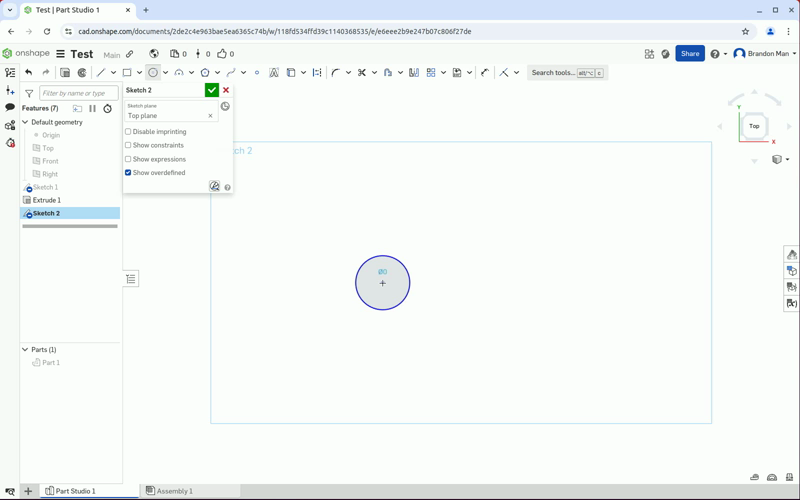
mouse_move(407, 282)
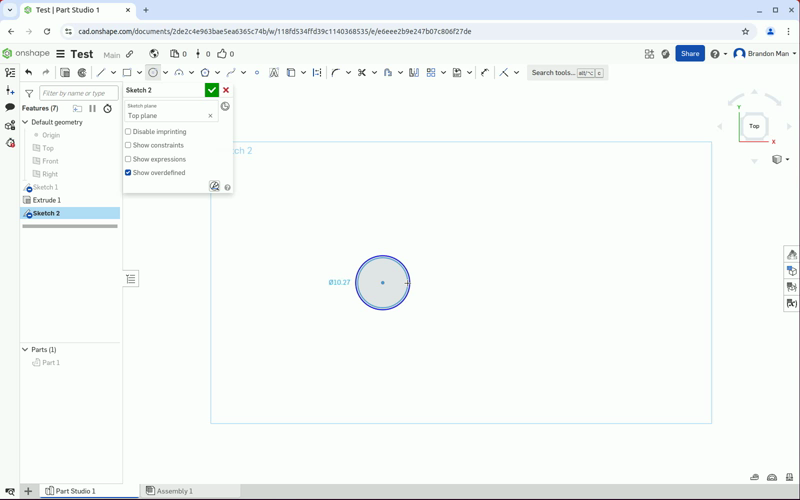
scroll(6)
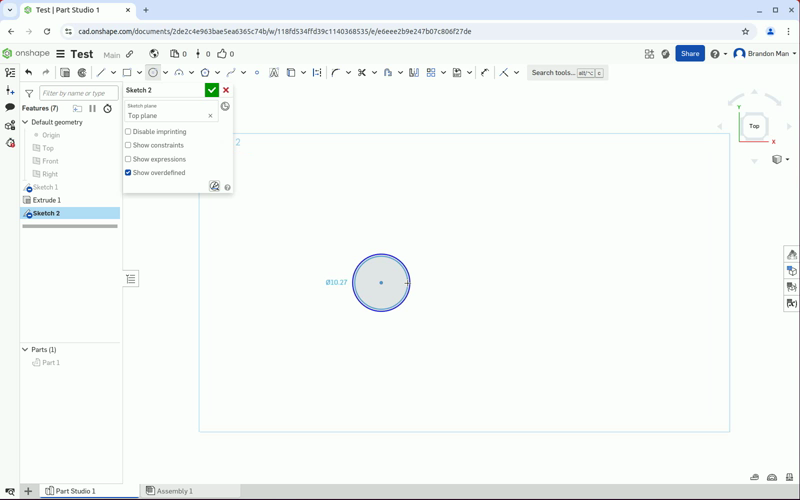
scroll(6)
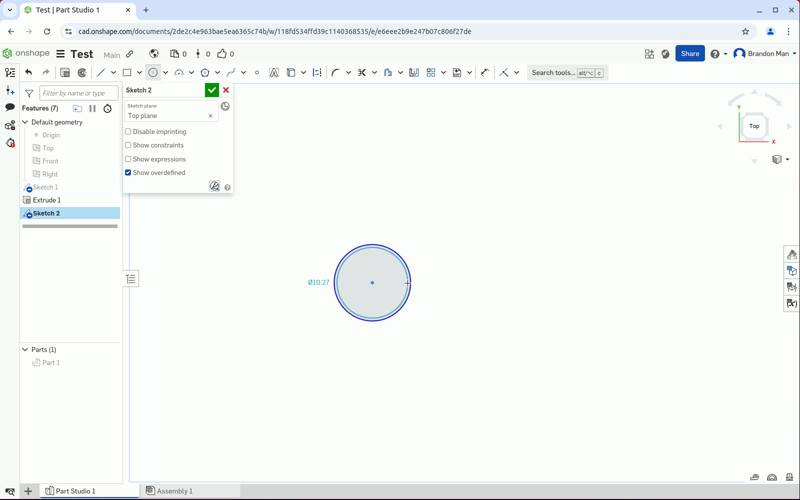
scroll(6)
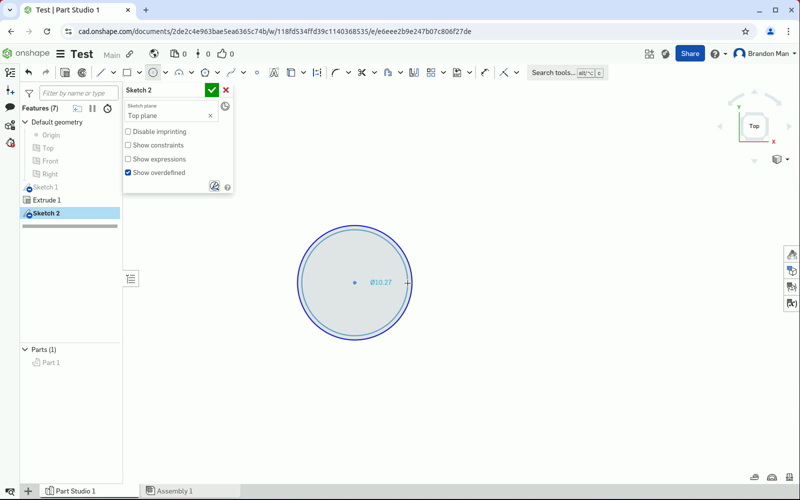
scroll(6)
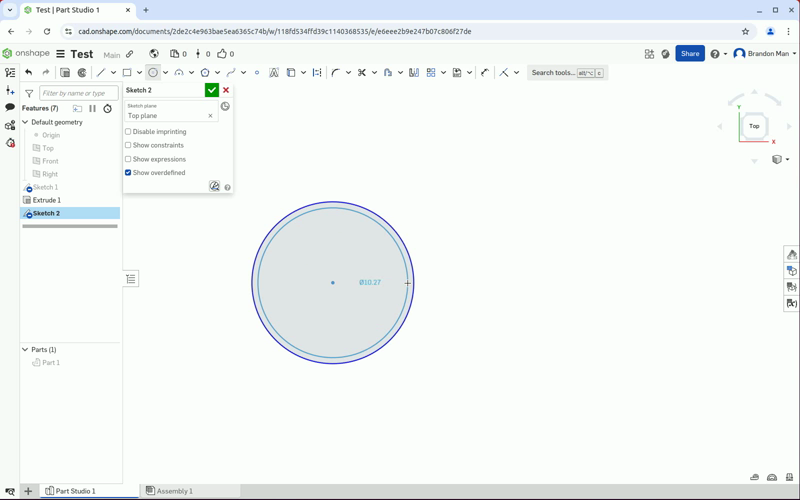
scroll(6)
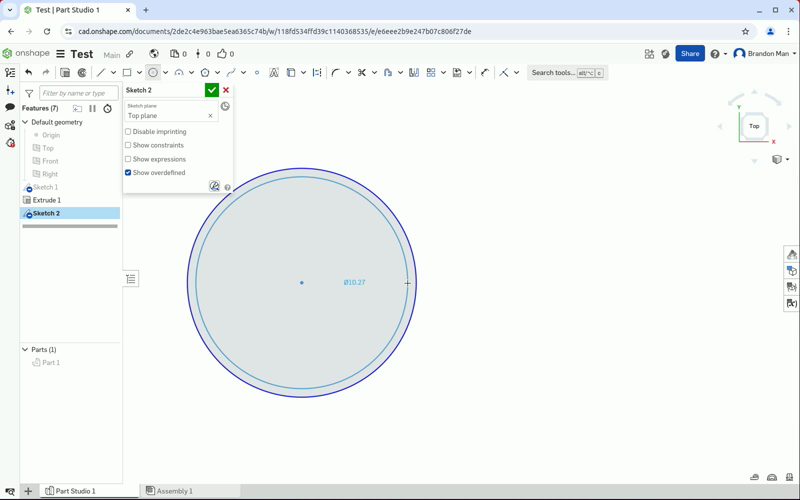
scroll(6)
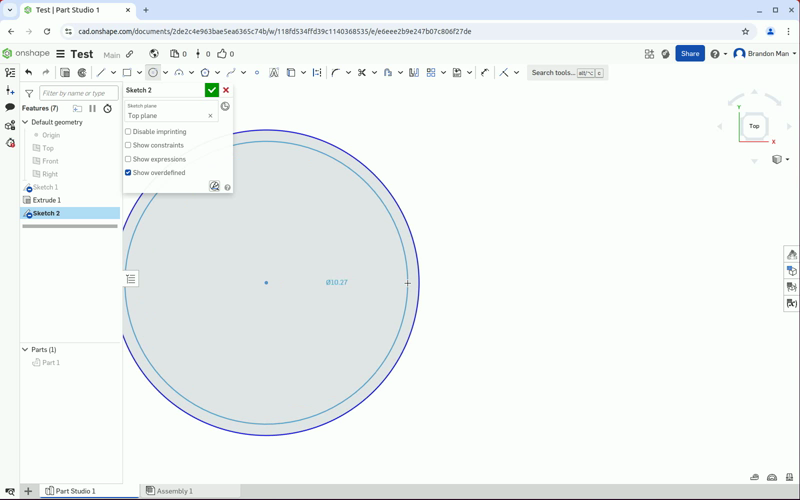
scroll(6)
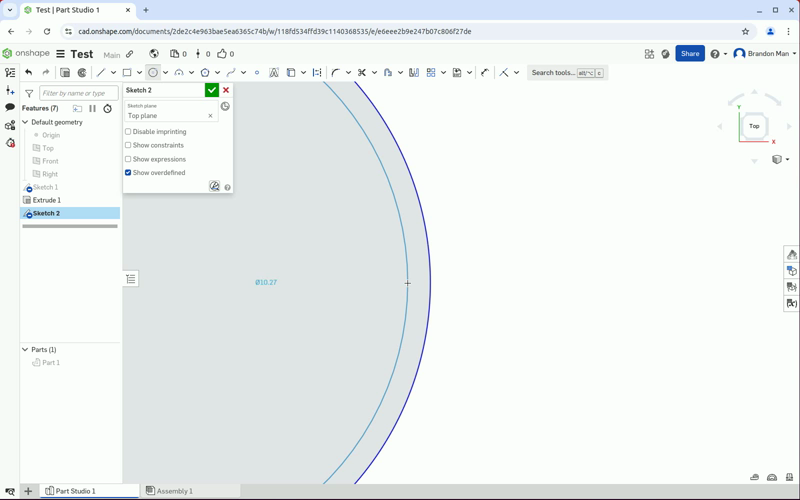
click(407, 282)
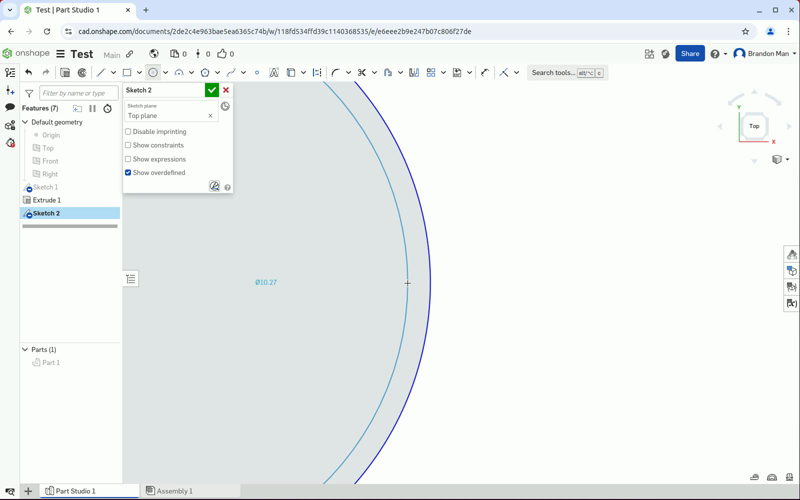
scroll(-6)
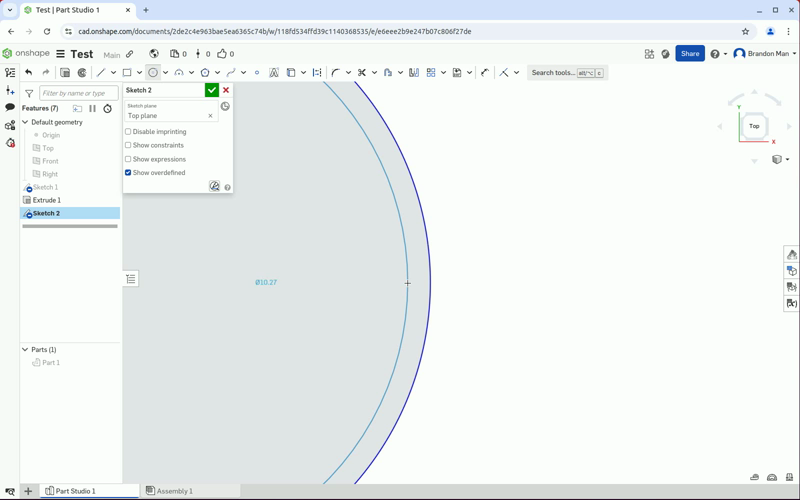
scroll(-6)
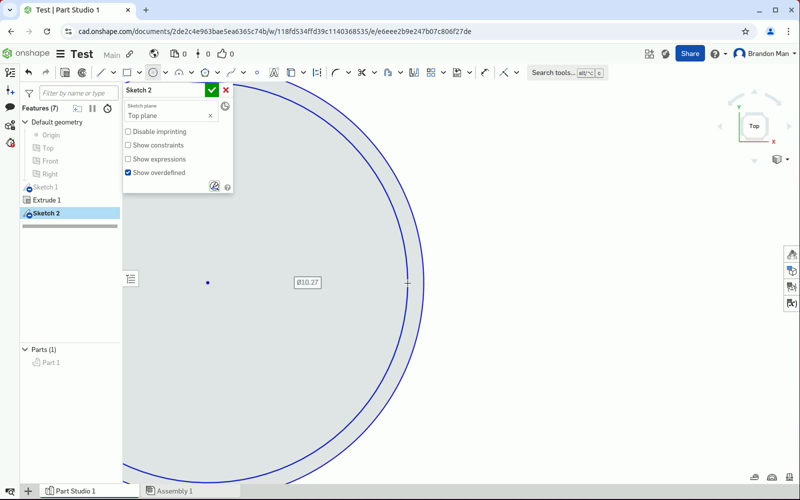
scroll(-6)
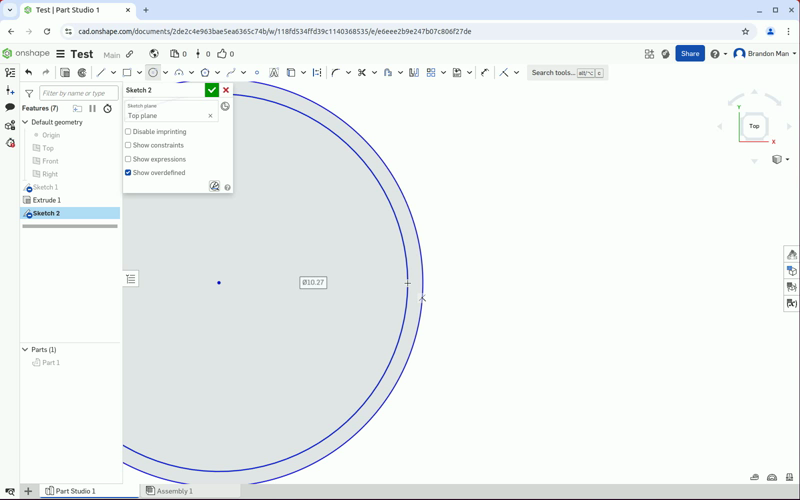
scroll(-6)
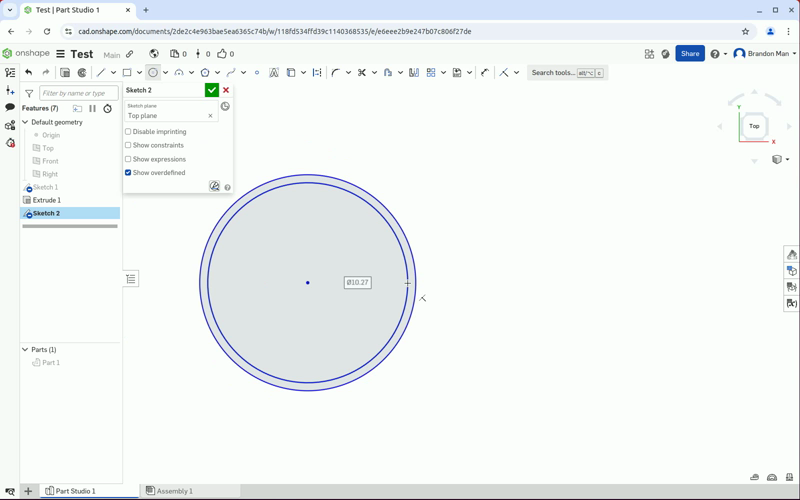
scroll(-6)
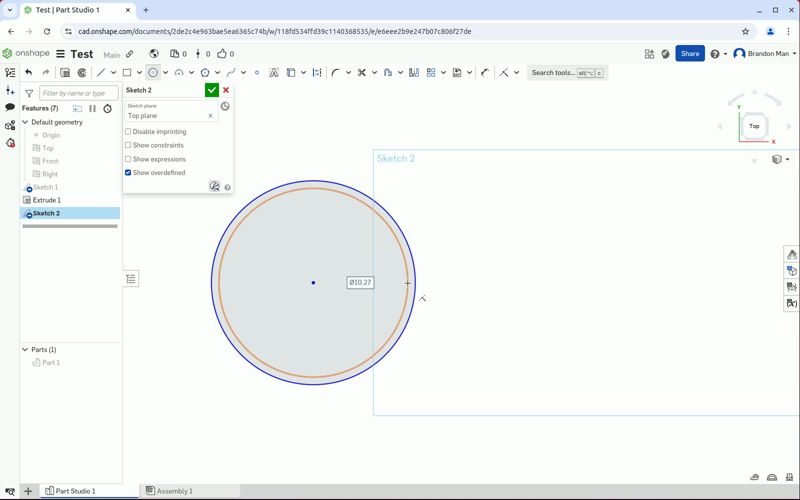
scroll(-6)
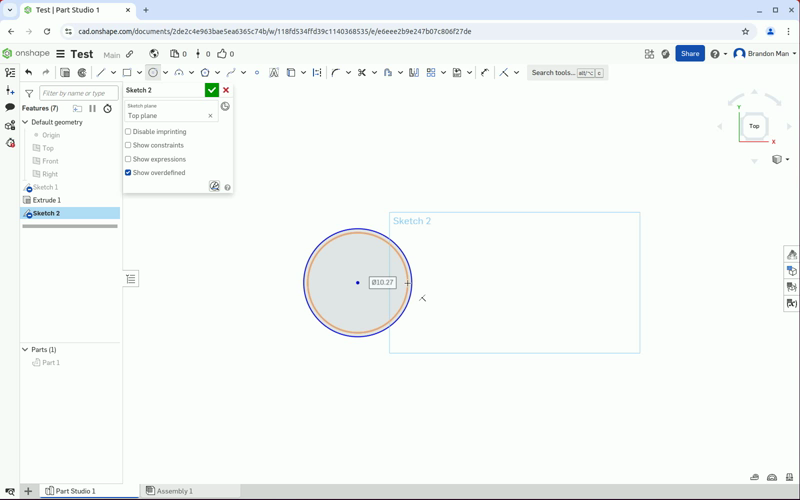
scroll(-6)
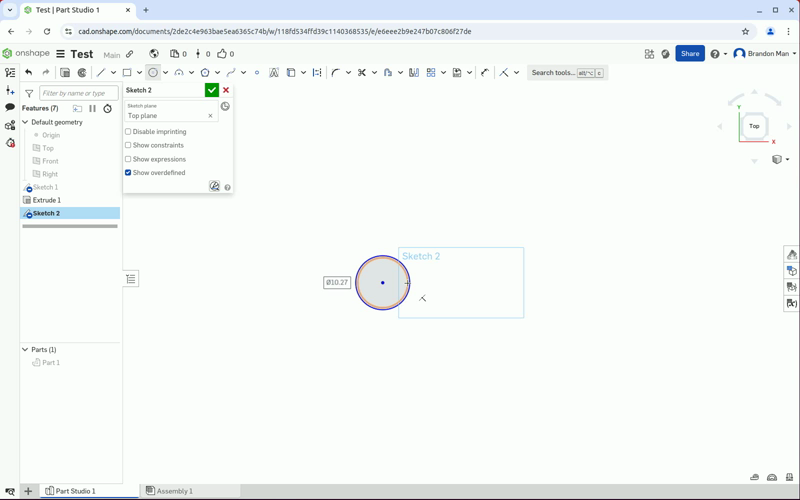
key(esc)
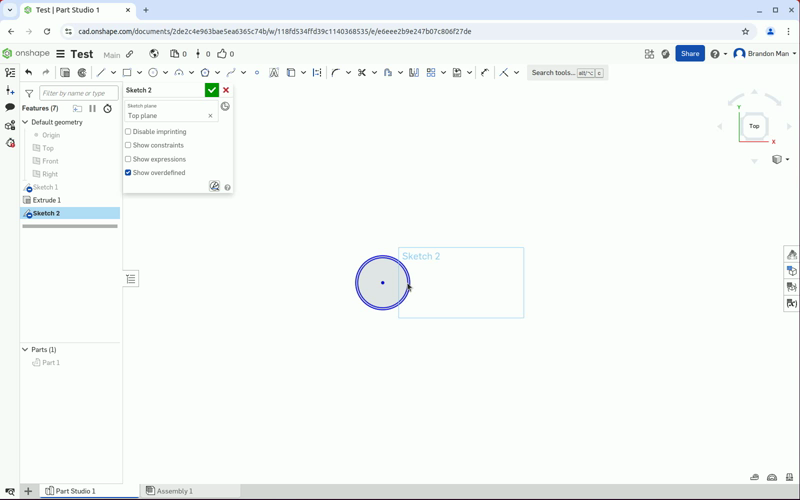
mouse_move(408, 289)
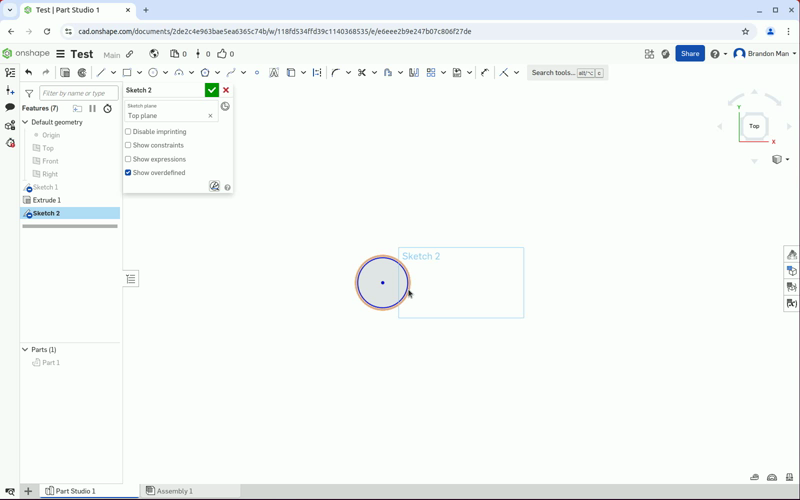
scroll(6)
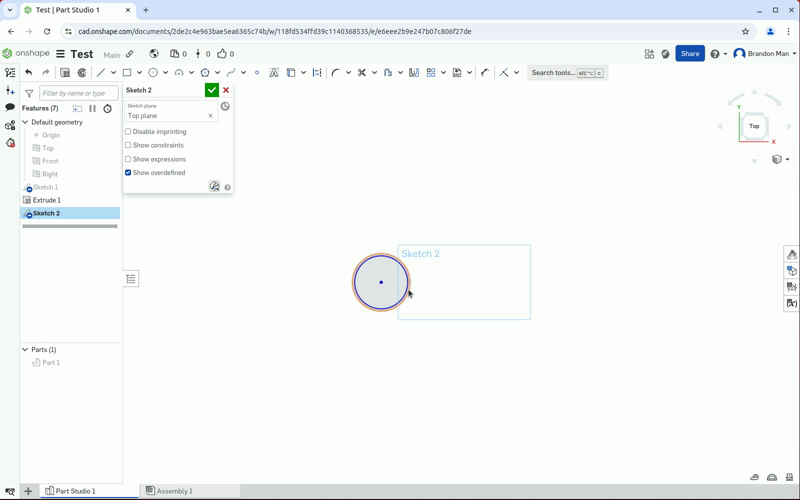
scroll(6)
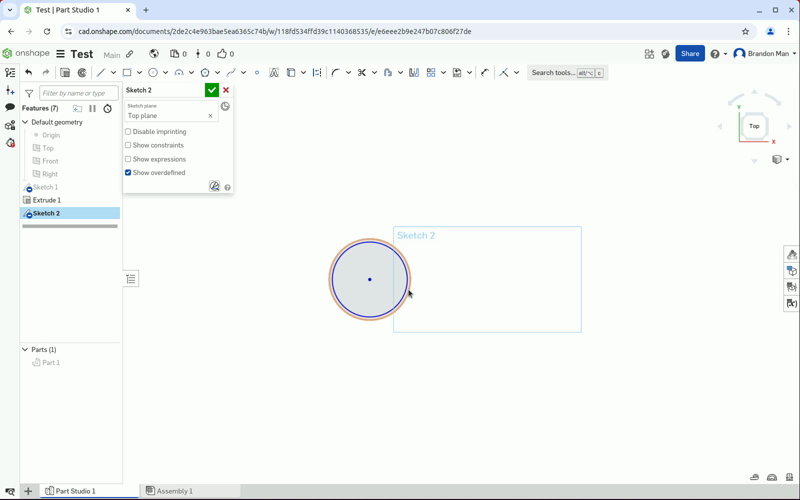
scroll(6)
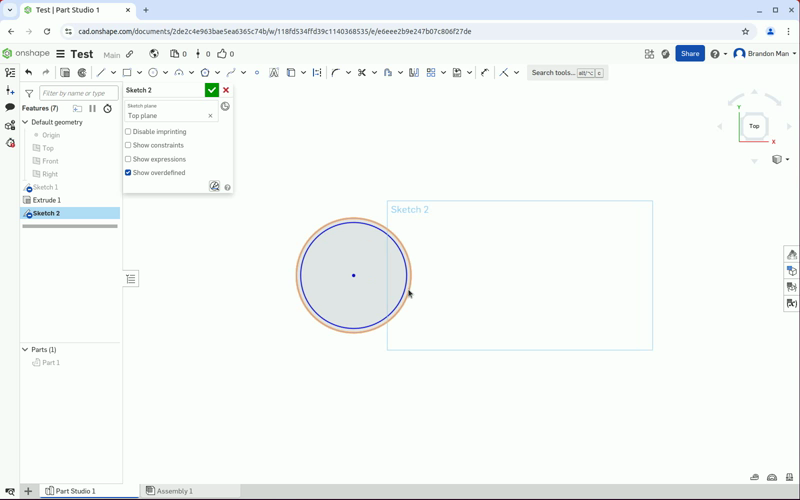
scroll(6)
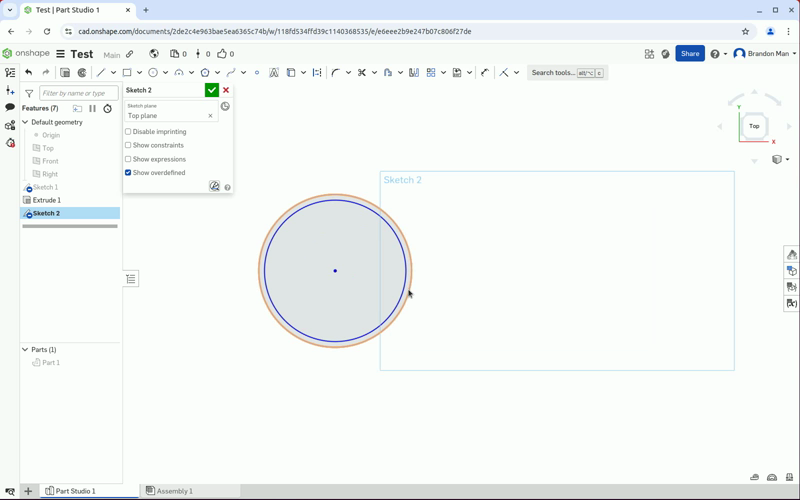
scroll(6)
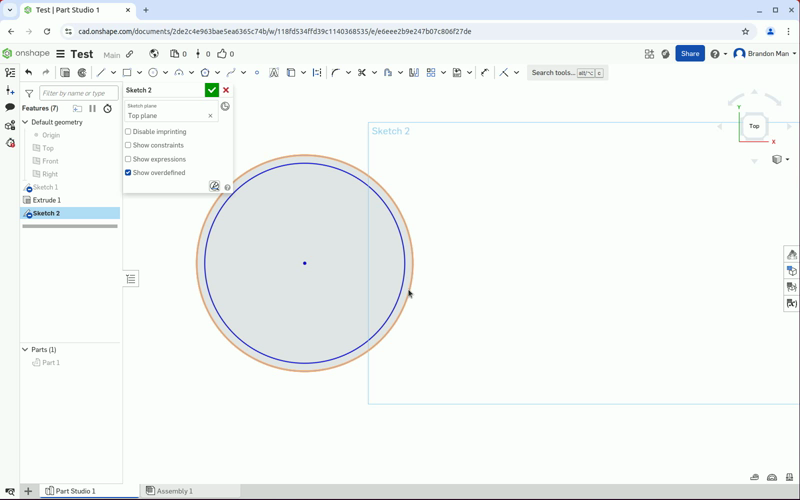
scroll(6)
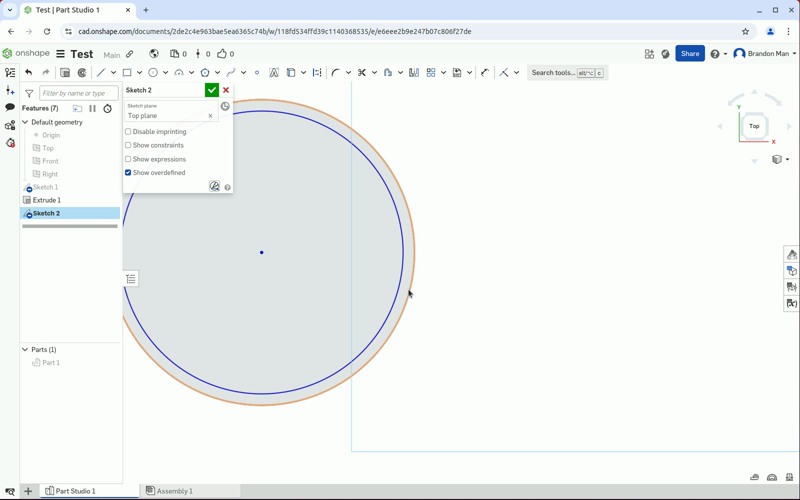
scroll(6)
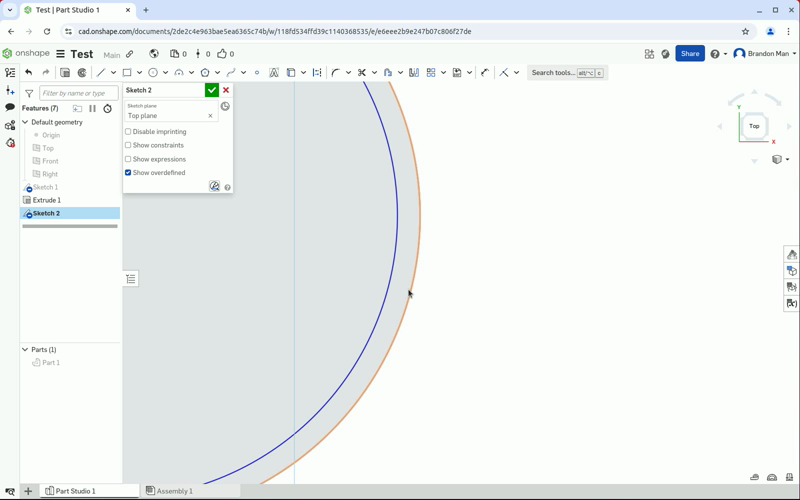
click(408, 289)
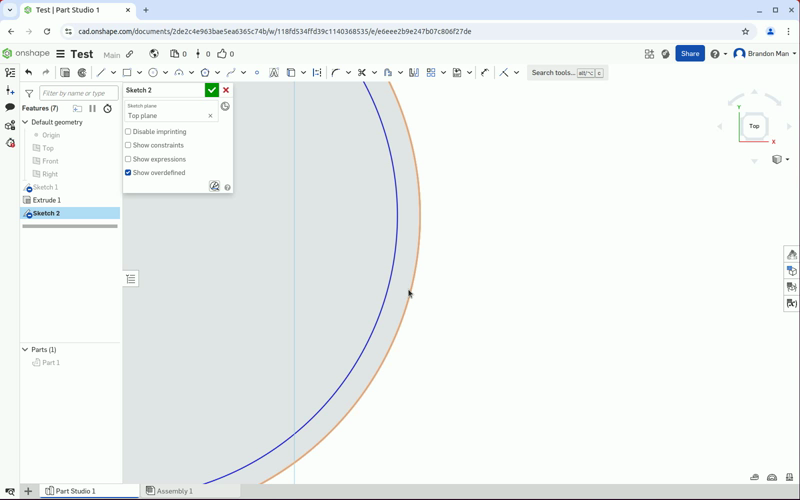
scroll(-6)
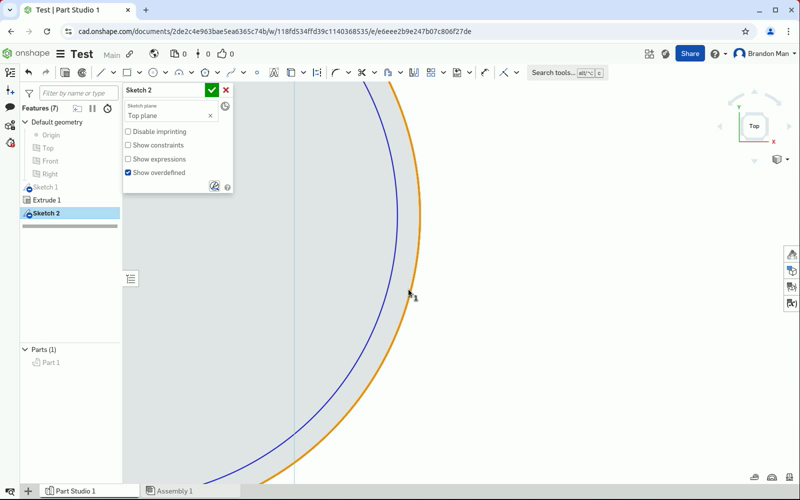
scroll(-6)
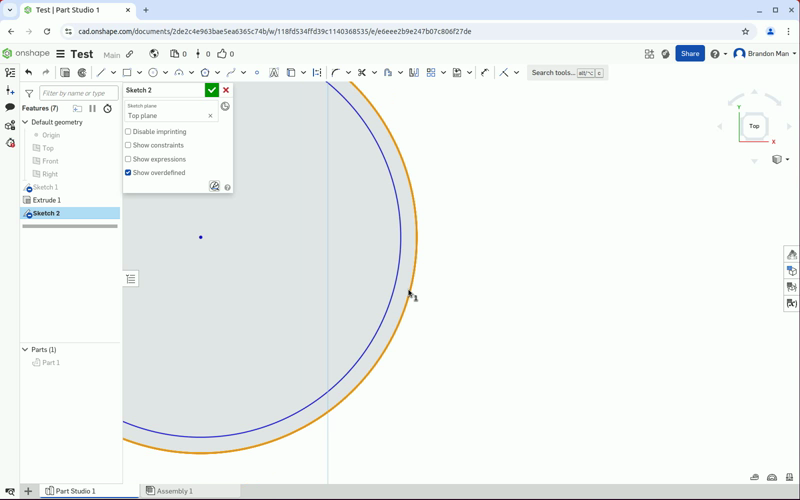
scroll(-6)
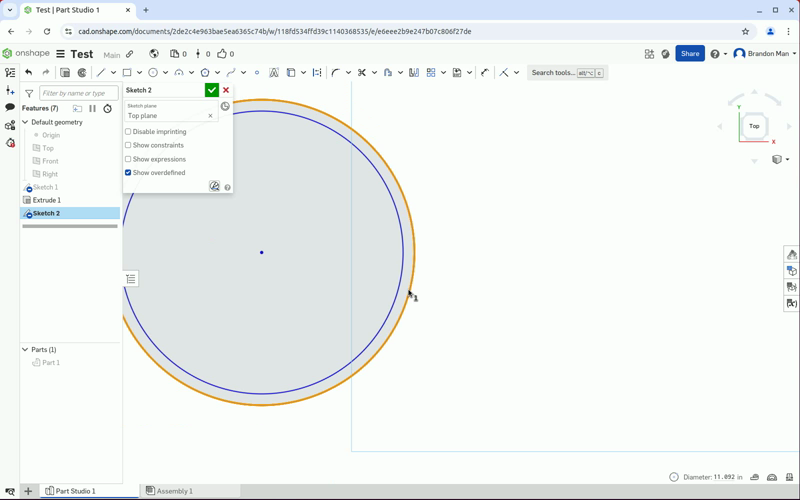
scroll(-6)
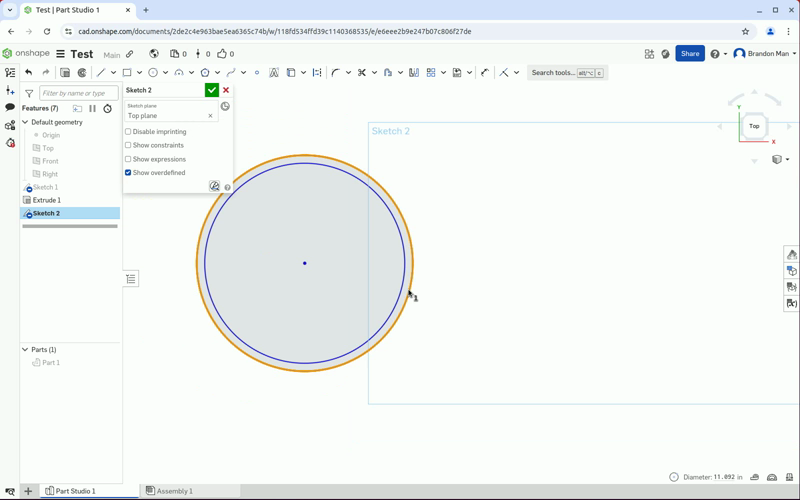
scroll(-6)
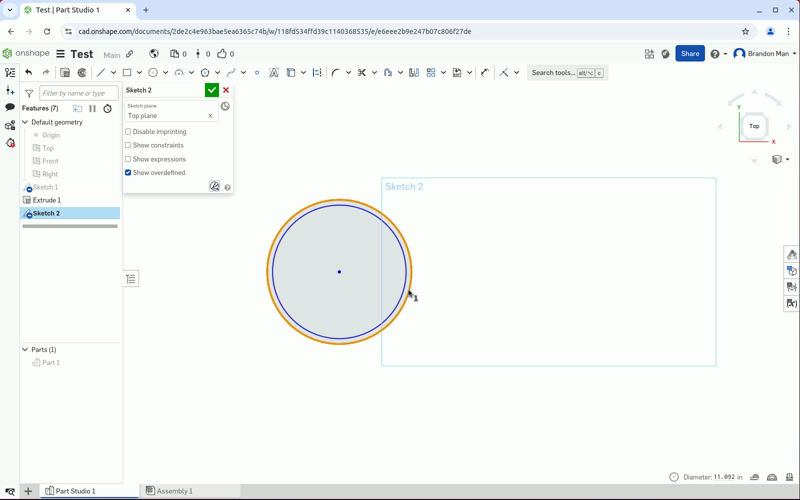
scroll(-6)
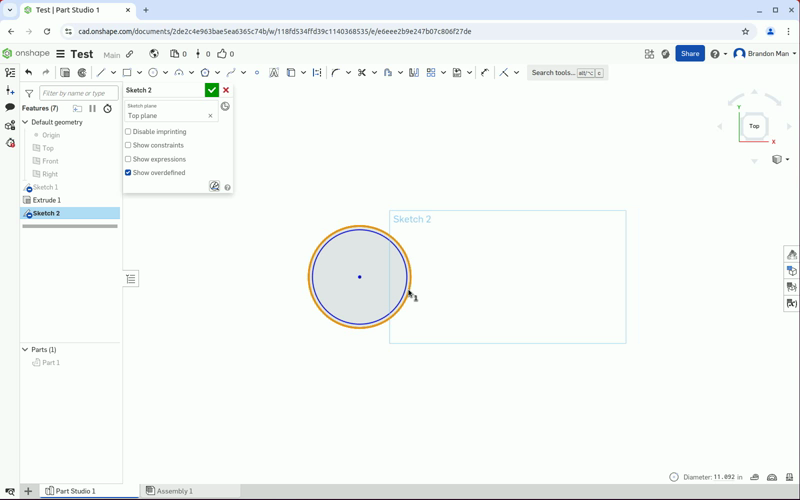
scroll(-6)
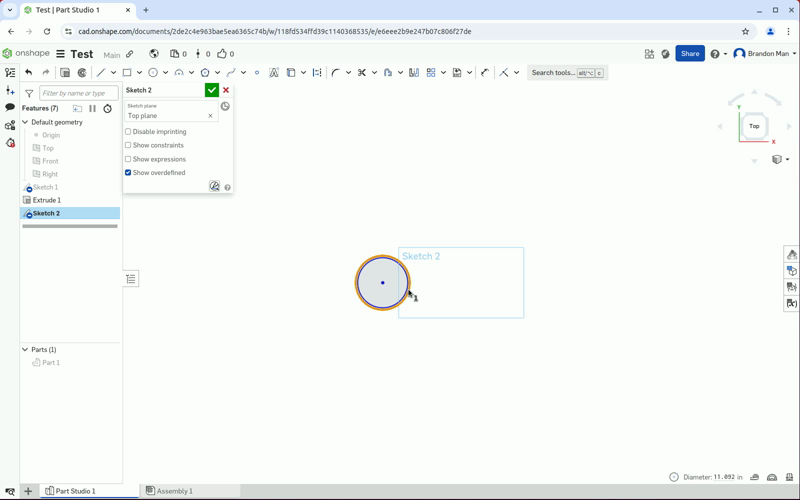
mouse_move(73, 352)
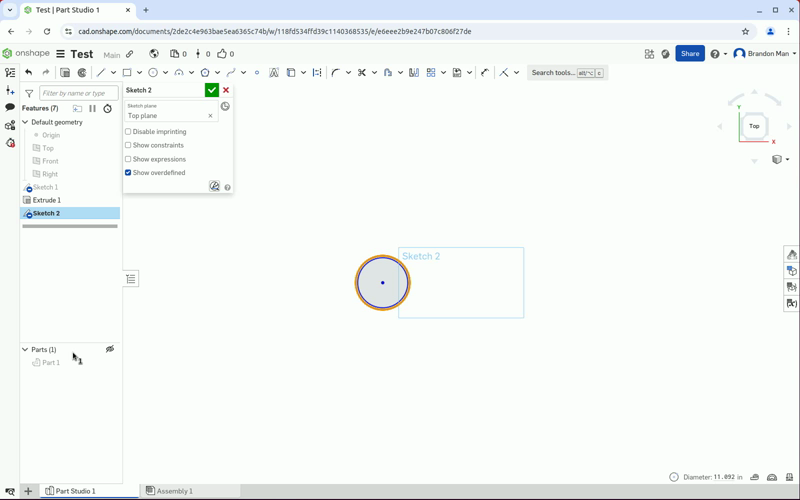
key(shift+y)
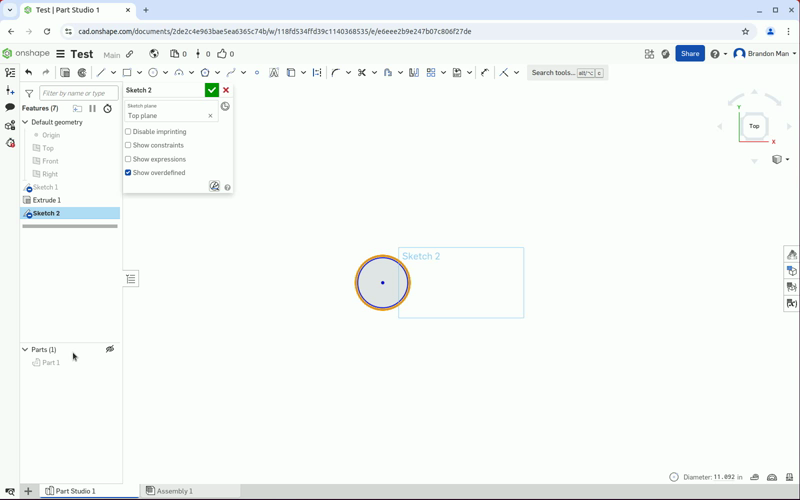
key(shift+e)
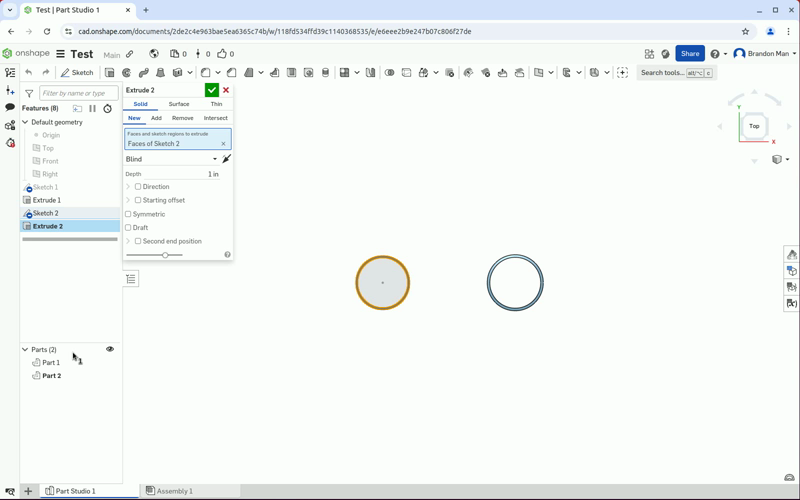
mouse_move(143, 106)
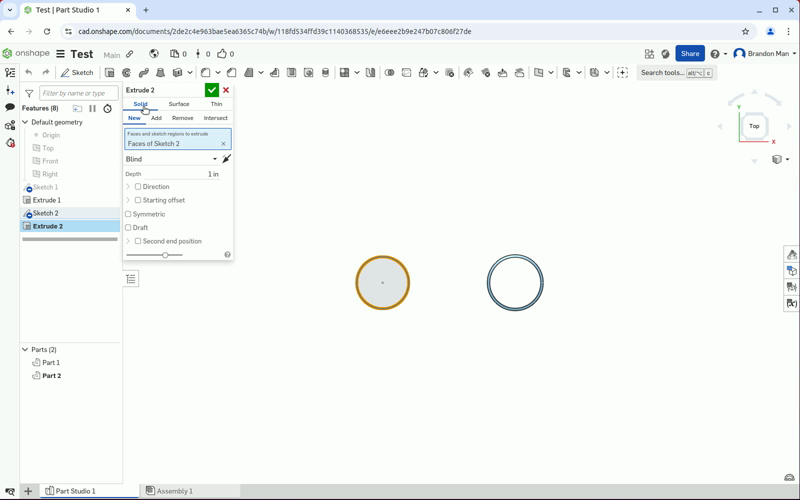
click(143, 106)
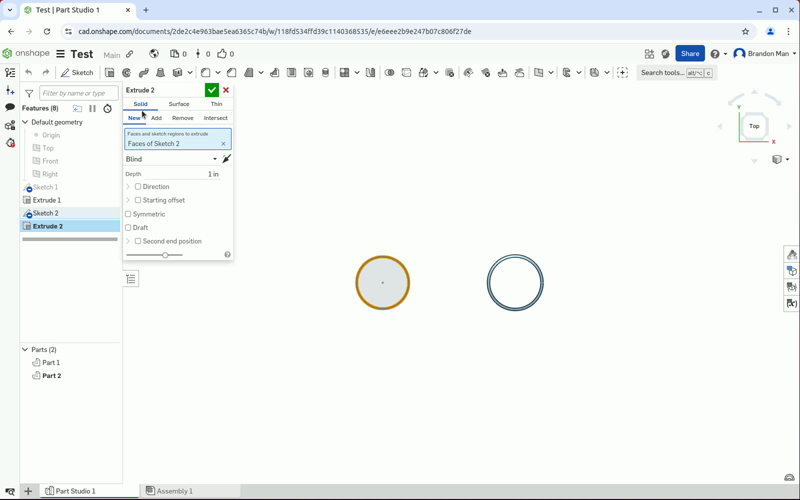
mouse_move(137, 120)
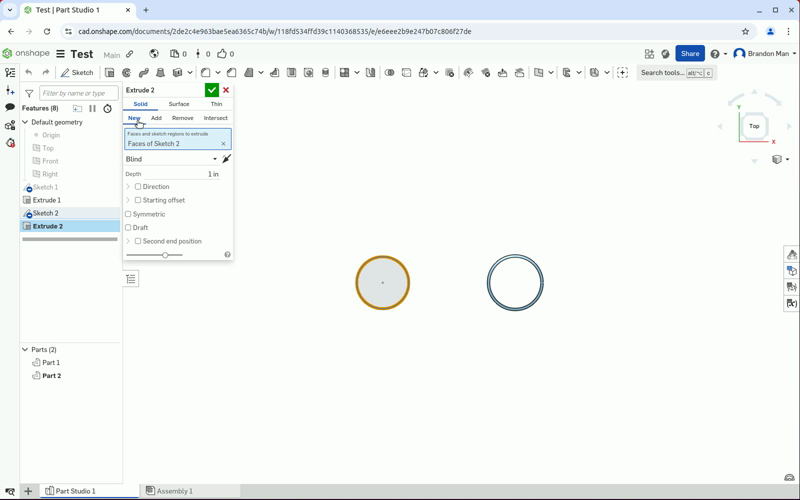
click(137, 120)
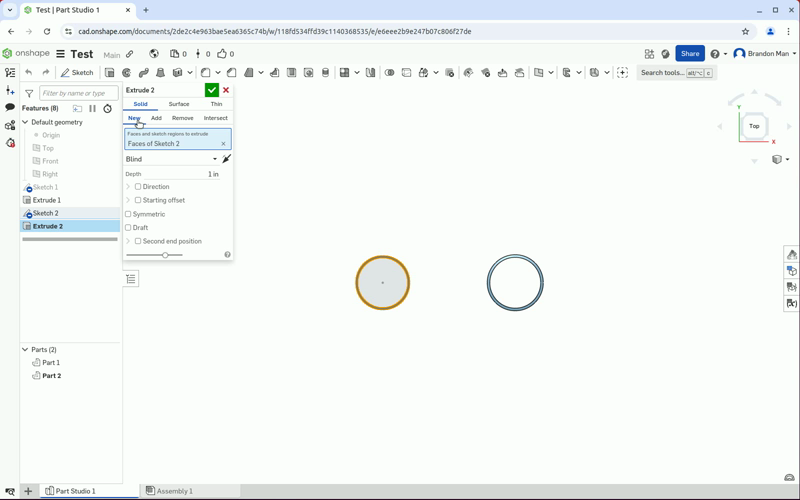
key(tab, 4)
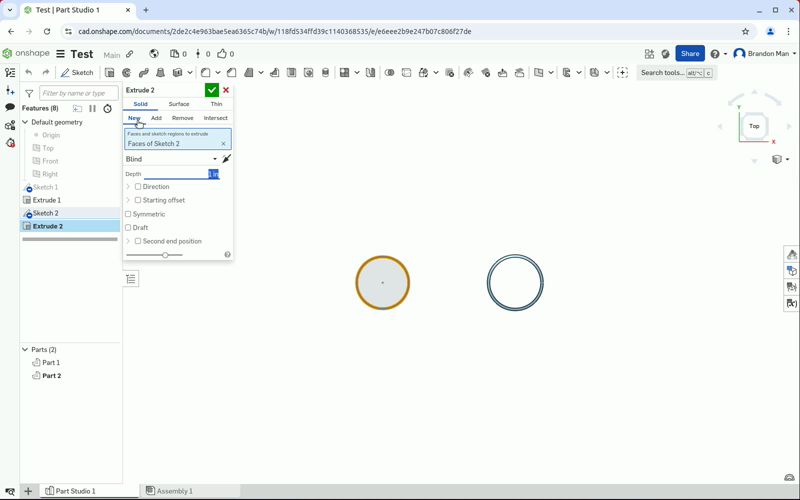
text(46.216)
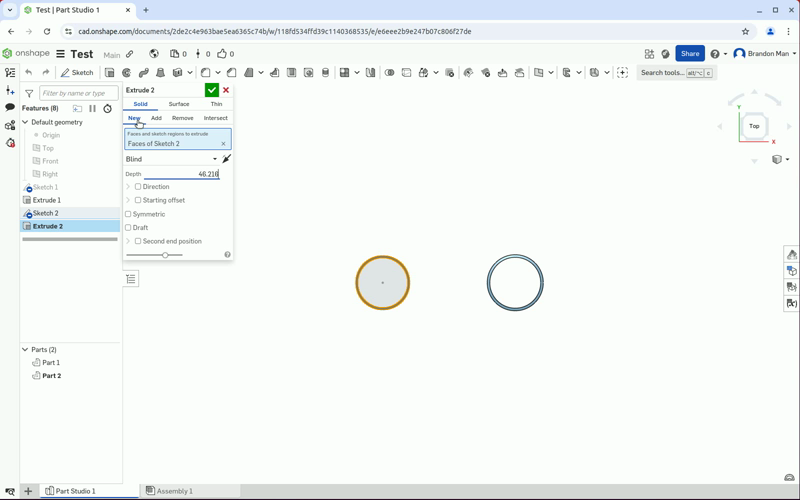
key(tab, 3)
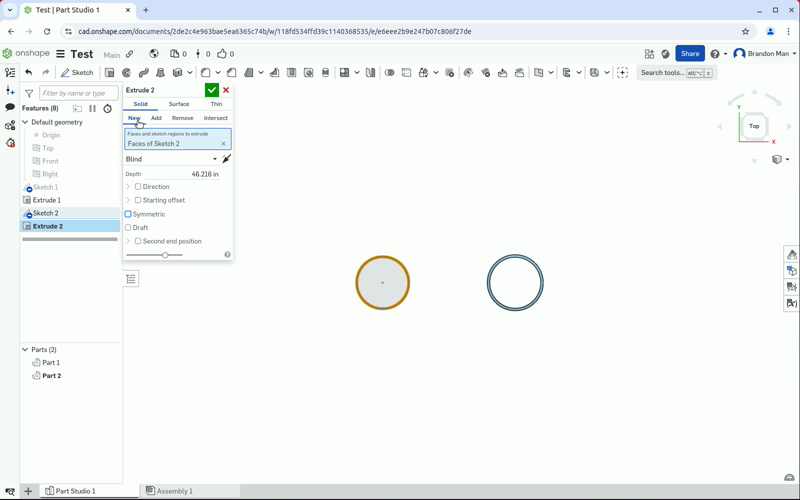
key(space)
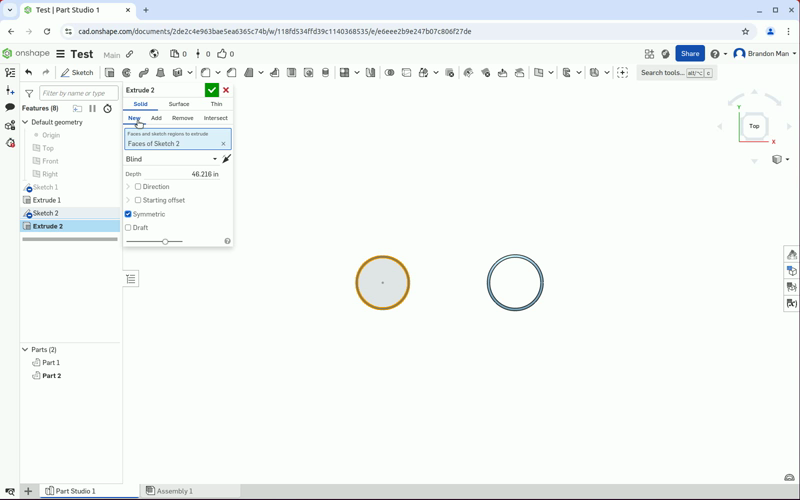
key(enter)
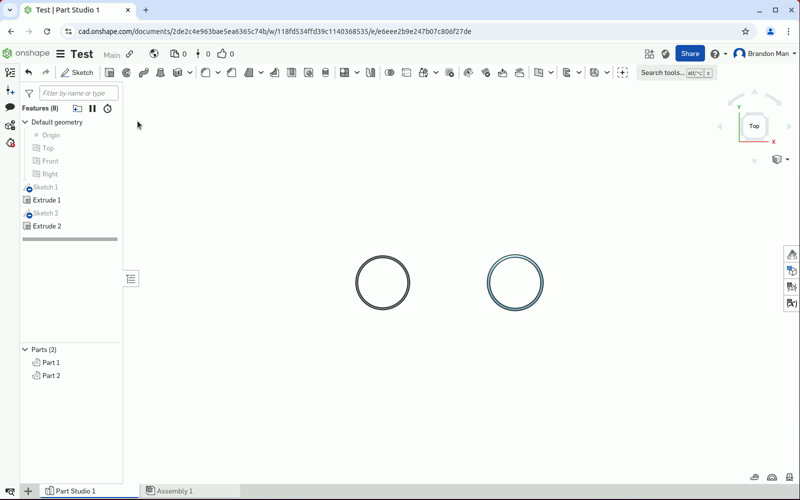
key(shift+h)
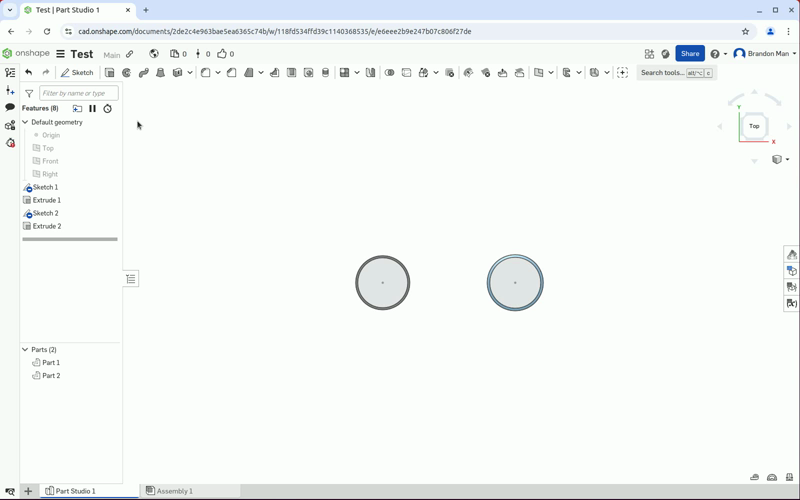
key(shift+h)
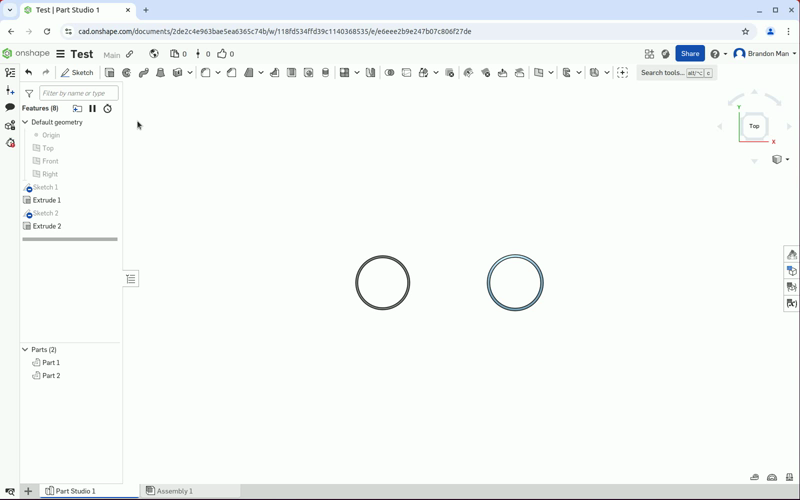
mouse_move(73, 189)
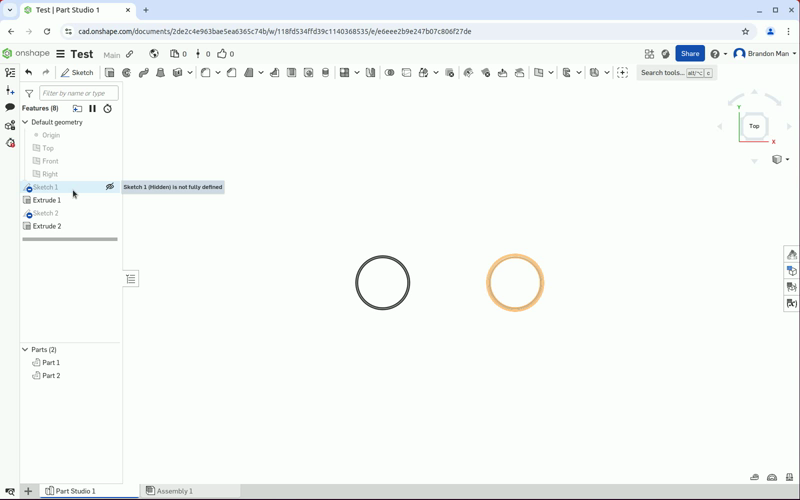
click(73, 189)
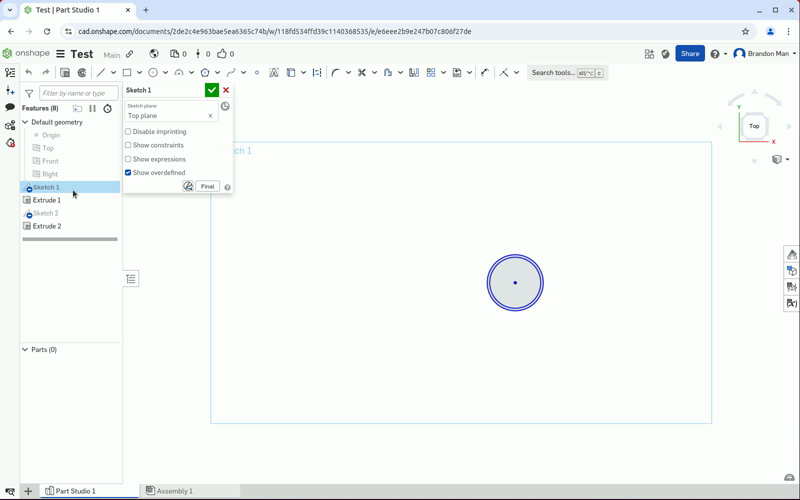
mouse_move(229, 92)
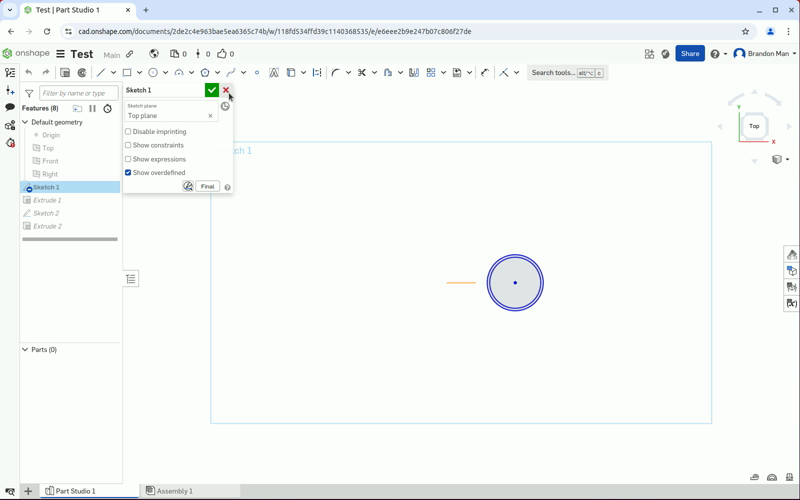
click(229, 92)
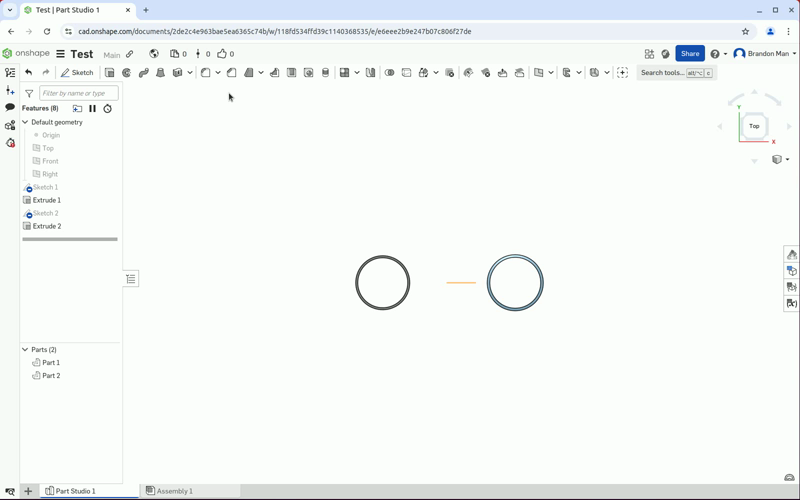
mouse_move(73, 352)
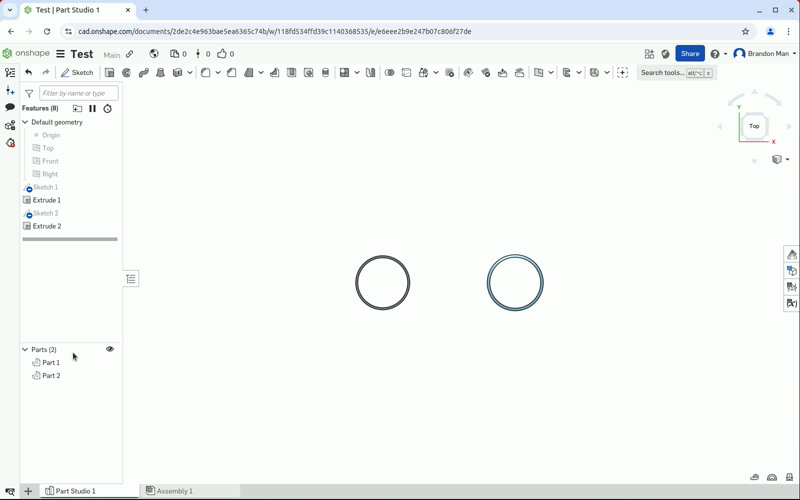
key(y)
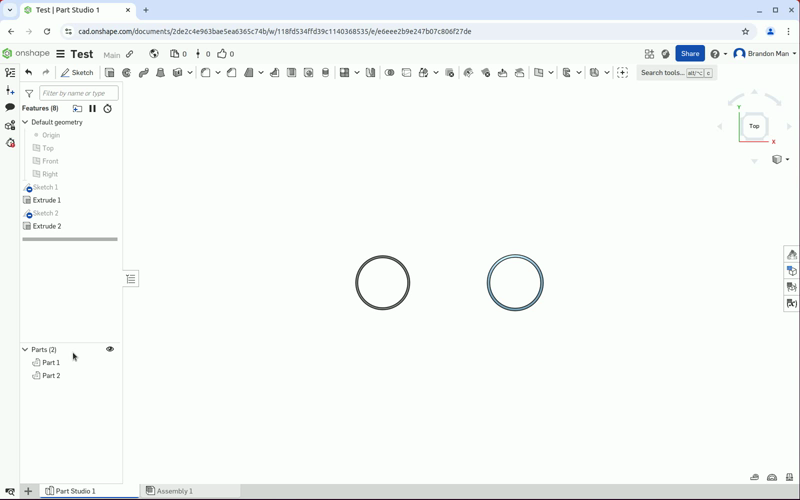
key(shift+p)
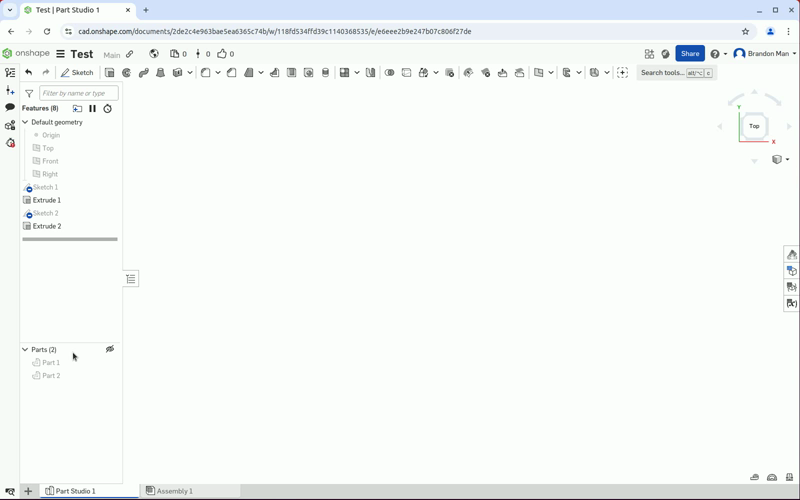
key(space)
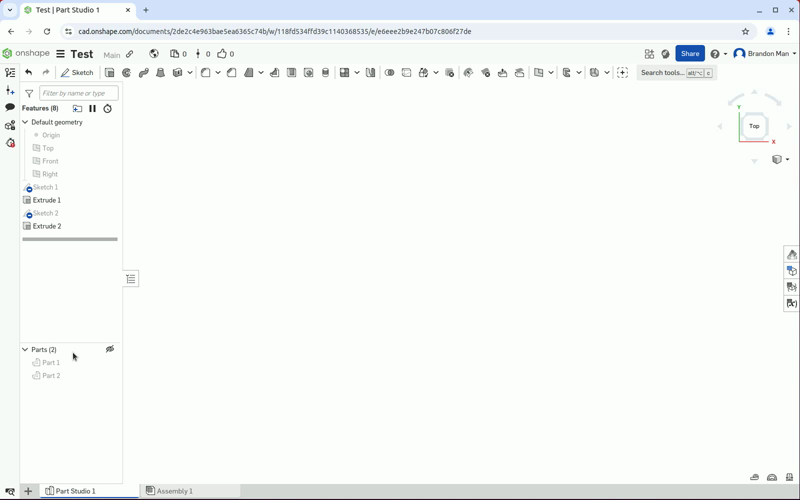
key_down(shift)
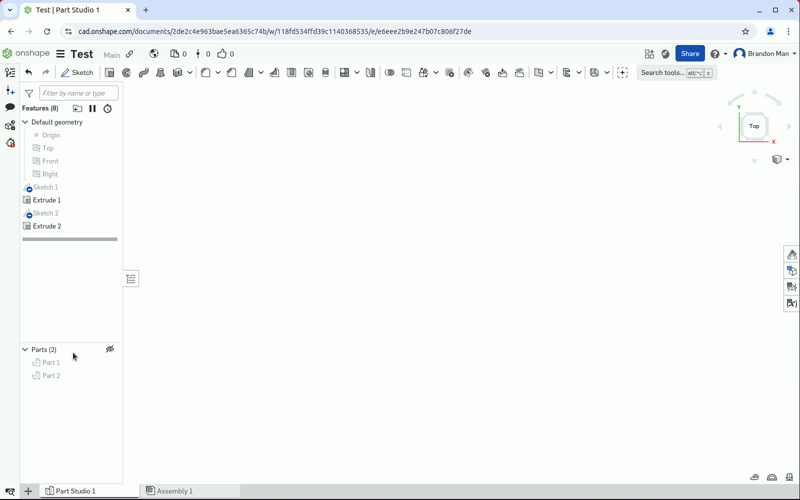
key(up)
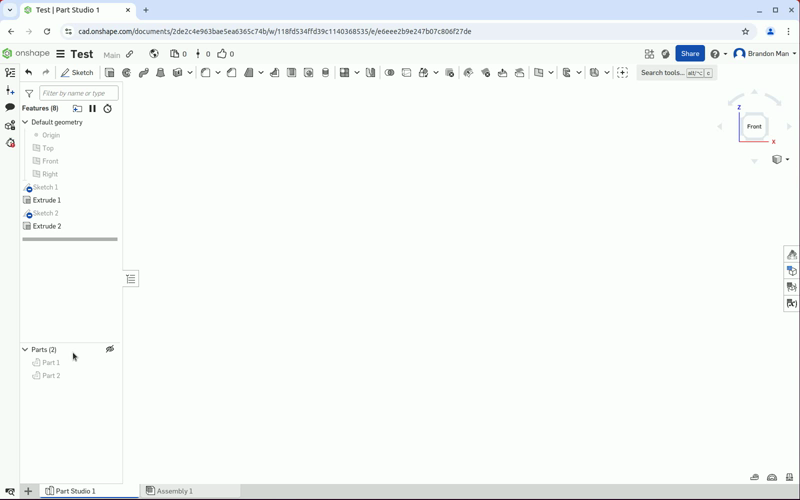
key_up(shift)
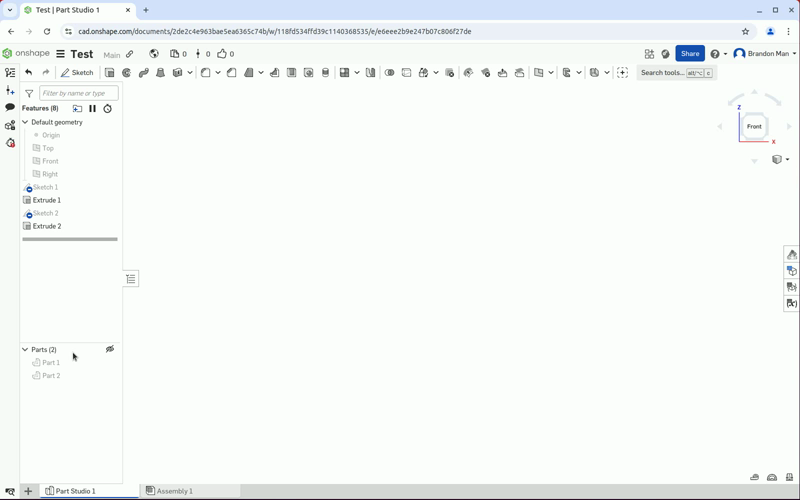
mouse_move(73, 352)
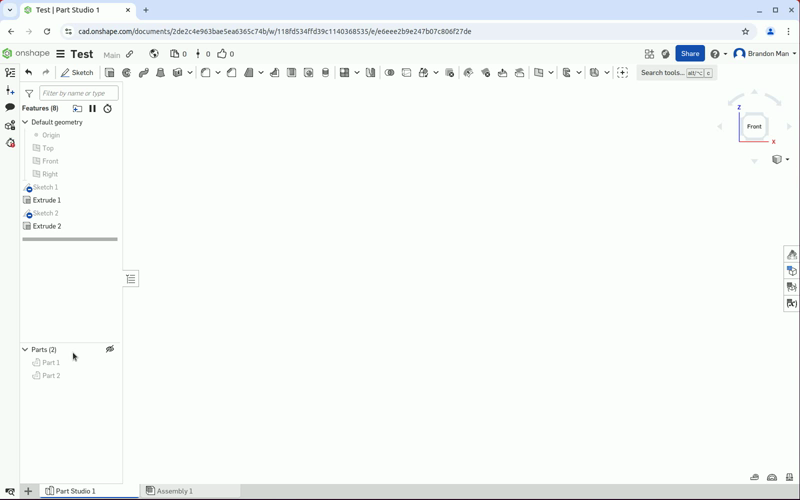
key(shift+y)
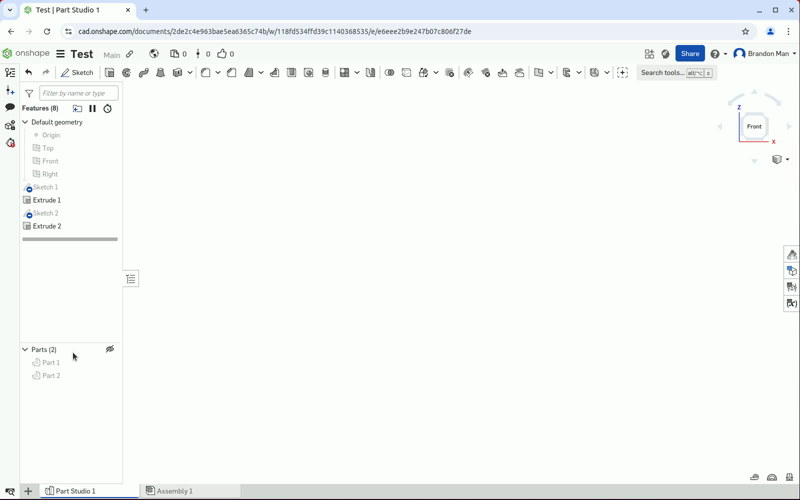
key(shift+s)
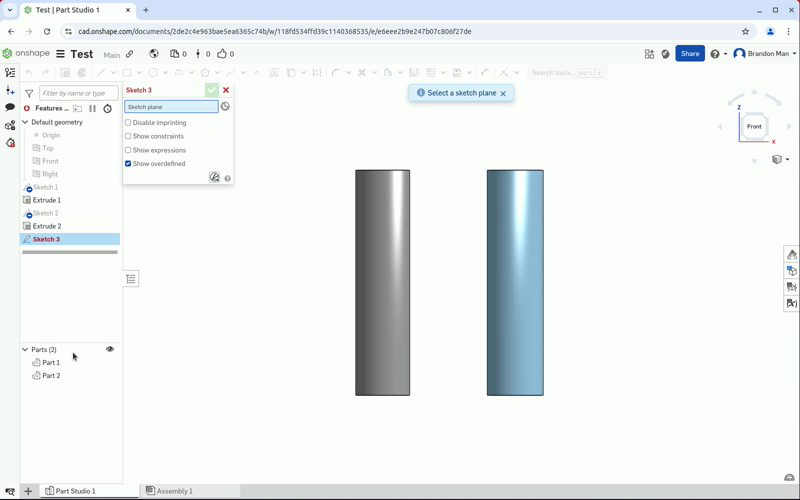
mouse_move(73, 163)
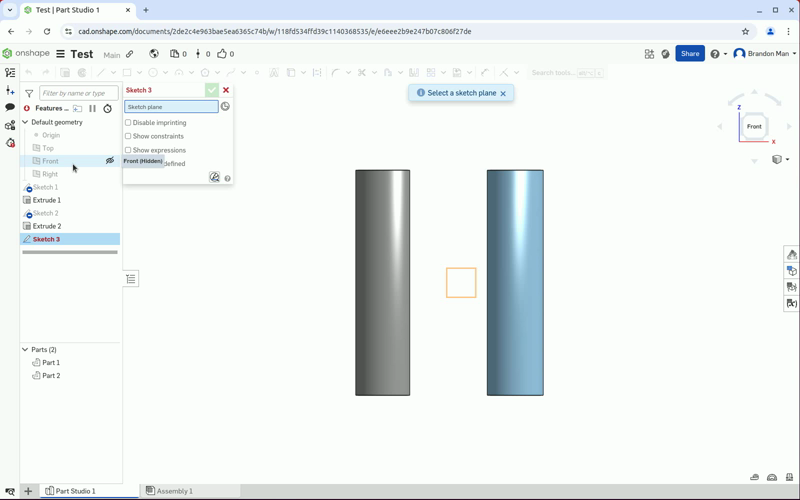
click(73, 163)
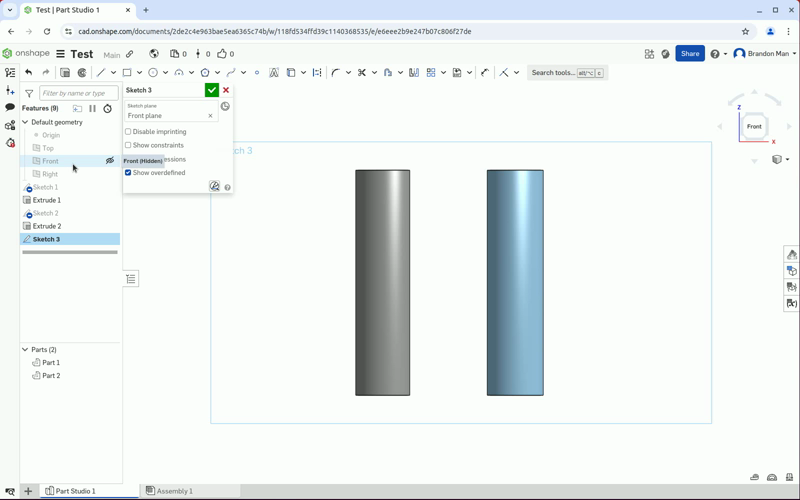
mouse_move(73, 352)
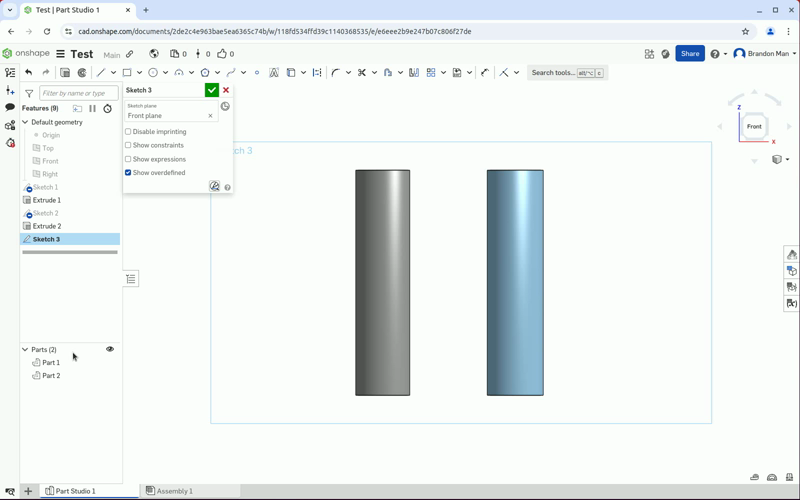
key(y)
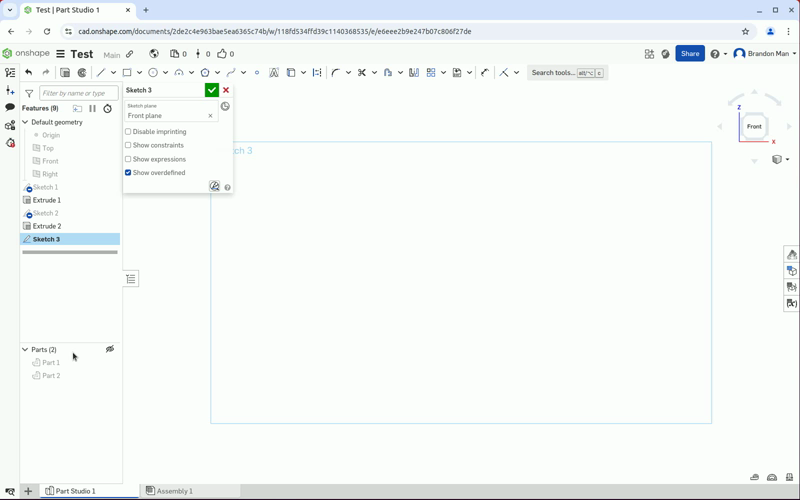
key(c)
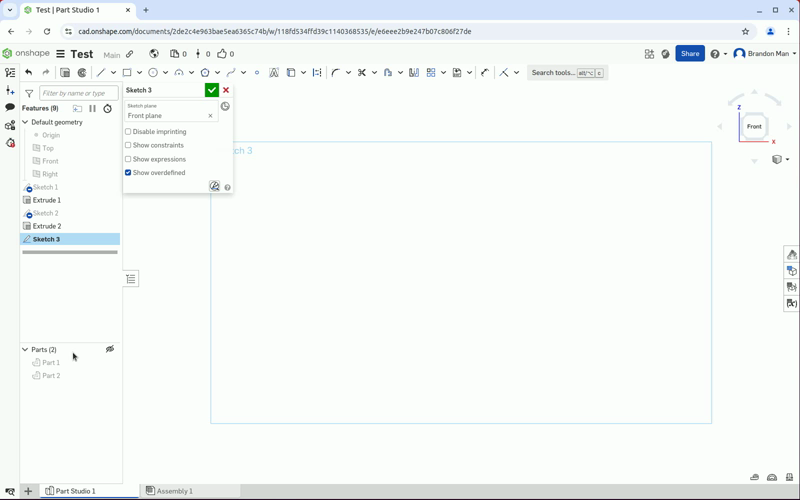
key_down(shift)
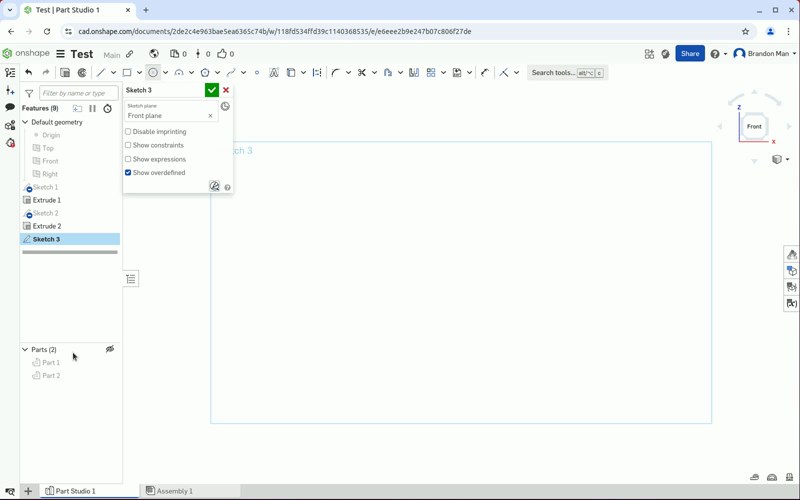
mouse_move(515, 209)
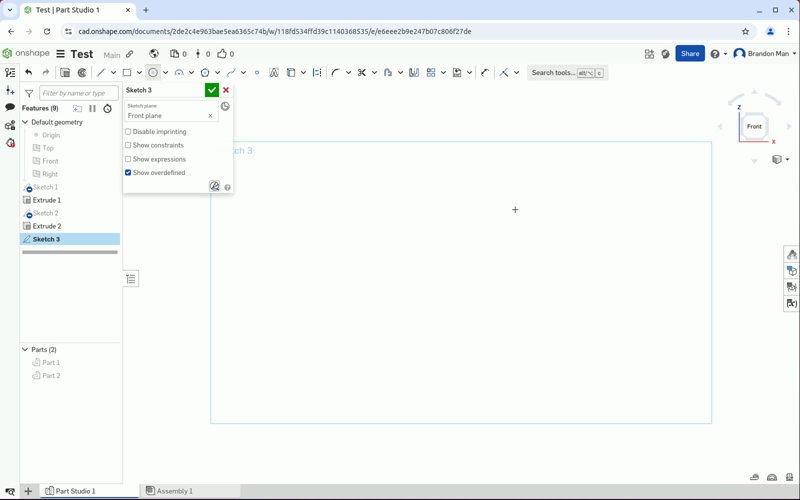
click(515, 209)
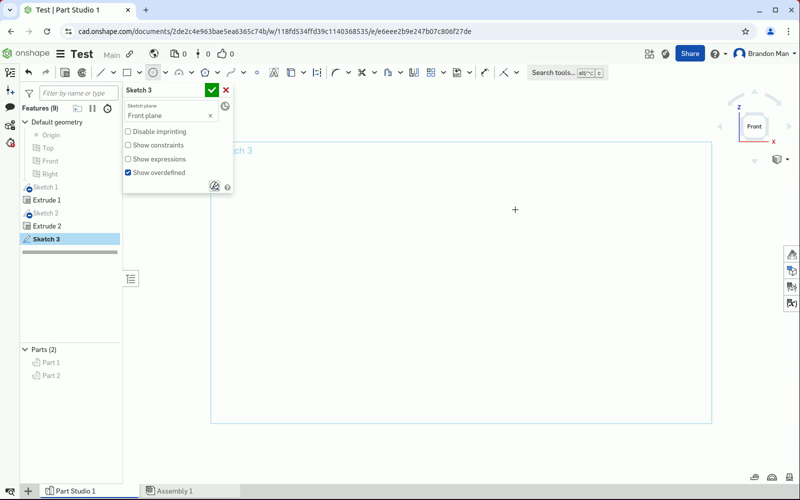
key_up(shift)
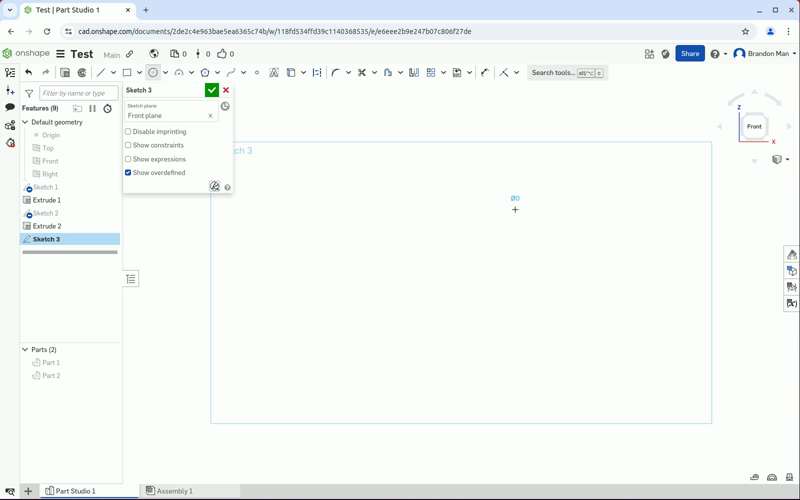
mouse_move(519, 209)
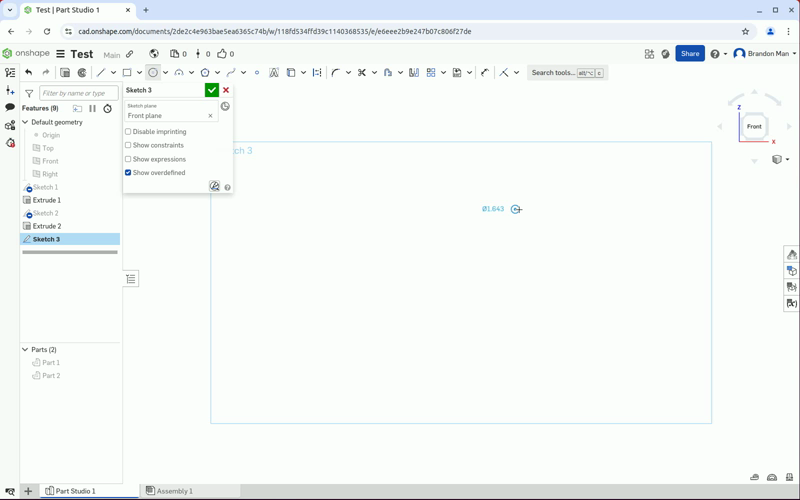
click(519, 209)
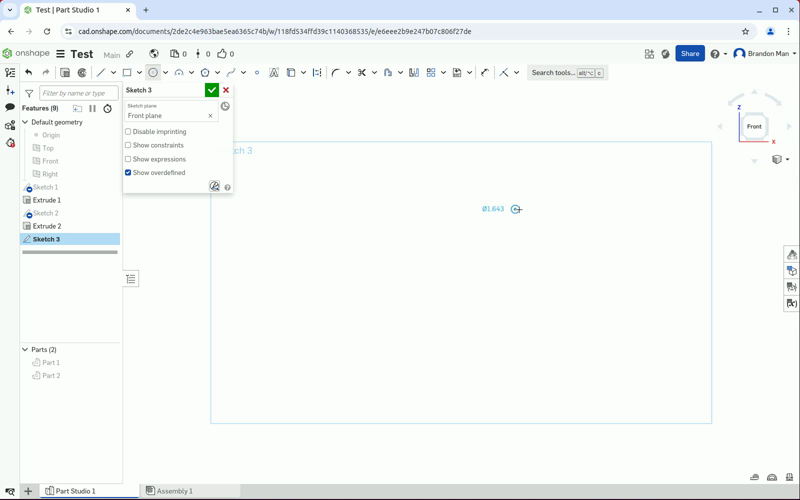
key(esc)
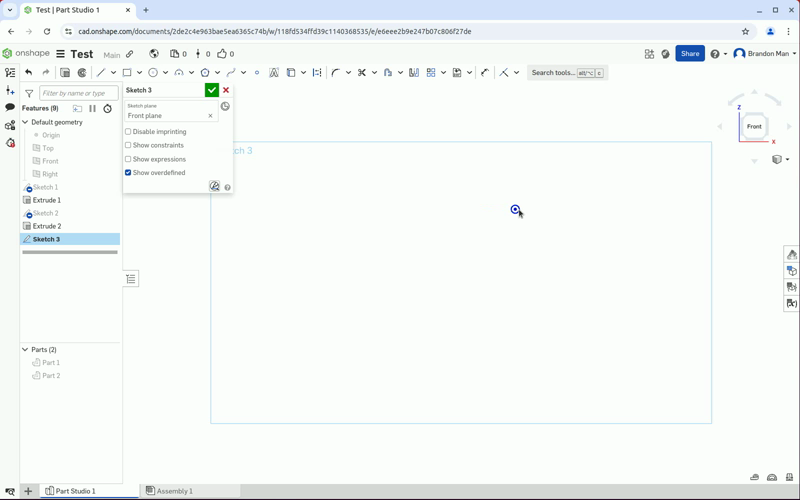
mouse_move(512, 207)
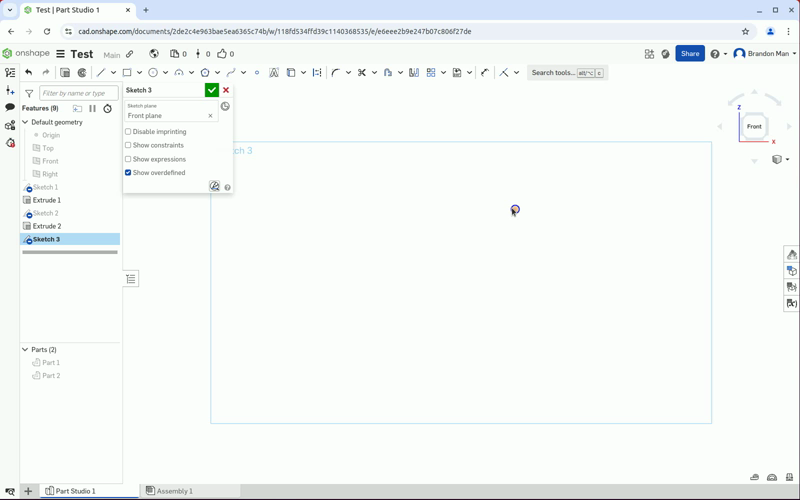
scroll(6)
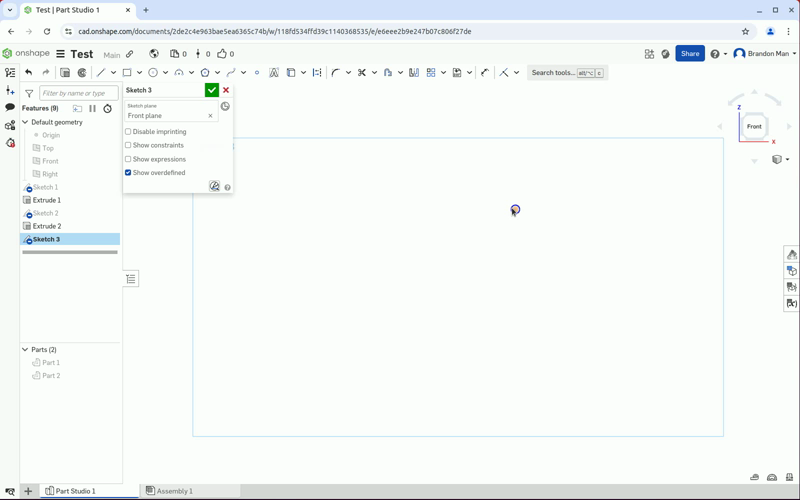
scroll(6)
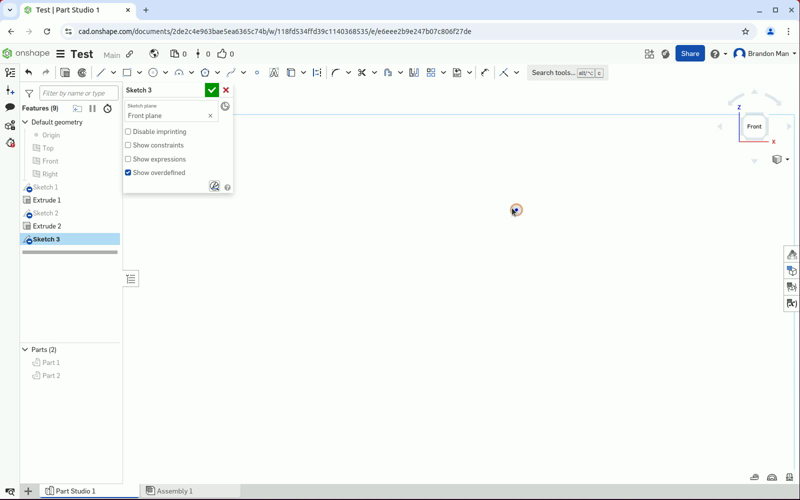
scroll(6)
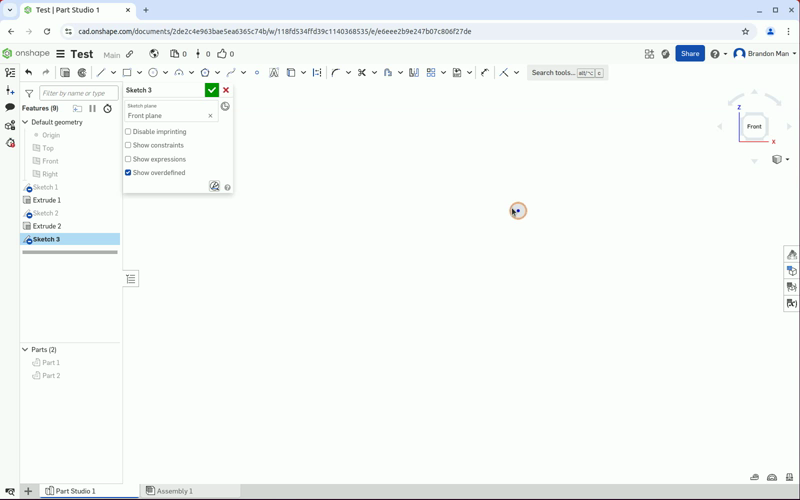
scroll(6)
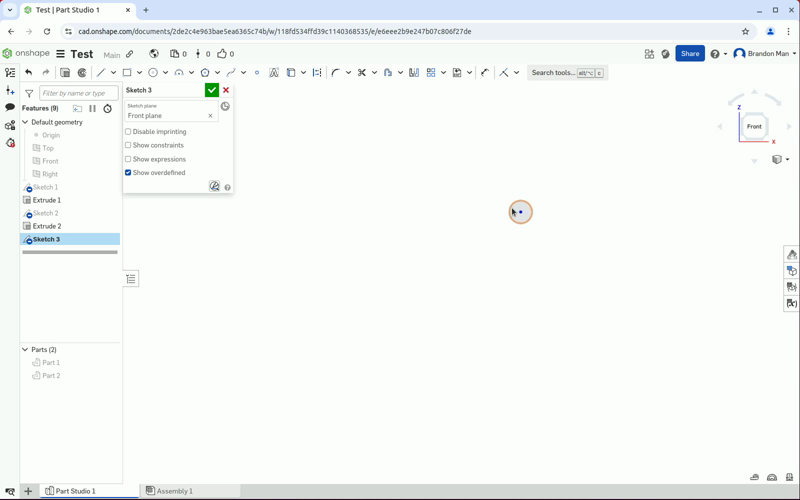
scroll(6)
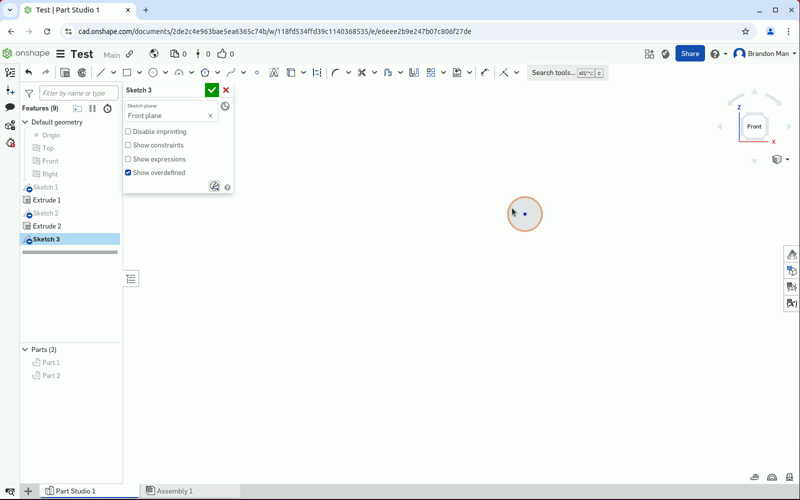
scroll(6)
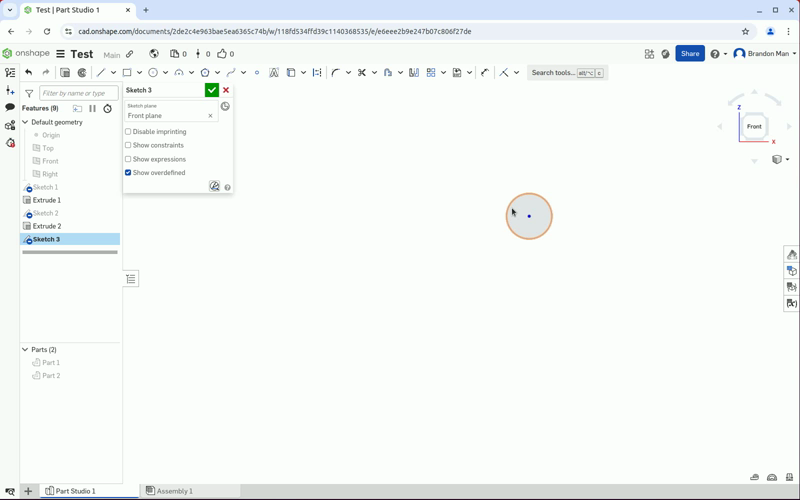
scroll(6)
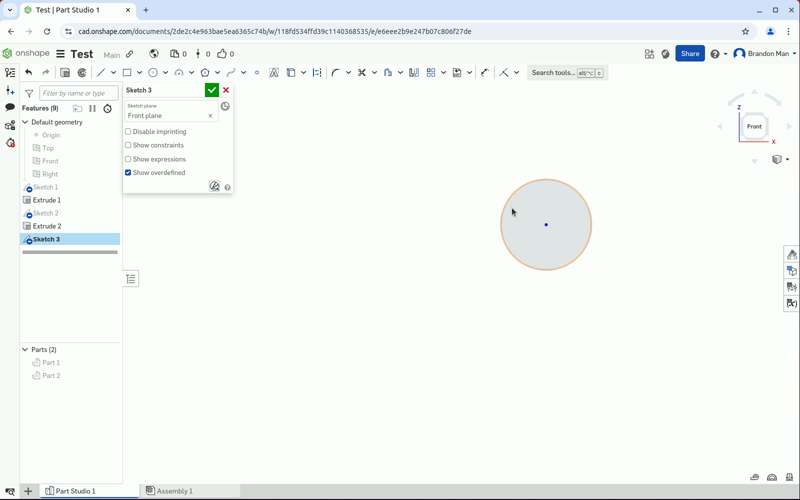
click(512, 207)
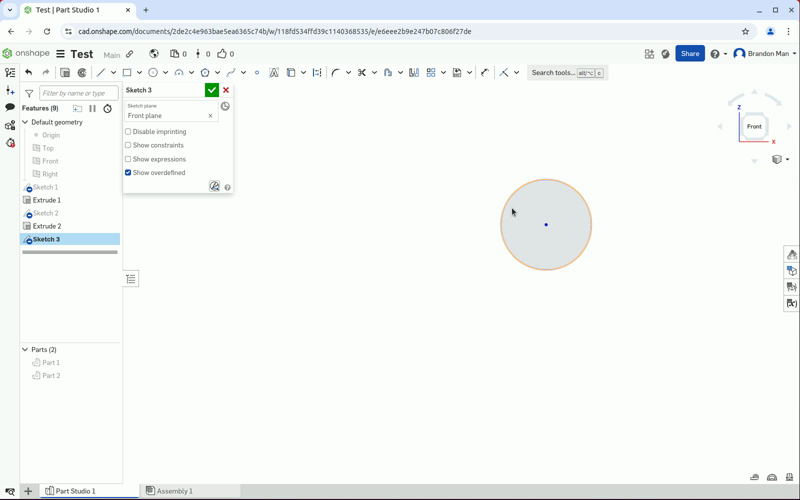
scroll(-6)
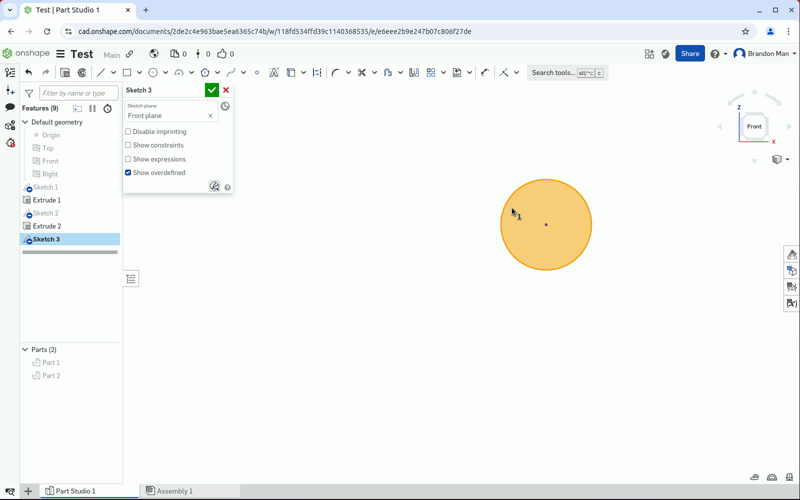
scroll(-6)
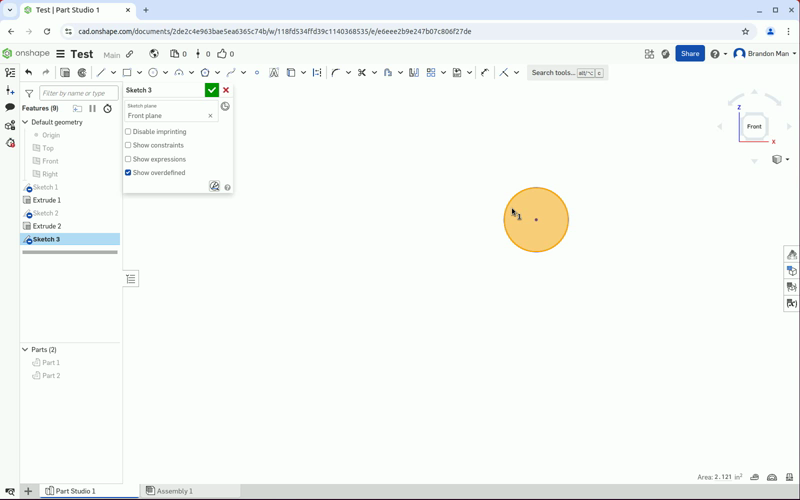
scroll(-6)
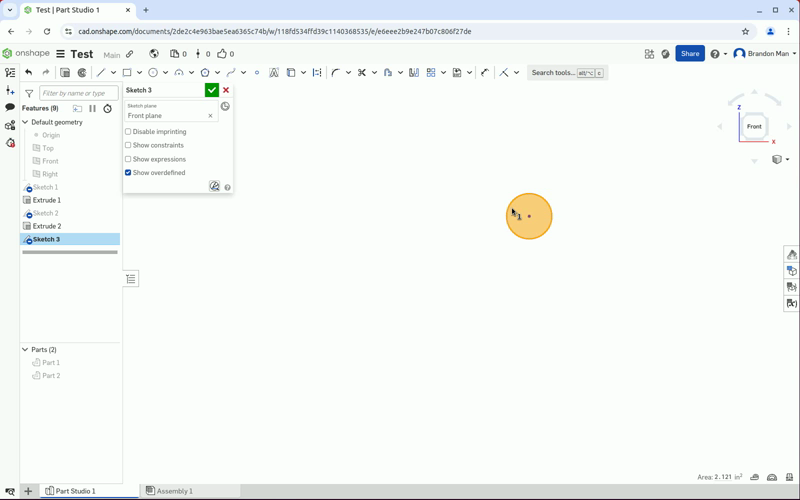
scroll(-6)
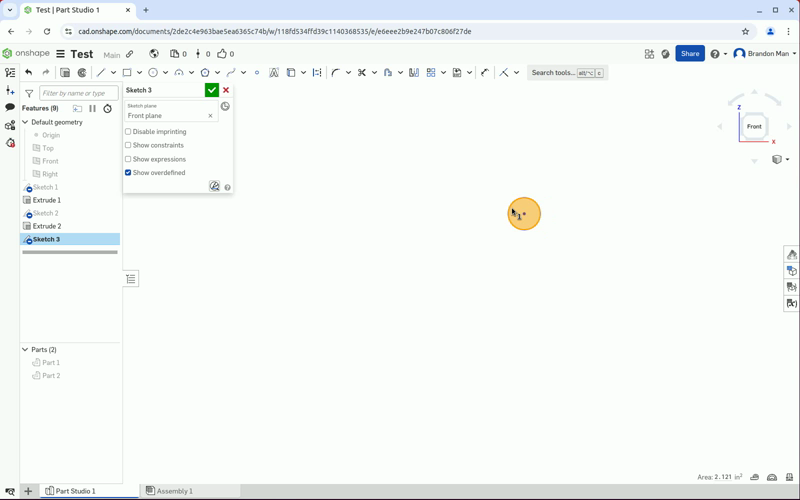
scroll(-6)
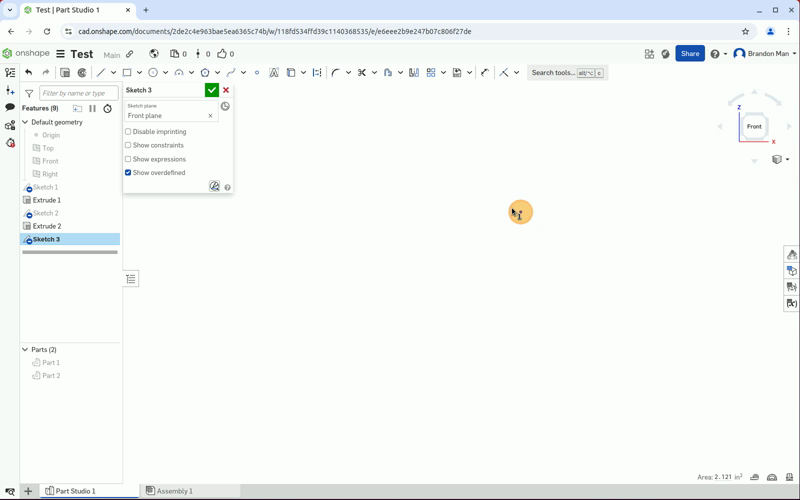
scroll(-6)
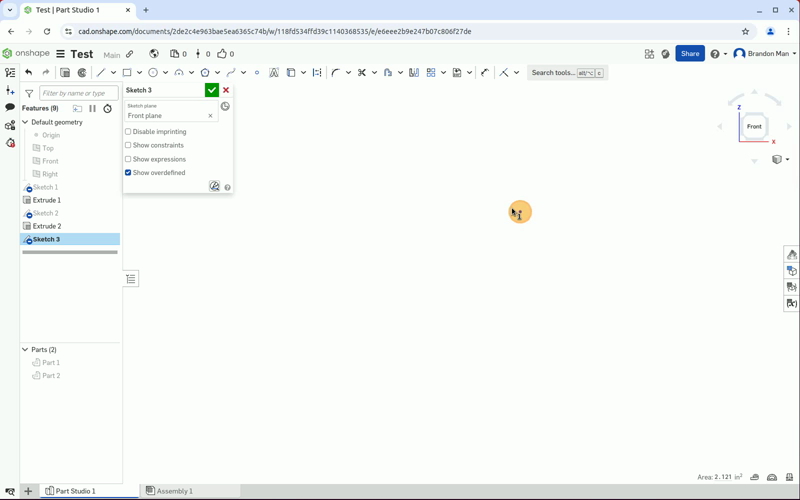
scroll(-6)
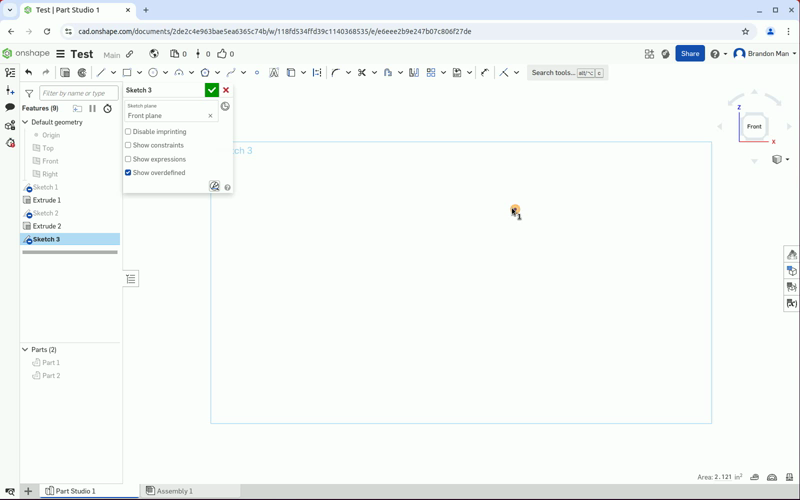
mouse_move(73, 352)
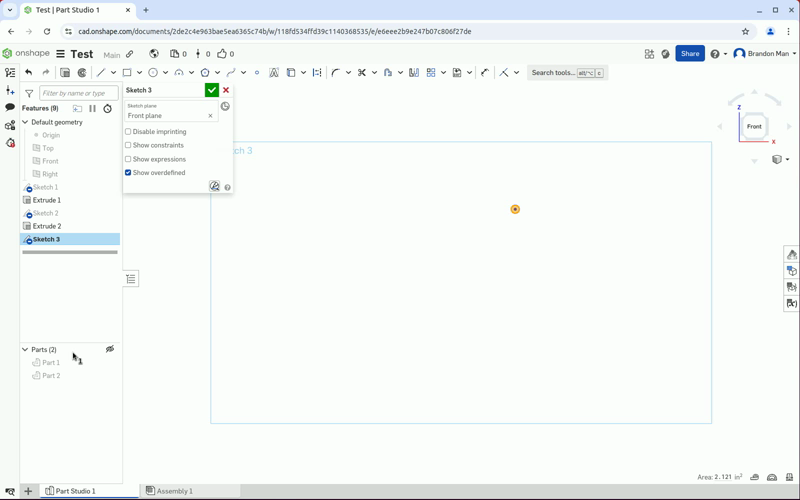
key(shift+y)
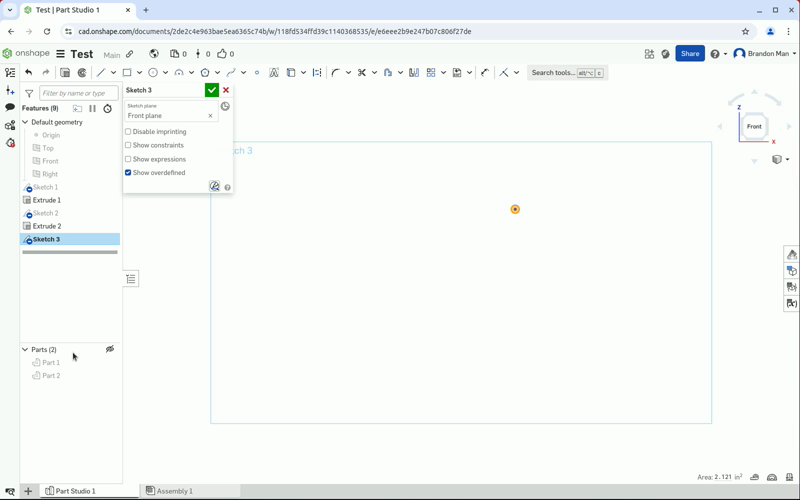
key(shift+e)
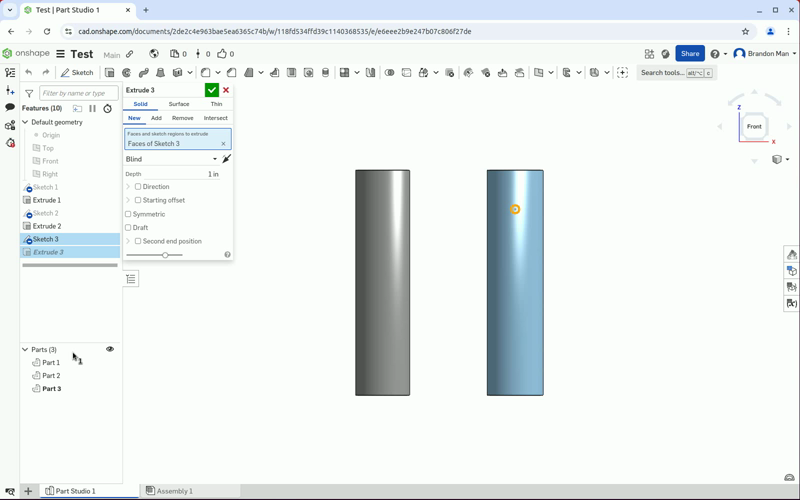
mouse_move(143, 106)
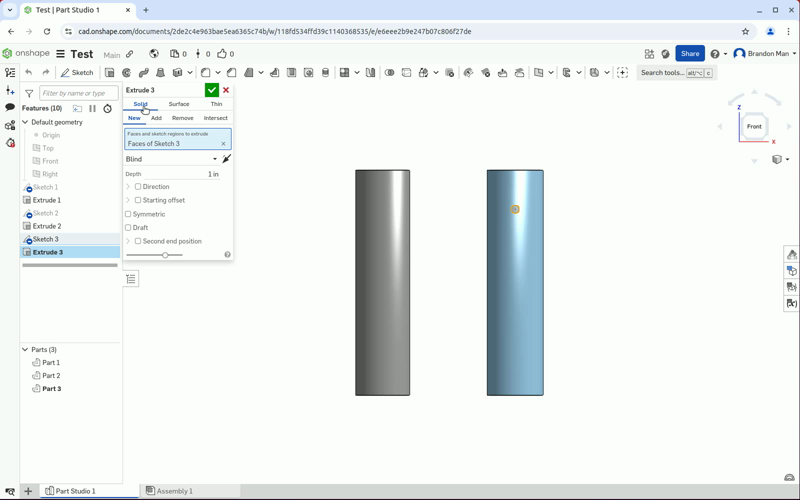
click(143, 106)
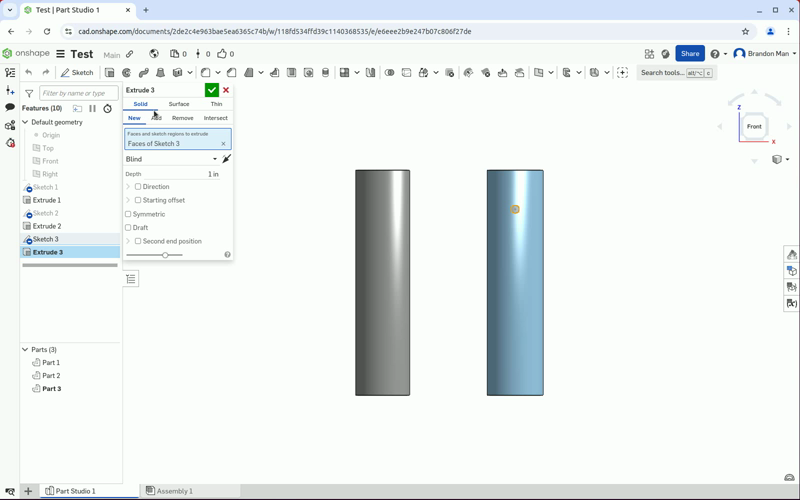
mouse_move(186, 120)
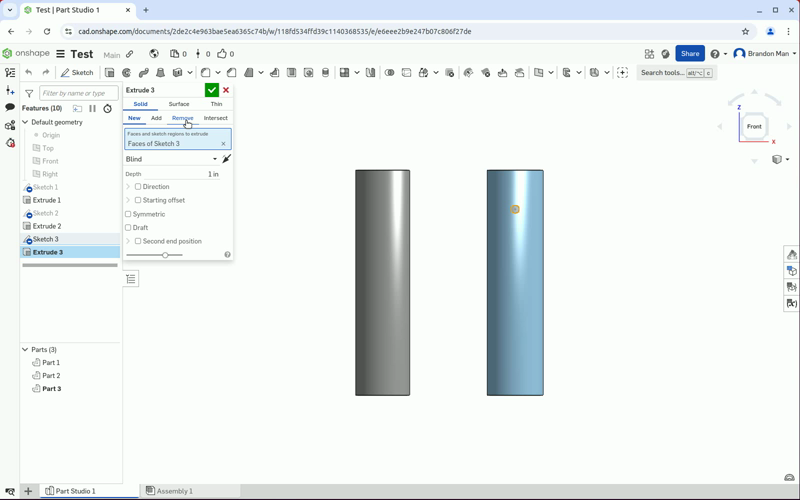
click(186, 120)
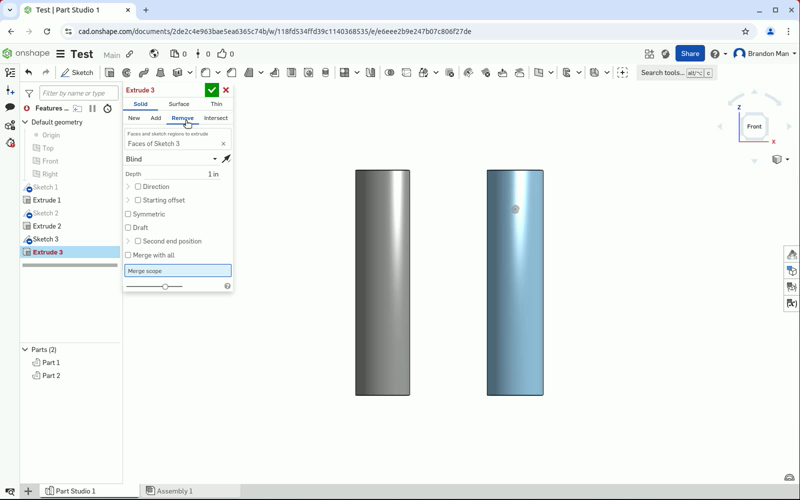
key(tab, 4)
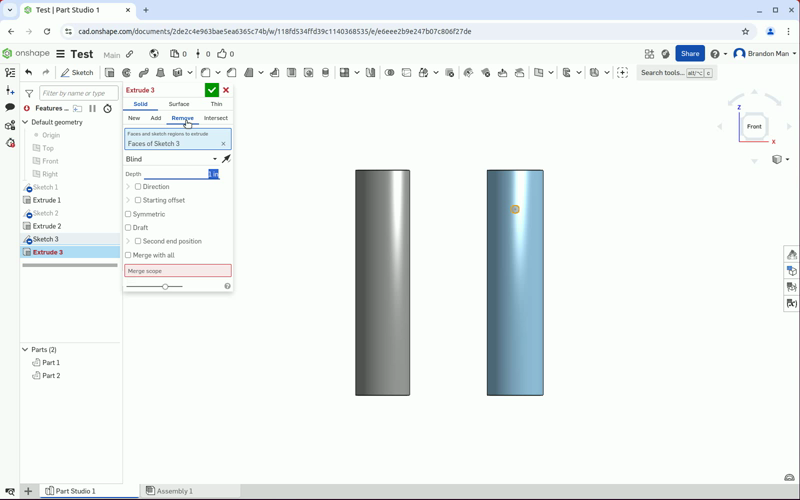
text(15.165)
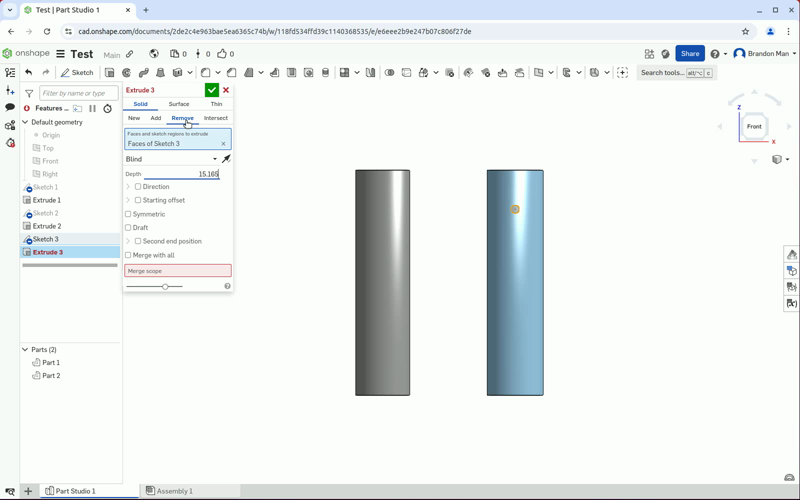
key(tab, 6)
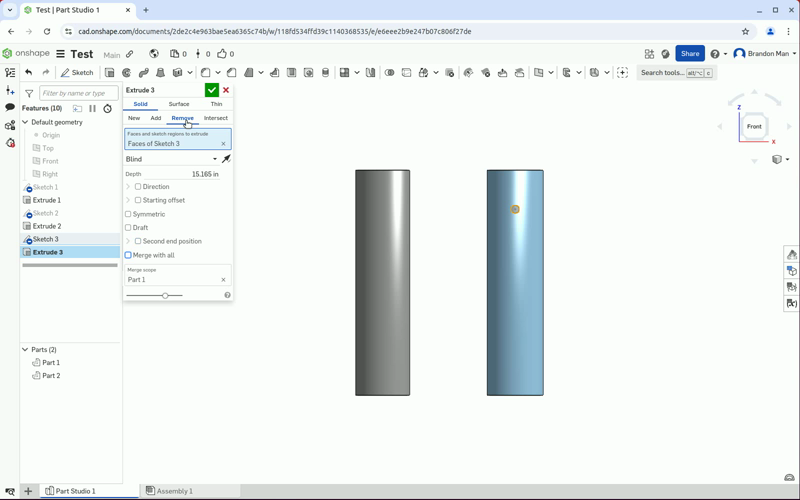
key(space)
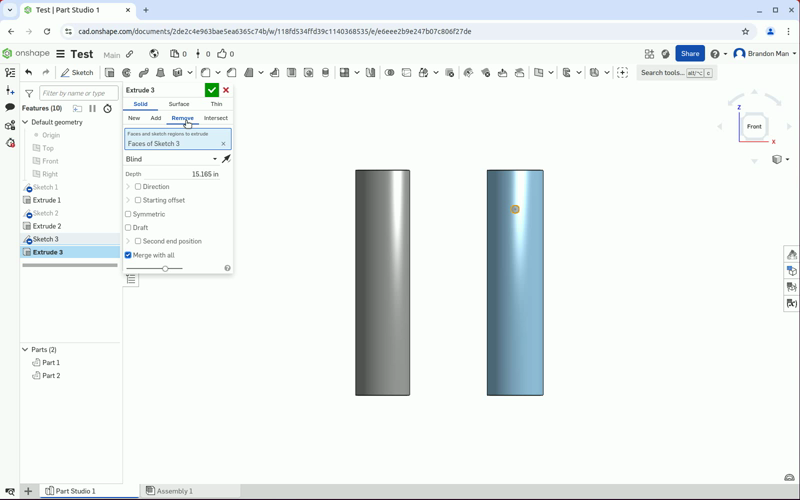
key(enter)
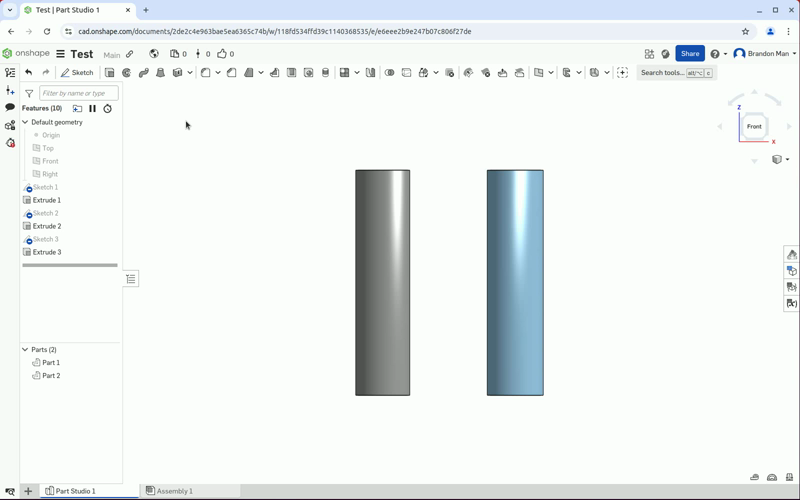
key(shift+h)
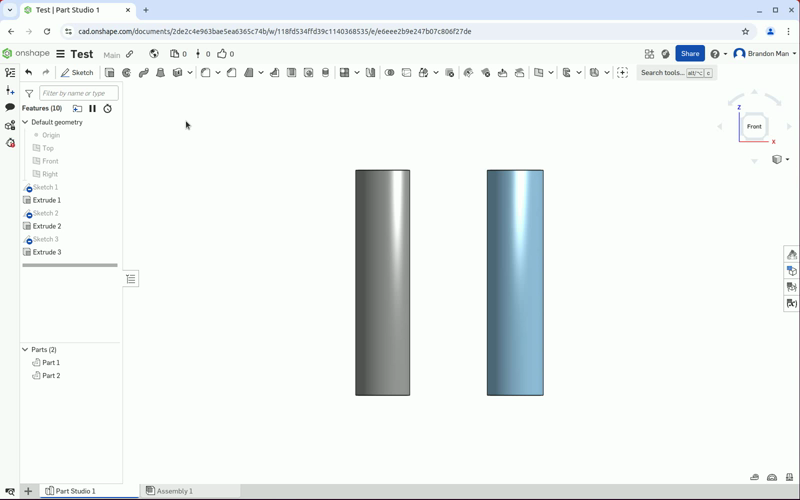
key(shift+h)
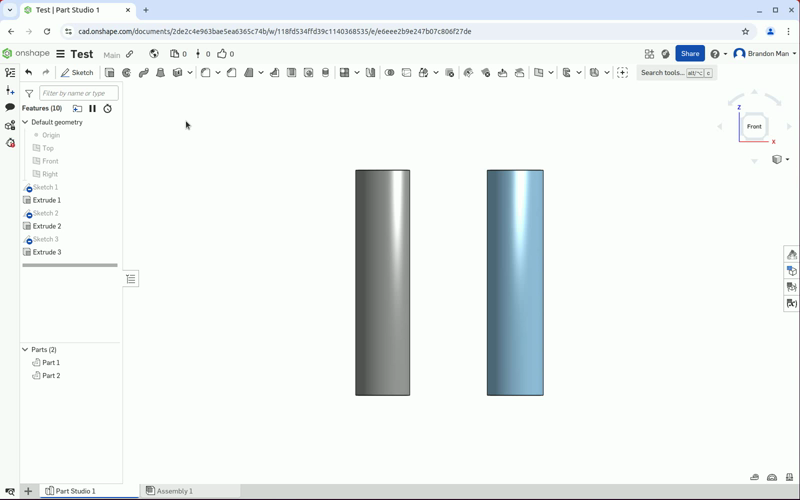
mouse_move(73, 189)
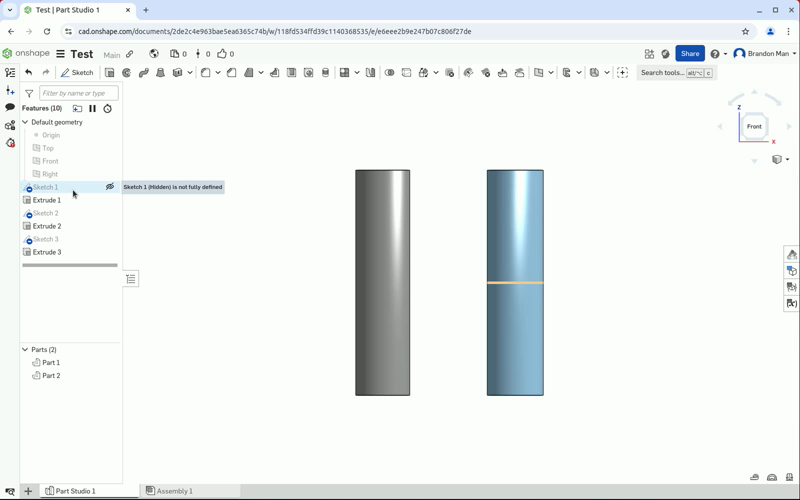
click(73, 189)
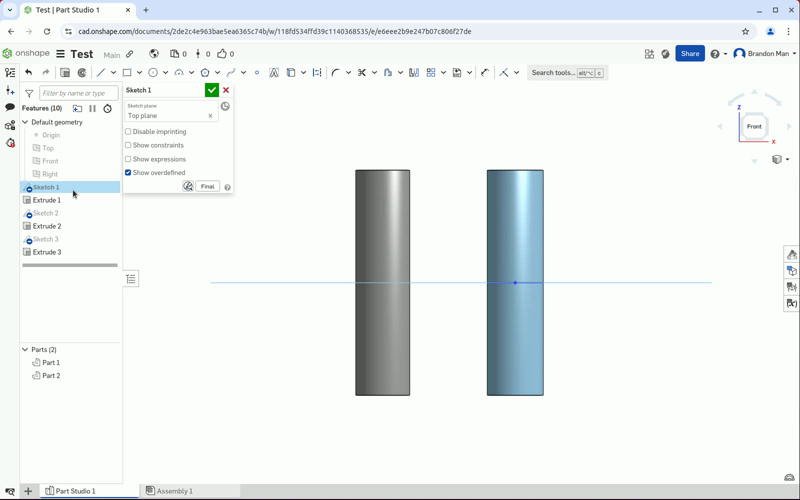
mouse_move(229, 92)
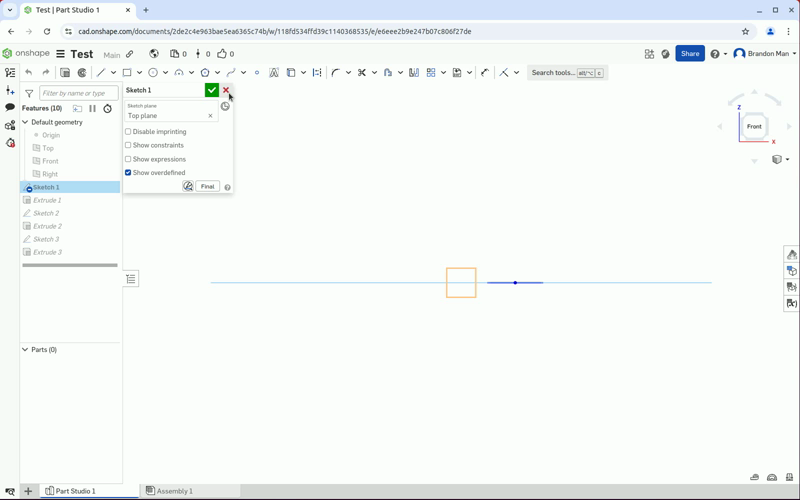
click(229, 92)
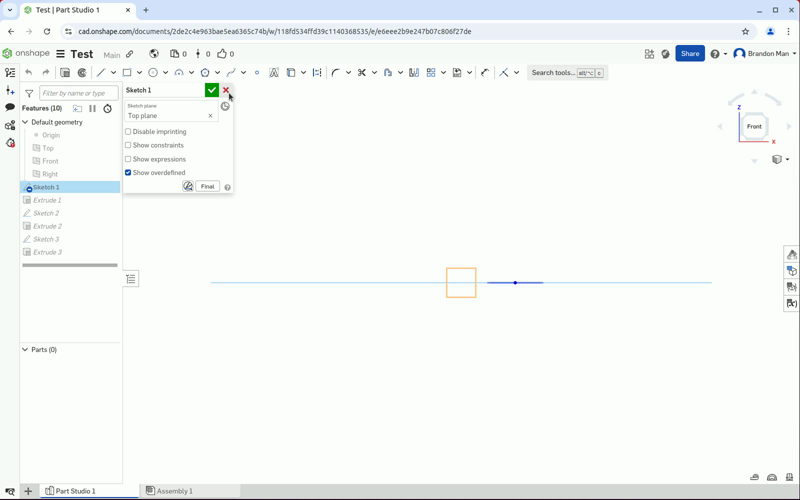
key(shift+s)
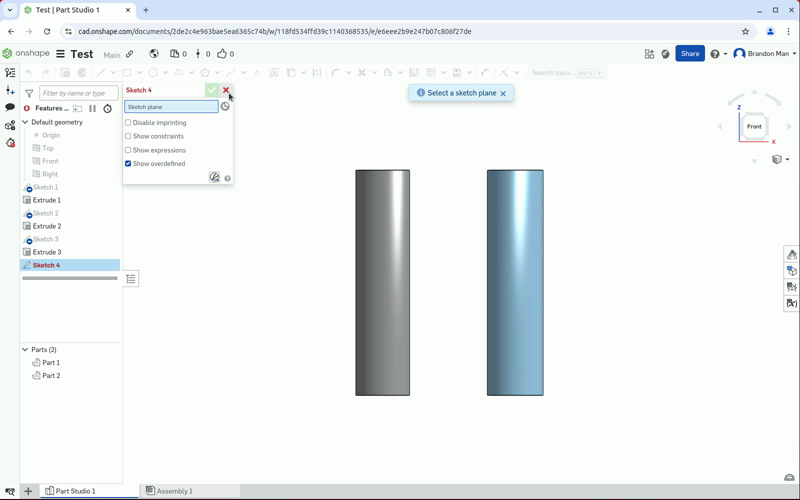
mouse_move(73, 163)
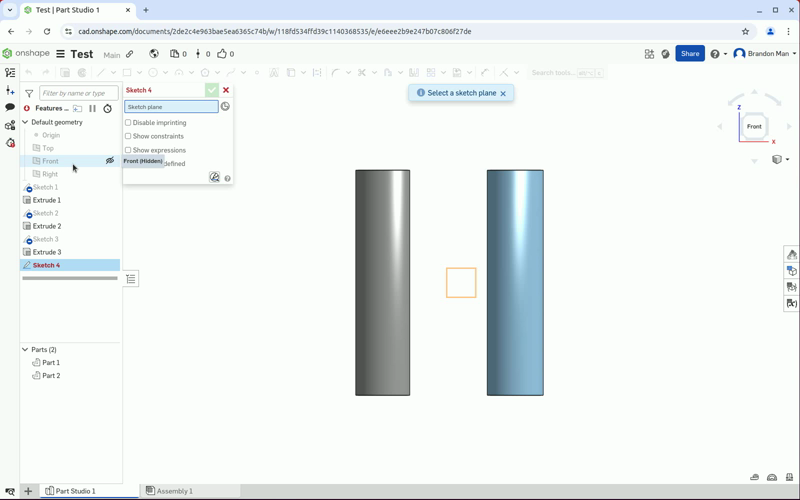
click(73, 163)
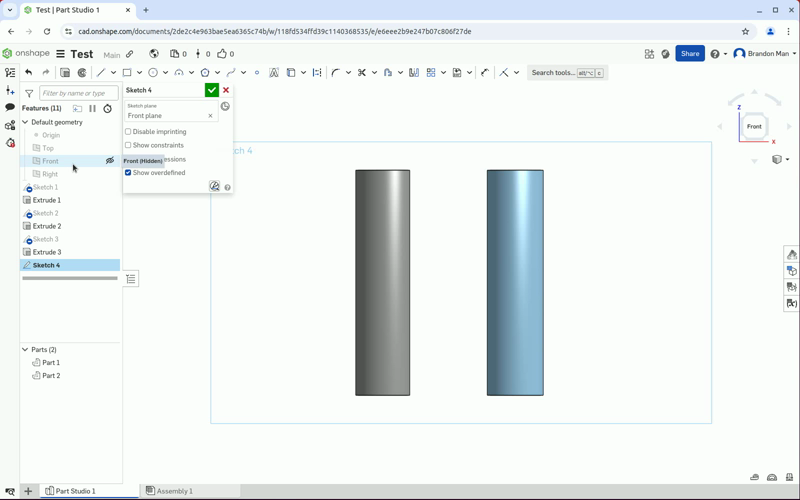
mouse_move(73, 352)
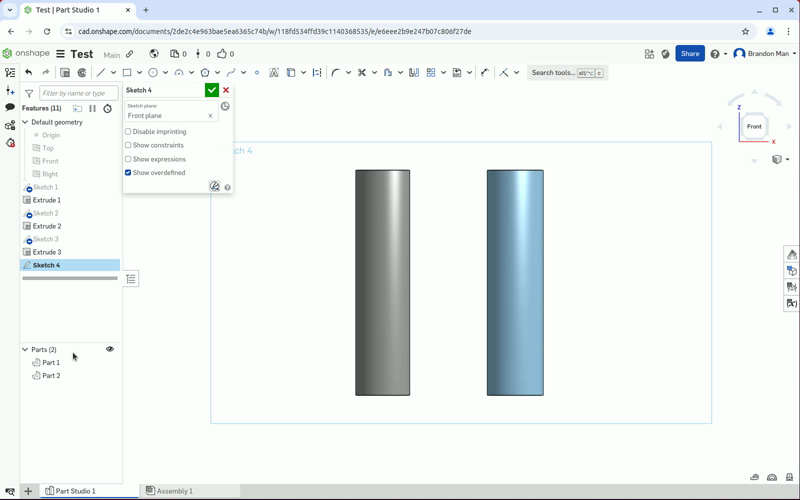
key(y)
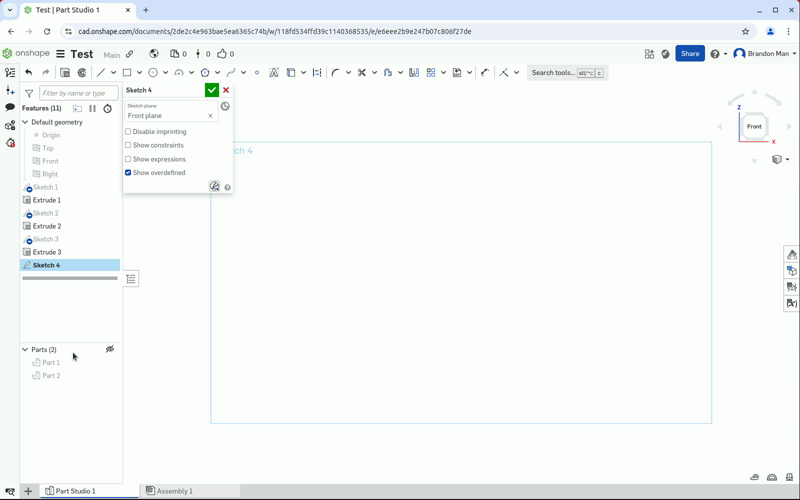
key(c)
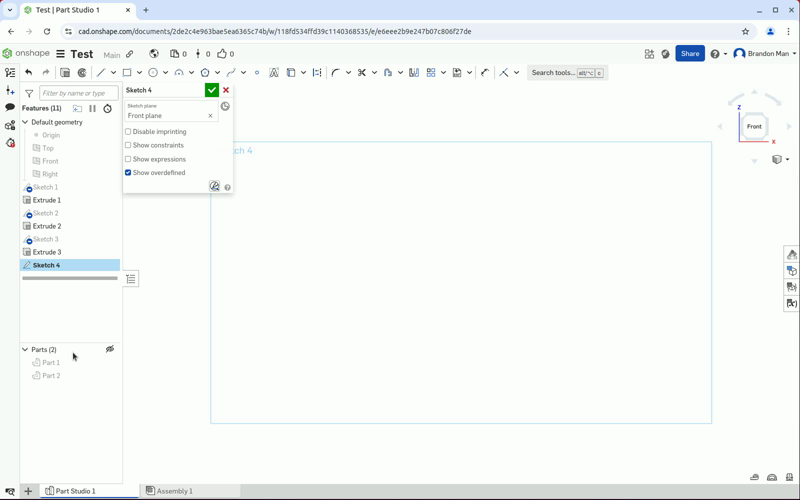
key_down(shift)
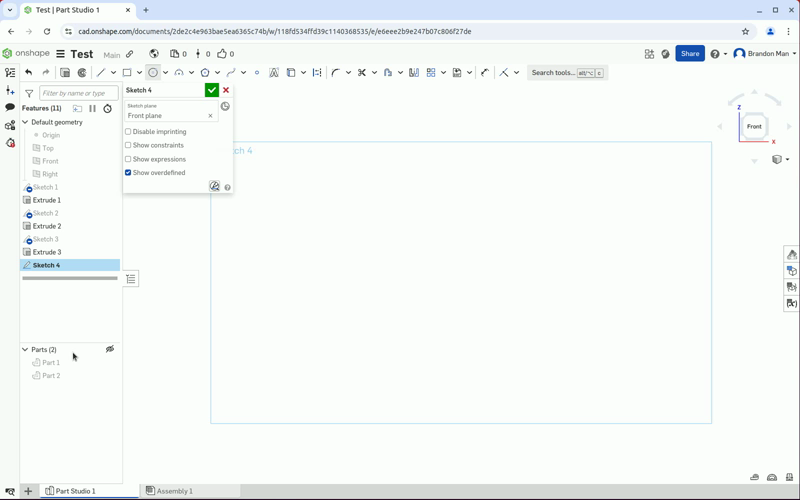
mouse_move(515, 209)
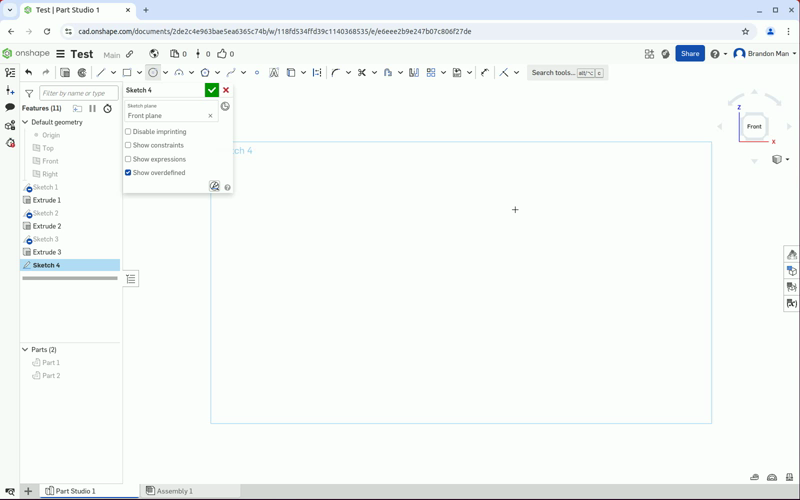
click(515, 209)
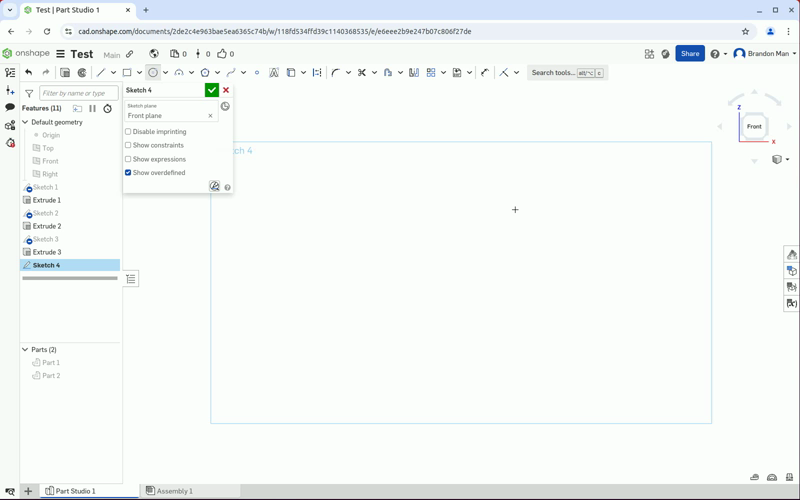
key_up(shift)
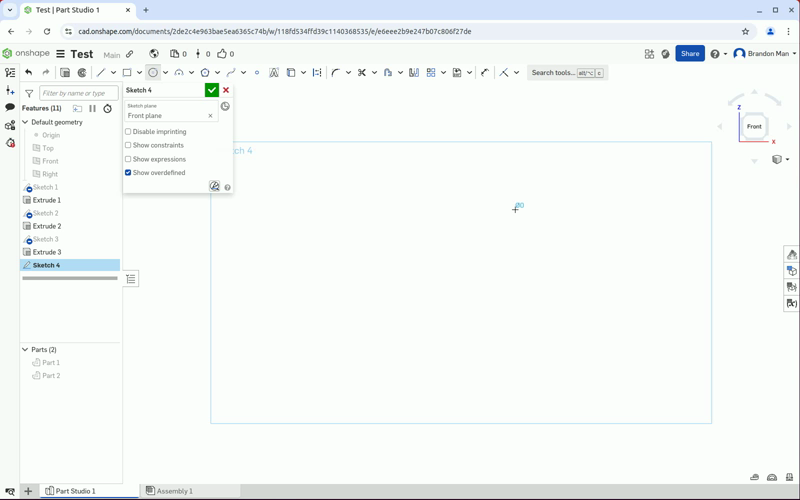
mouse_move(519, 209)
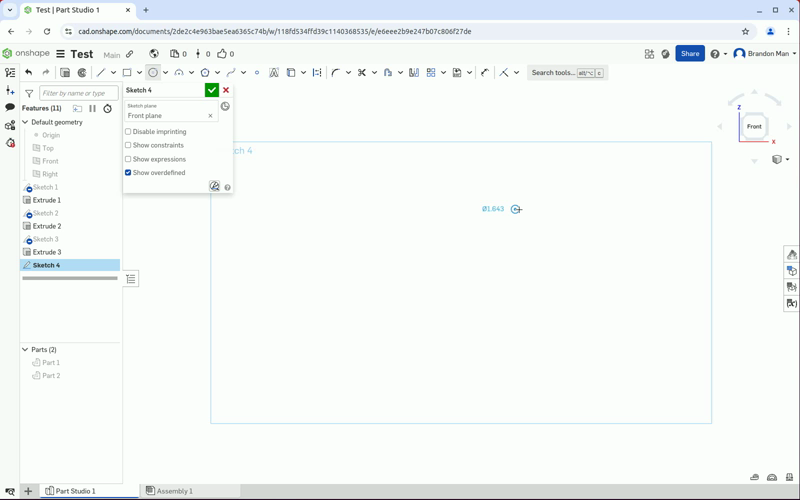
click(519, 209)
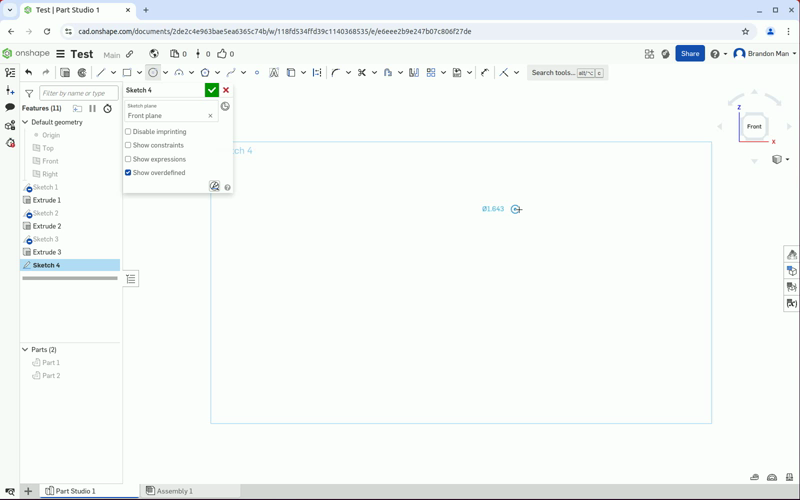
key(esc)
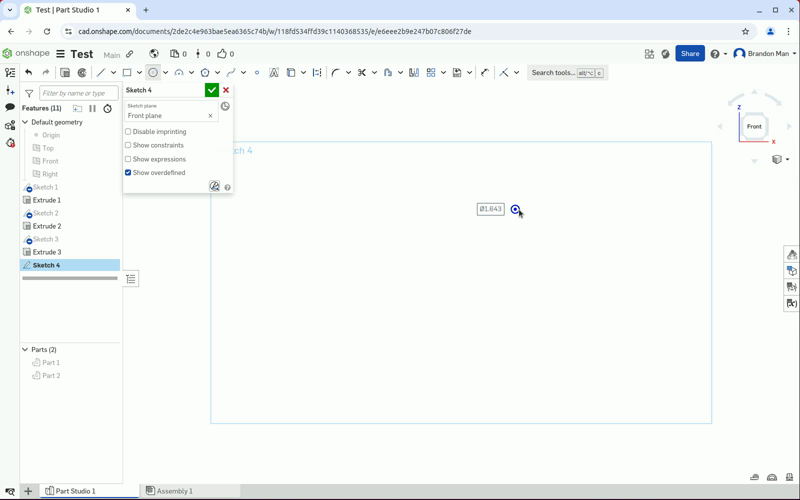
mouse_move(513, 206)
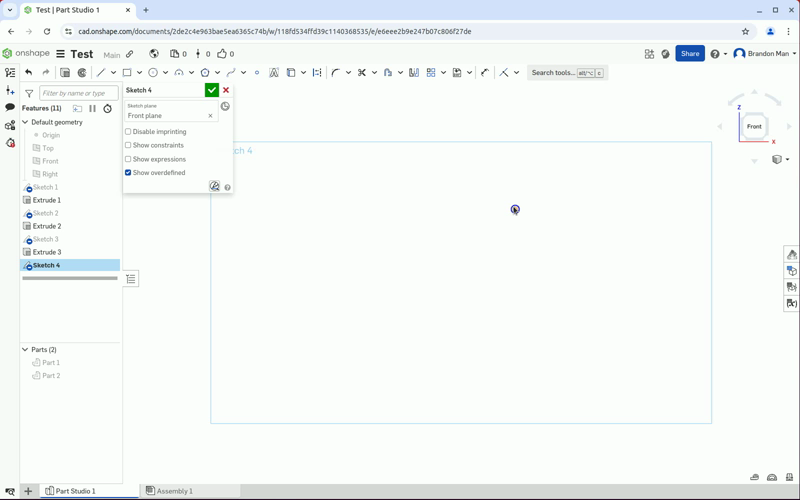
scroll(6)
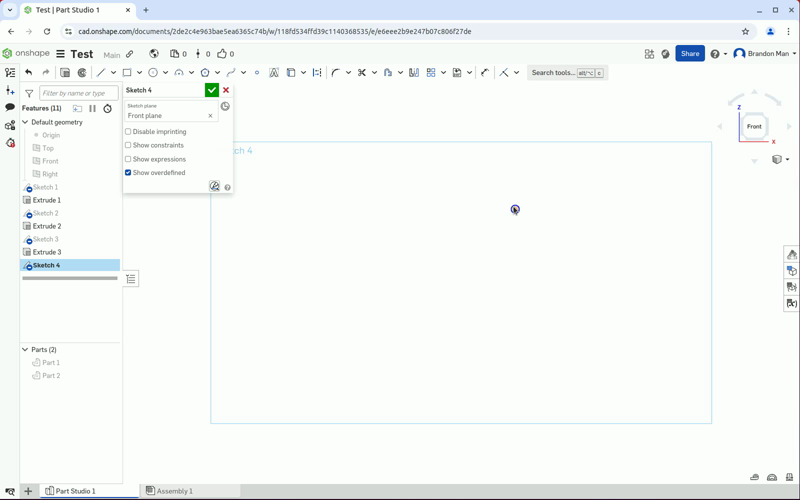
scroll(6)
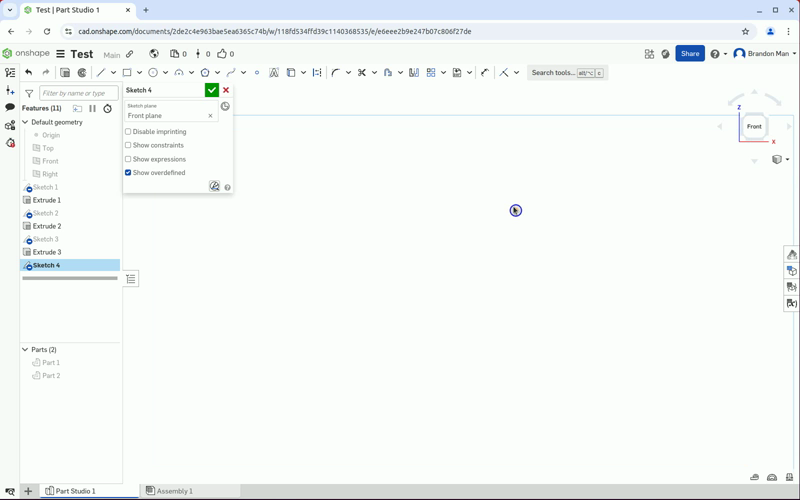
scroll(6)
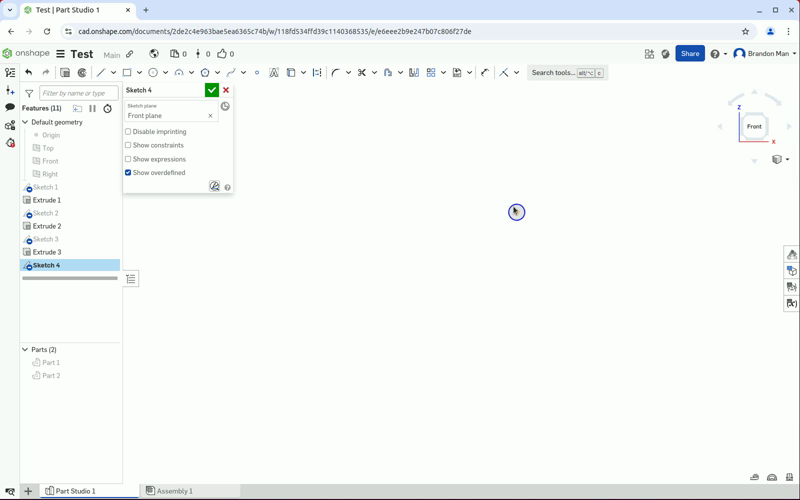
scroll(6)
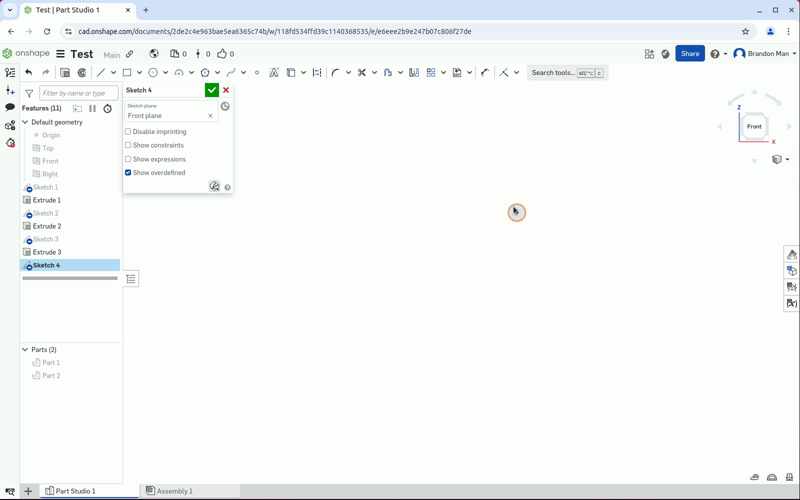
scroll(6)
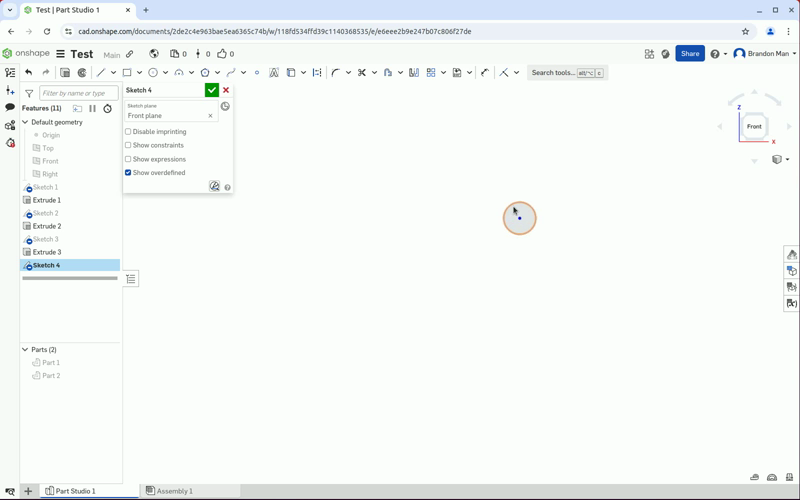
scroll(6)
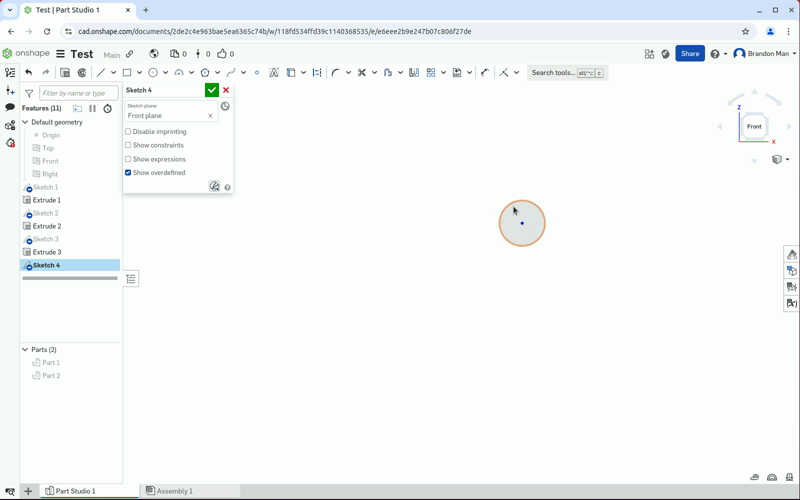
scroll(6)
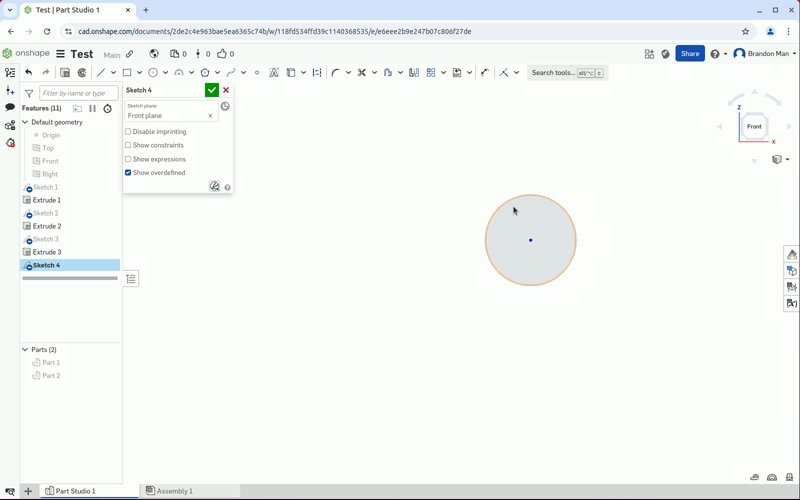
click(513, 206)
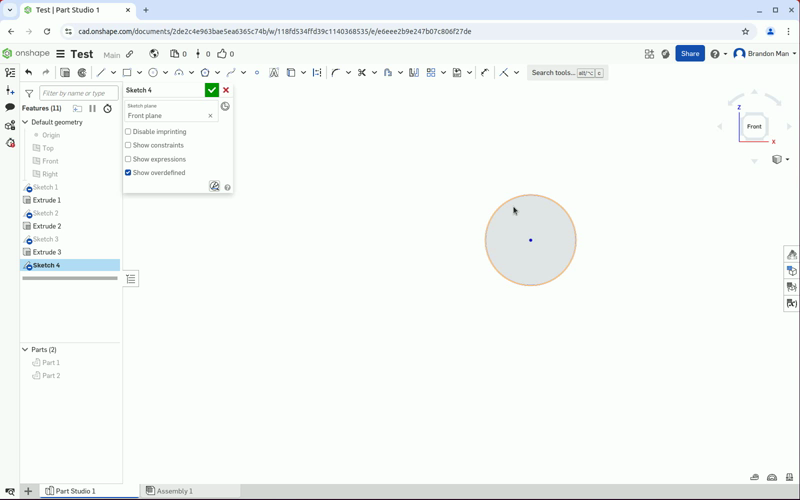
scroll(-6)
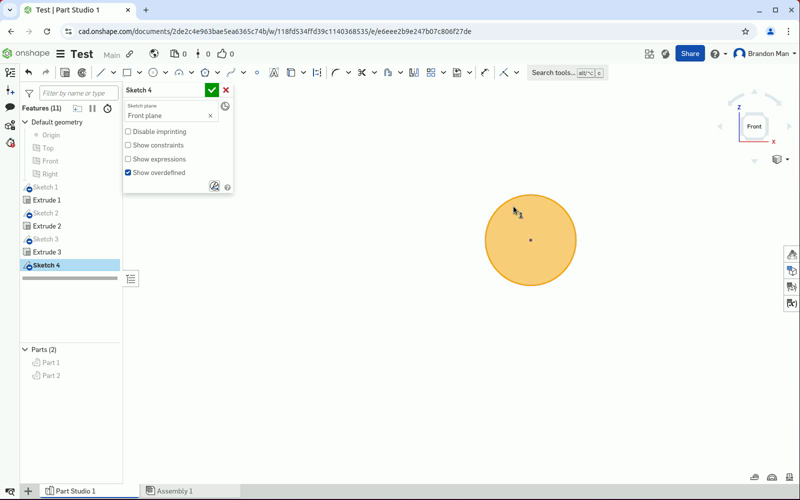
scroll(-6)
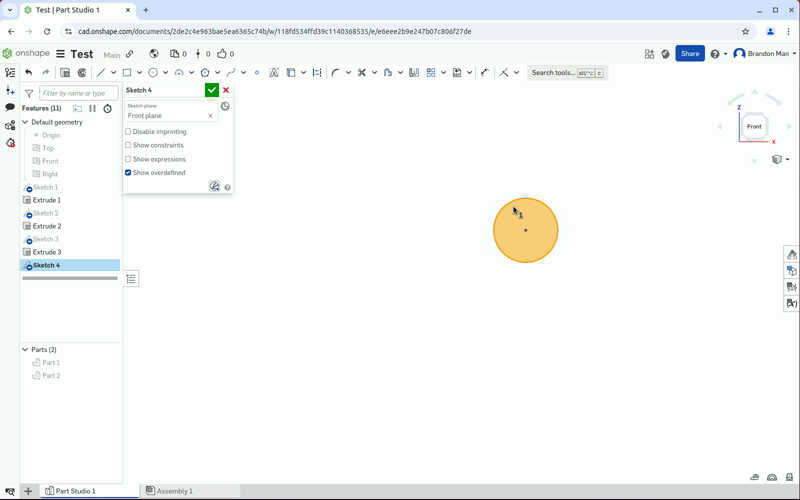
scroll(-6)
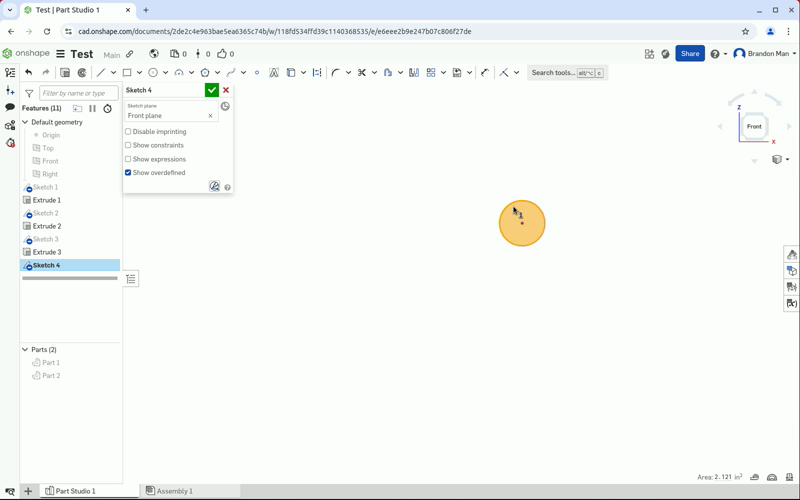
scroll(-6)
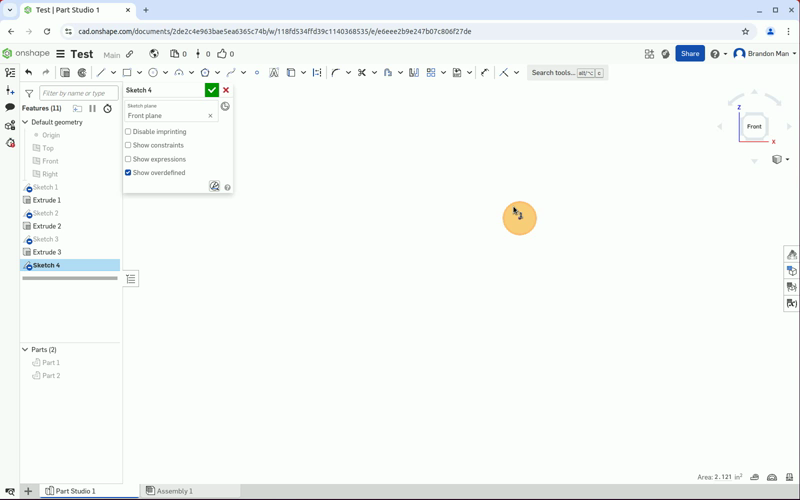
scroll(-6)
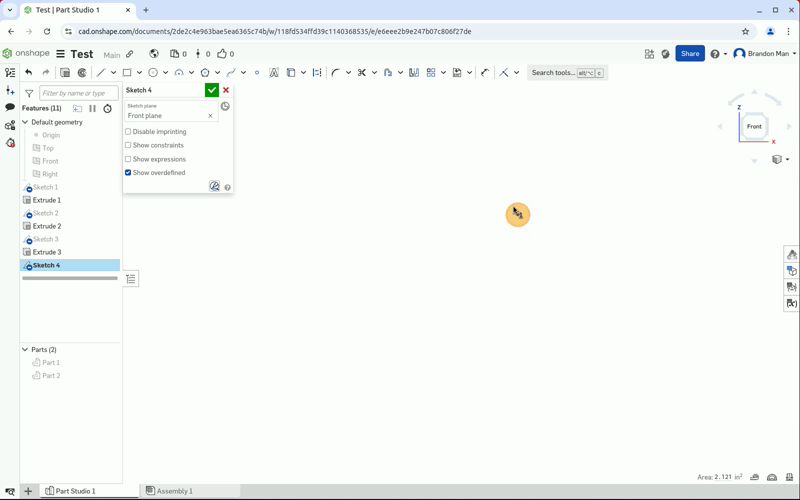
scroll(-6)
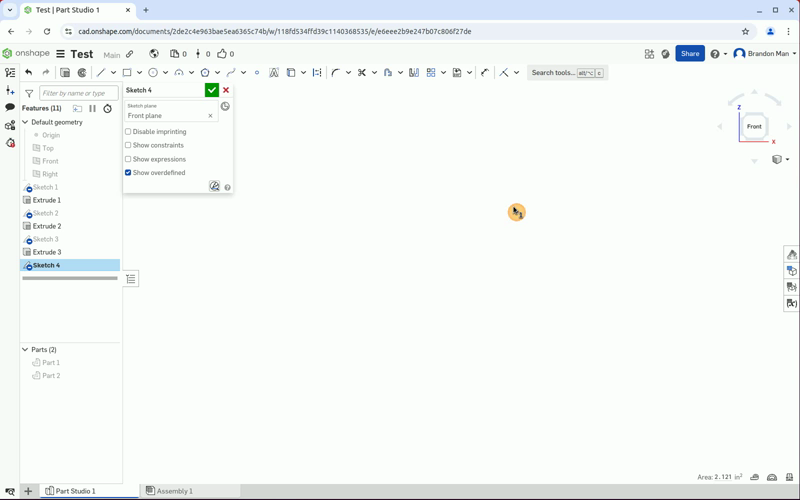
scroll(-6)
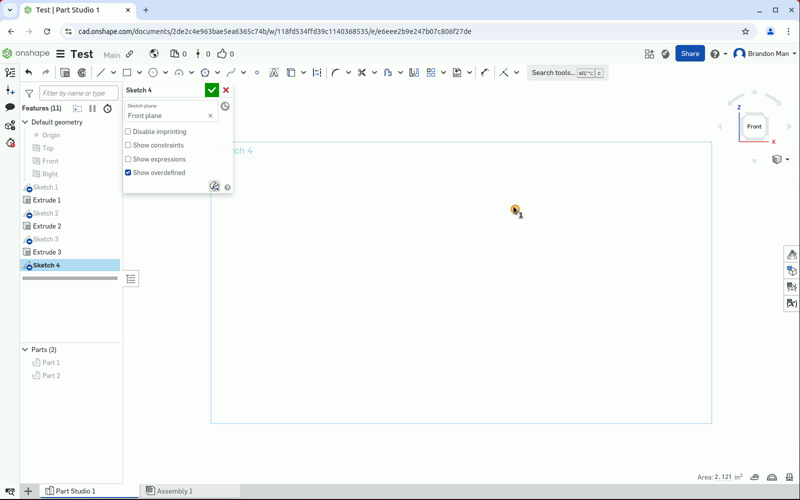
mouse_move(73, 352)
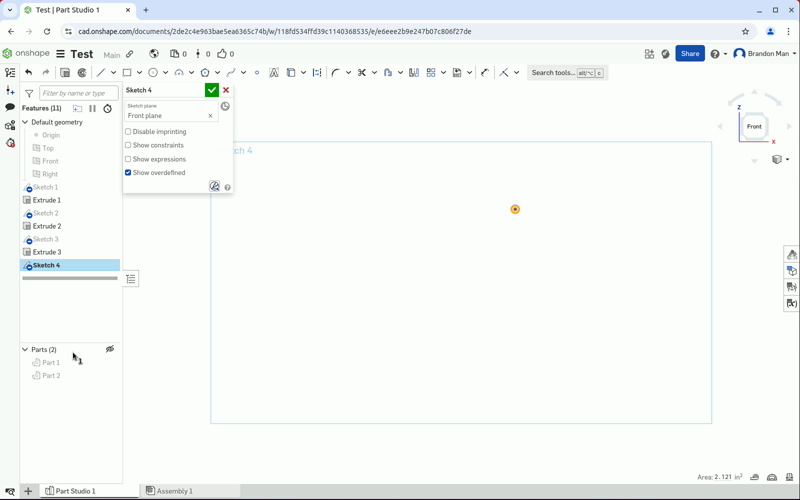
key(shift+y)
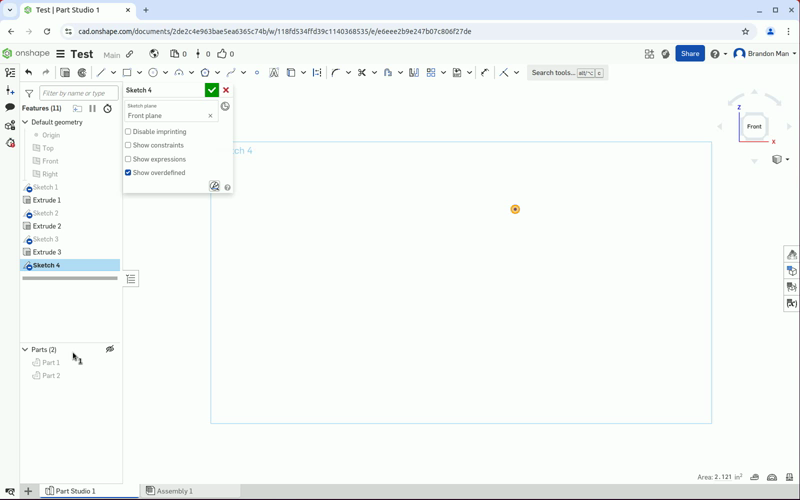
key(shift+e)
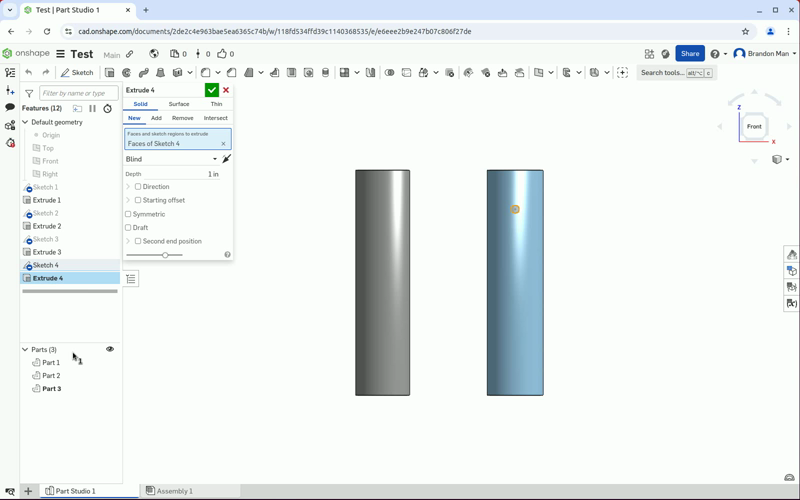
mouse_move(143, 106)
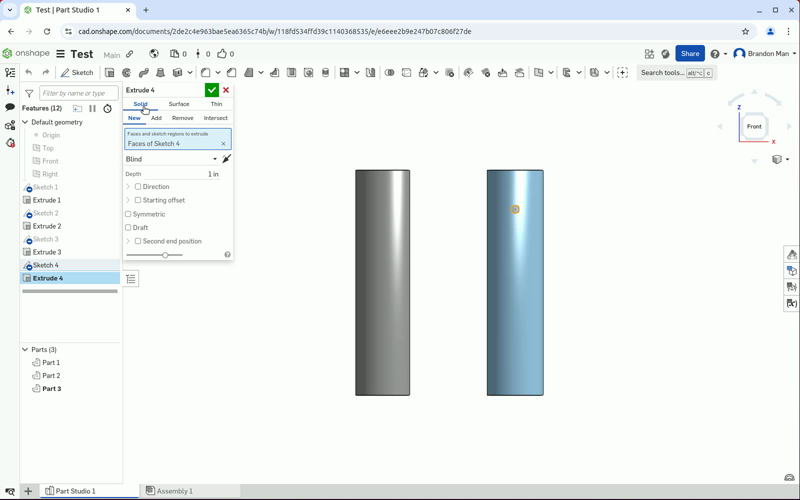
click(143, 106)
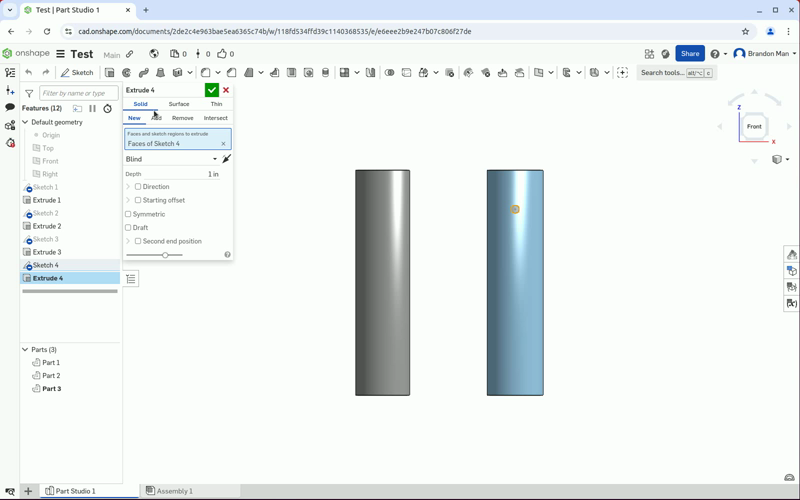
mouse_move(186, 120)
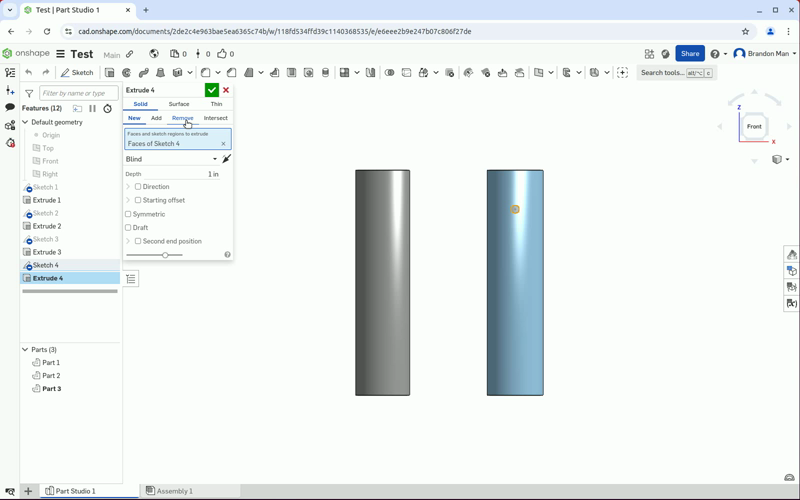
click(186, 120)
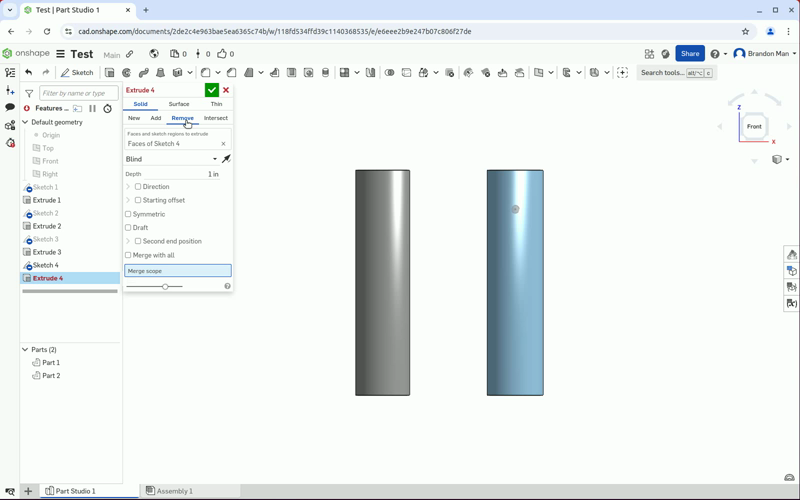
key(tab, 4)
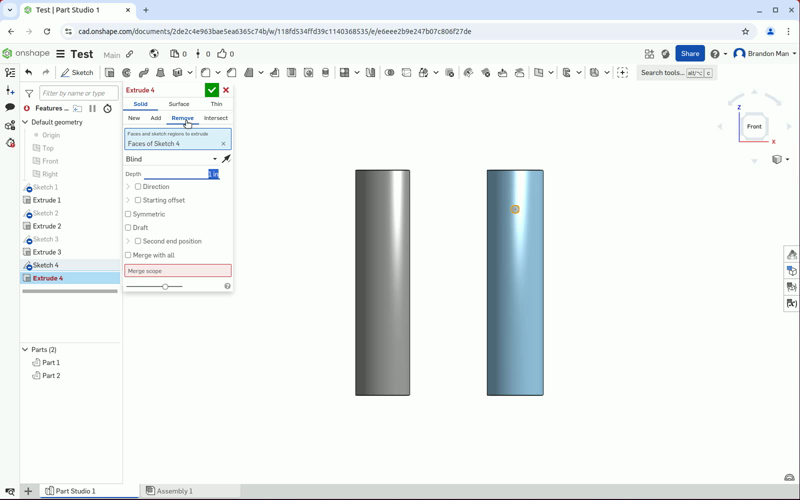
text(15.165)
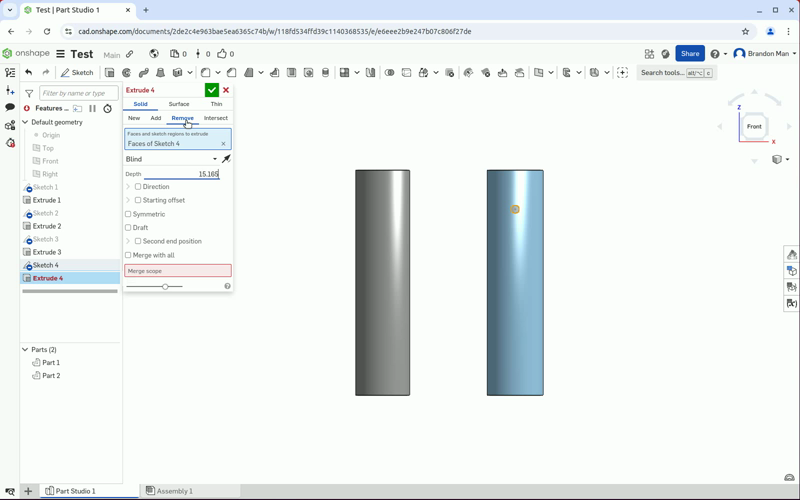
key(tab, 6)
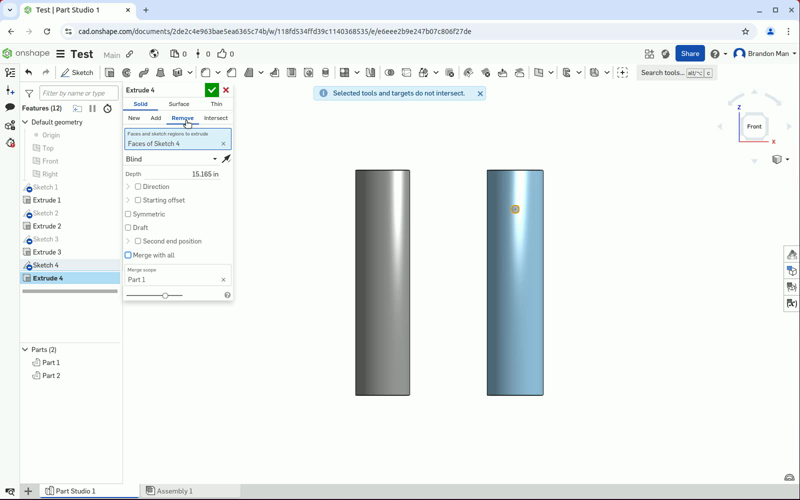
key(space)
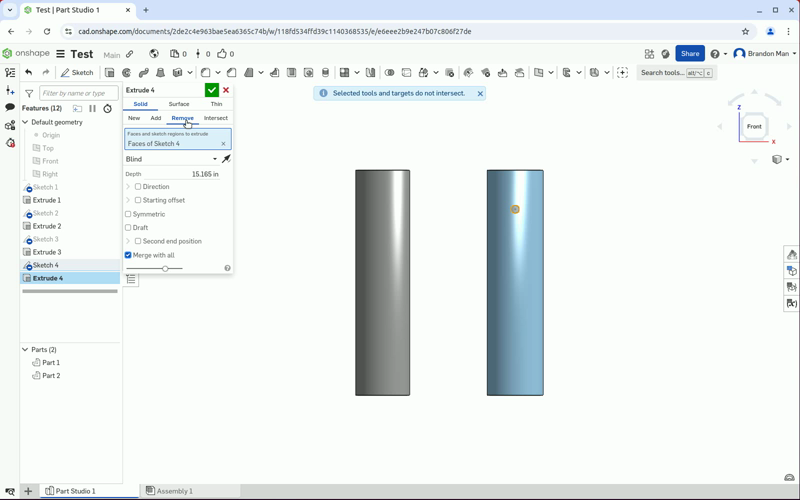
key(enter)
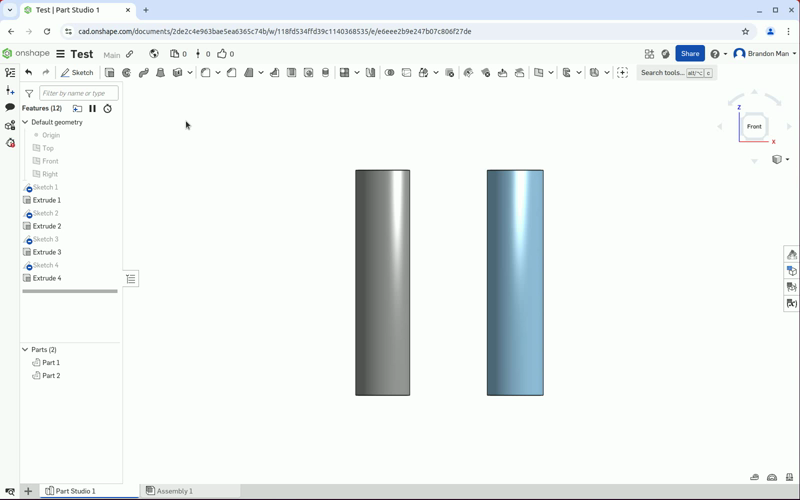
key(shift+h)
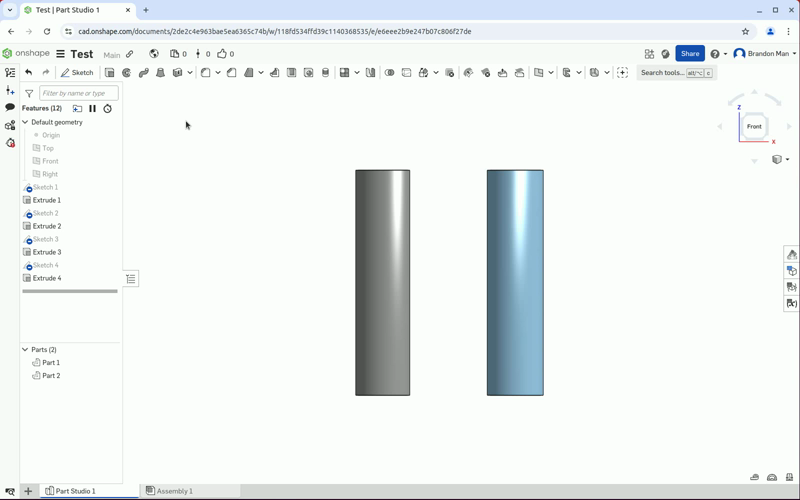
key(shift+h)
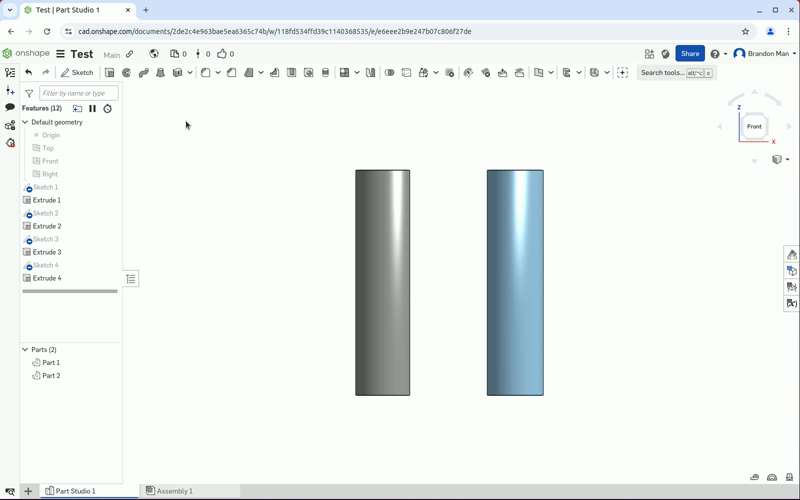
mouse_move(73, 189)
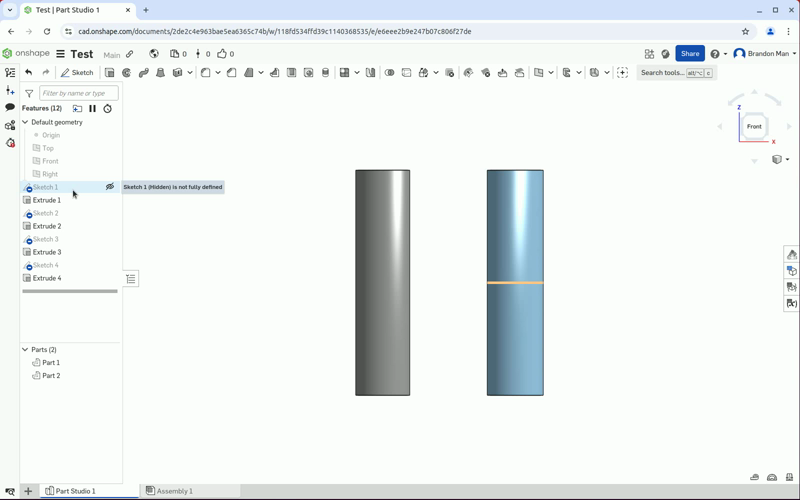
click(73, 189)
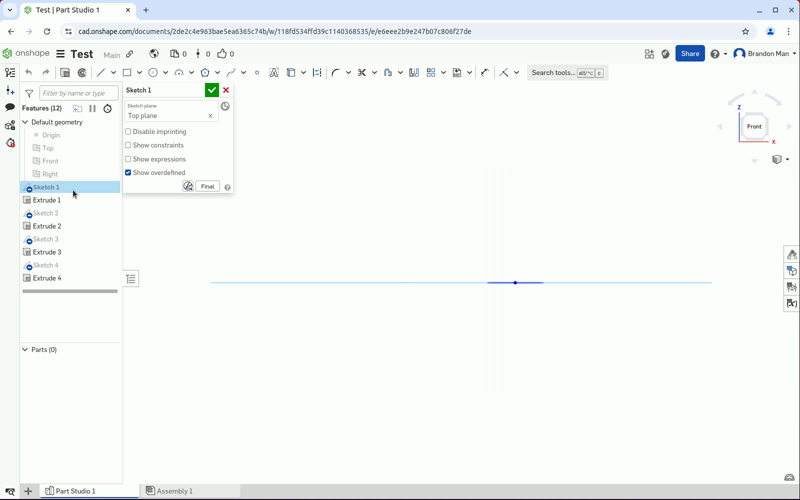
mouse_move(229, 92)
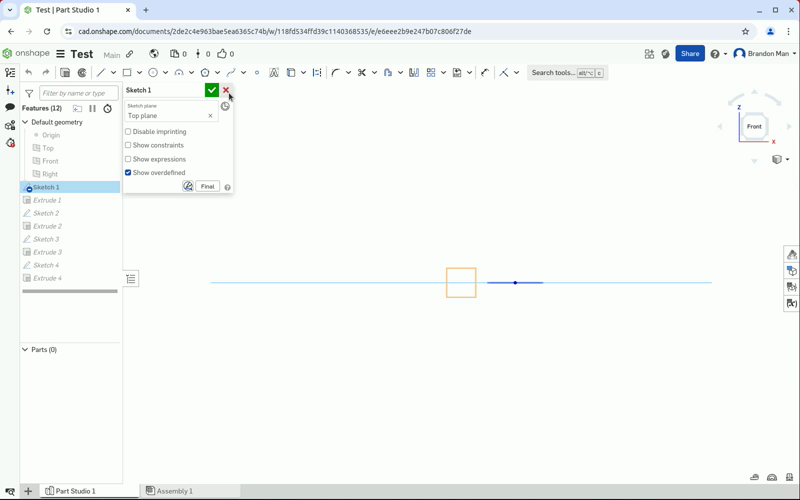
click(229, 92)
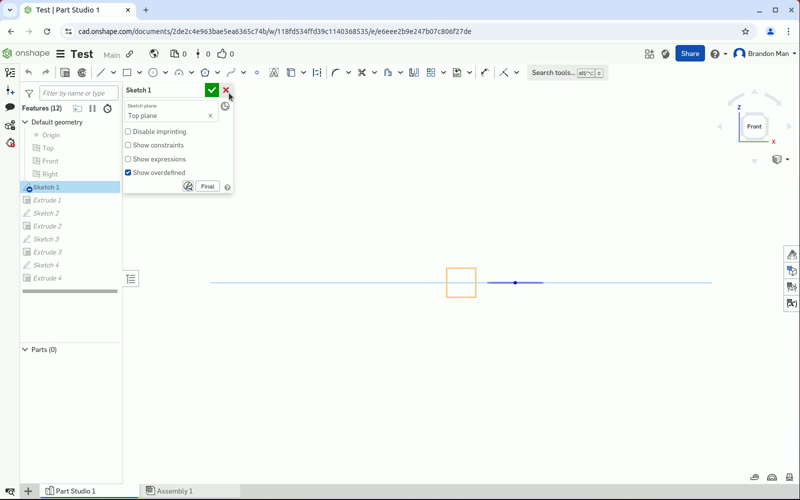
key(shift+s)
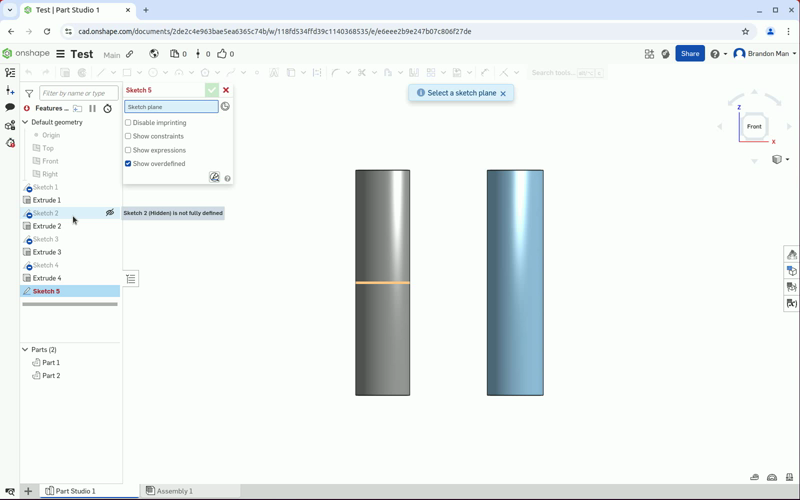
scroll(3)
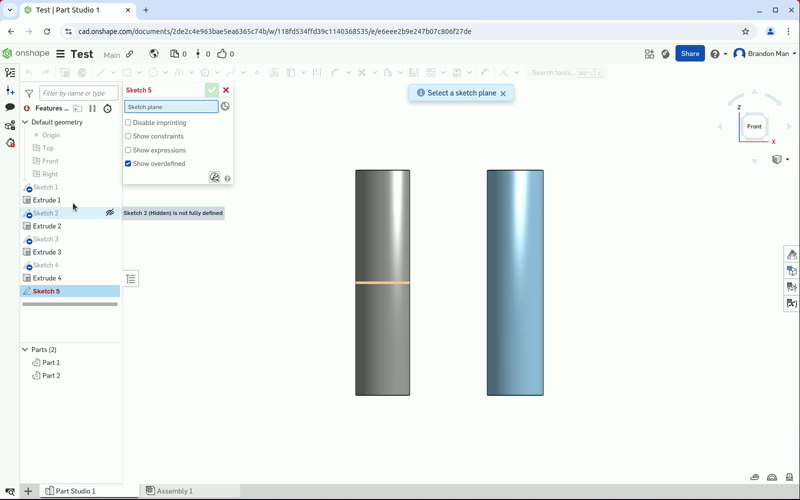
mouse_move(73, 163)
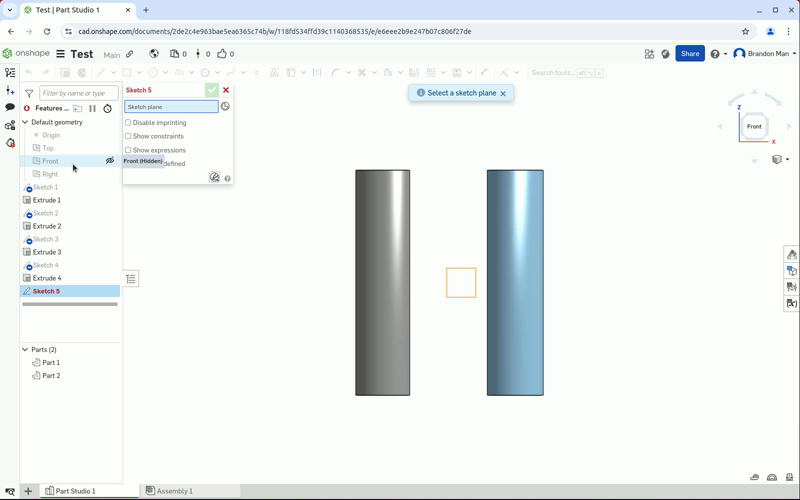
click(73, 163)
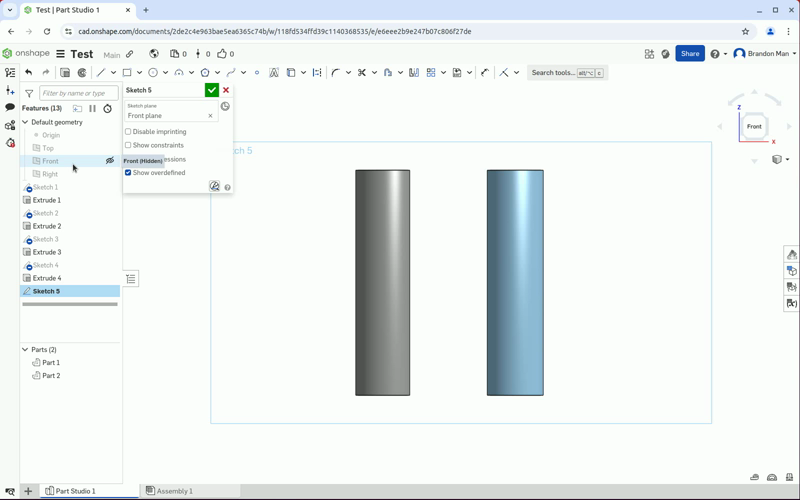
mouse_move(73, 352)
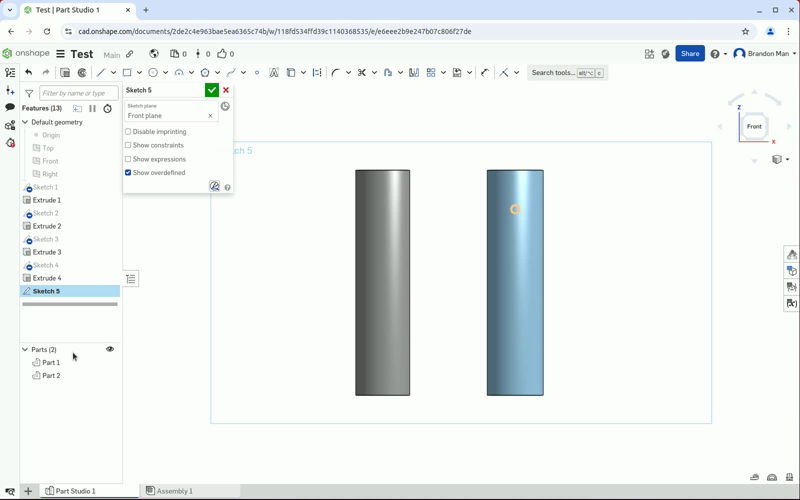
key(y)
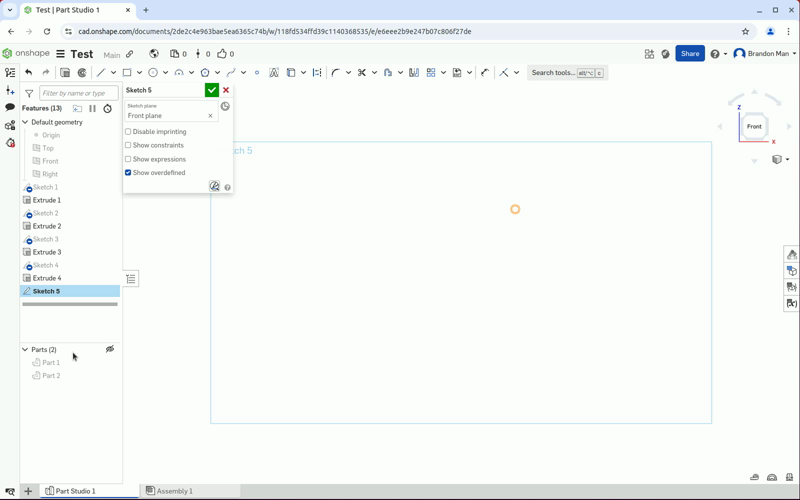
key(c)
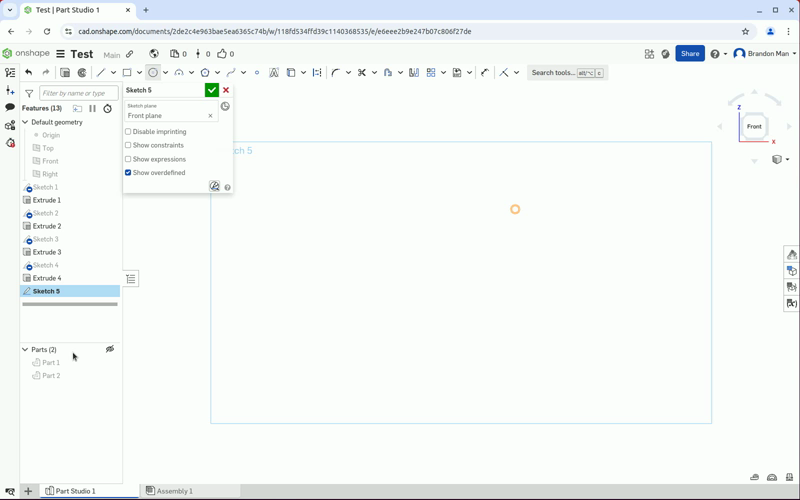
key_down(shift)
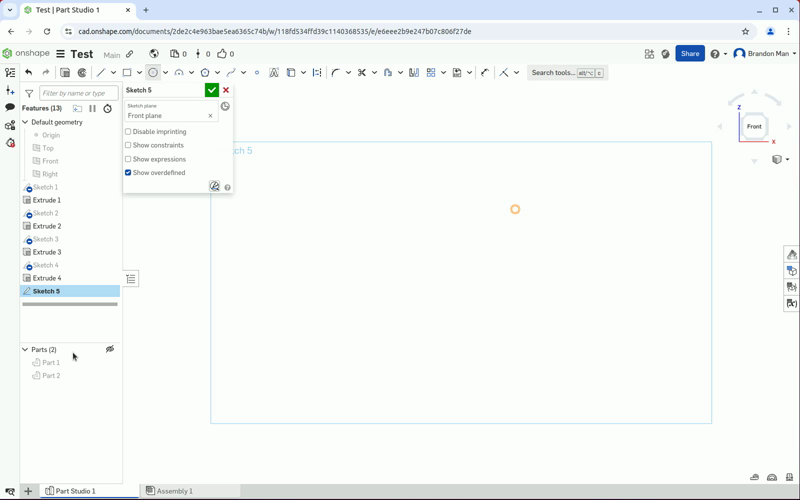
mouse_move(515, 209)
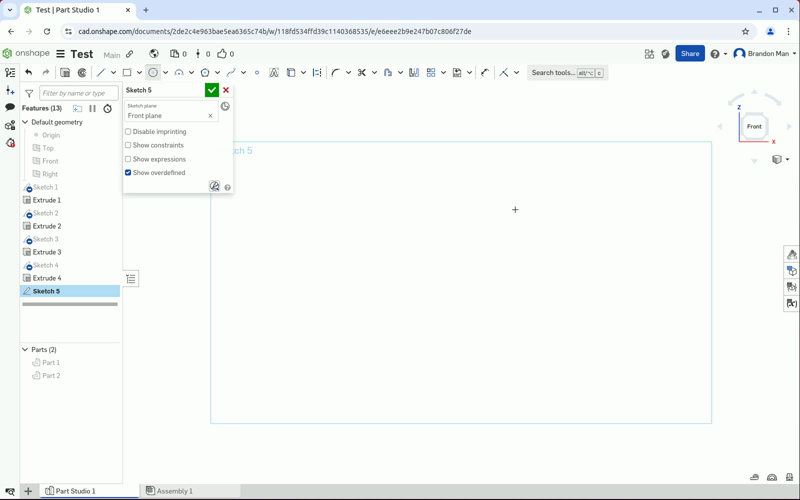
click(515, 209)
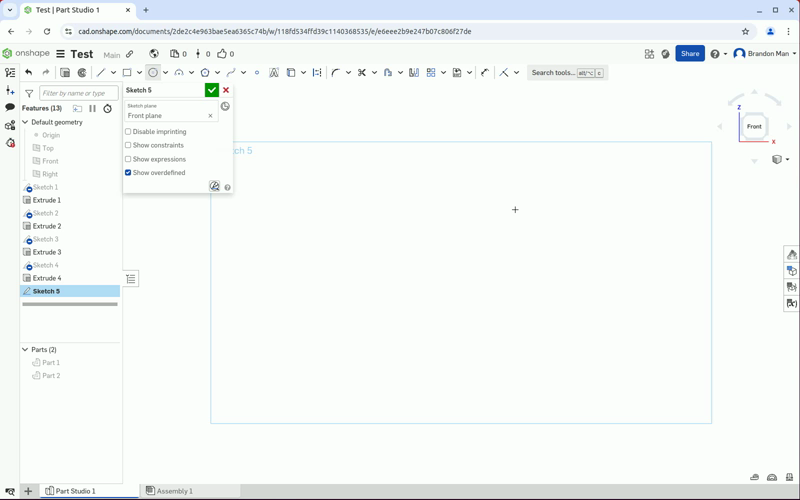
key_up(shift)
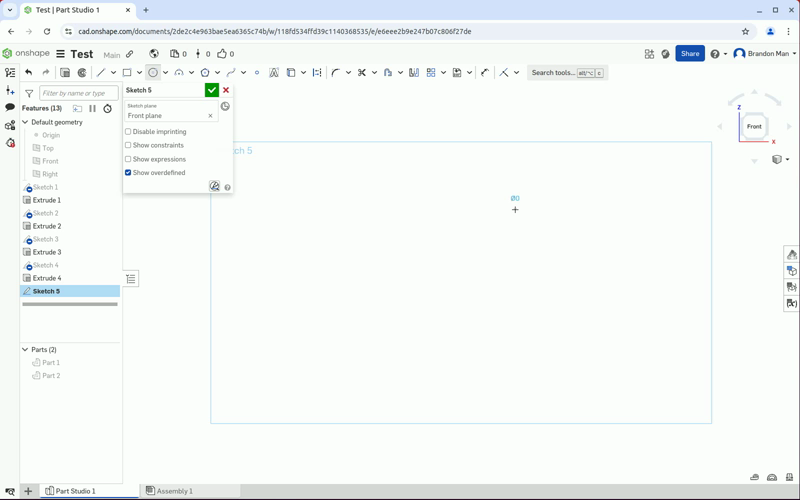
mouse_move(519, 209)
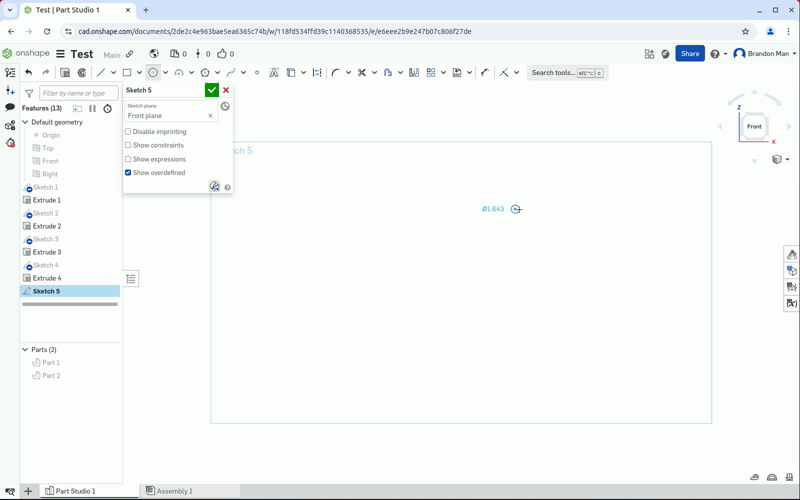
click(519, 209)
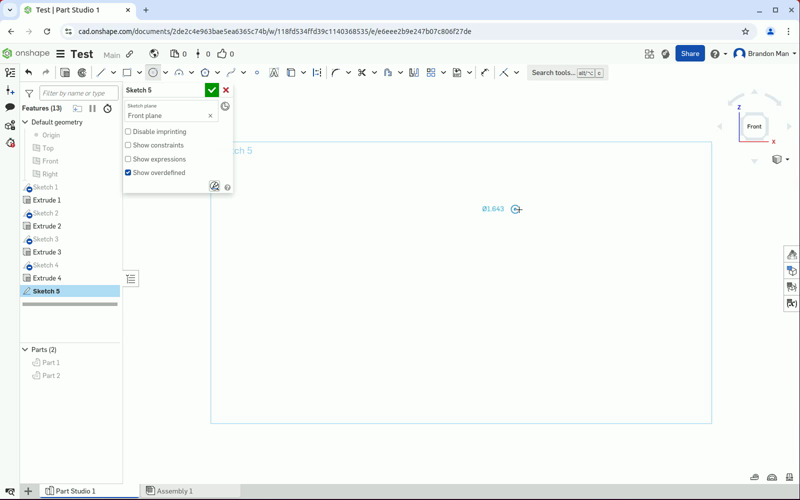
key(esc)
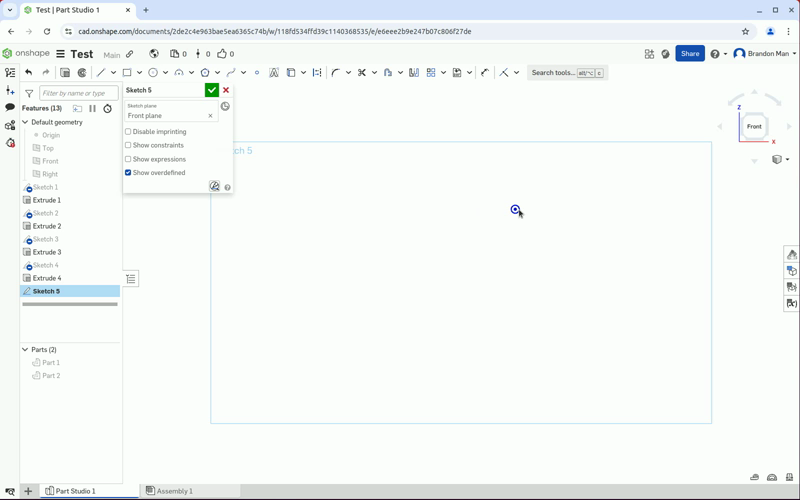
mouse_move(514, 207)
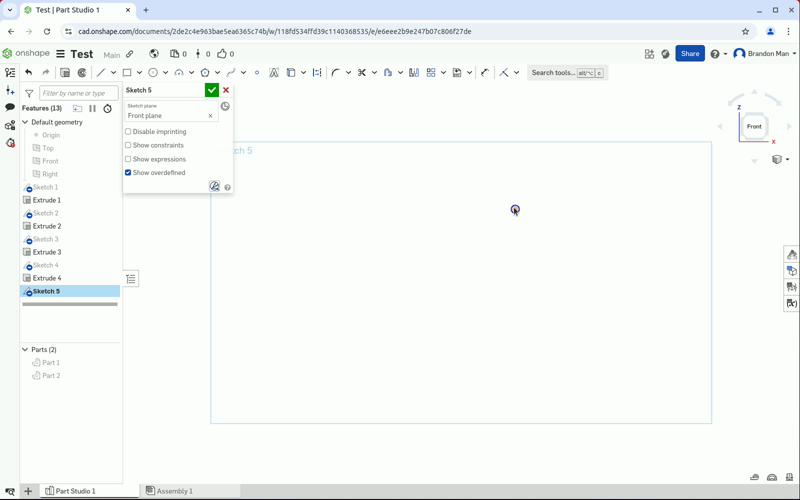
scroll(6)
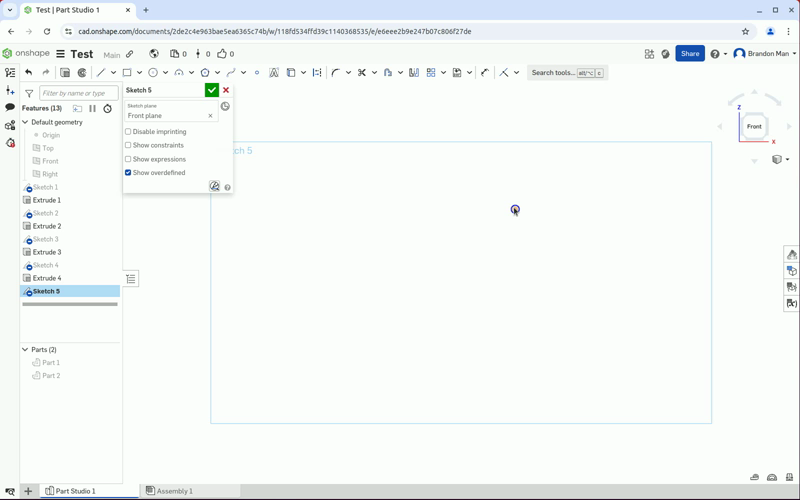
scroll(6)
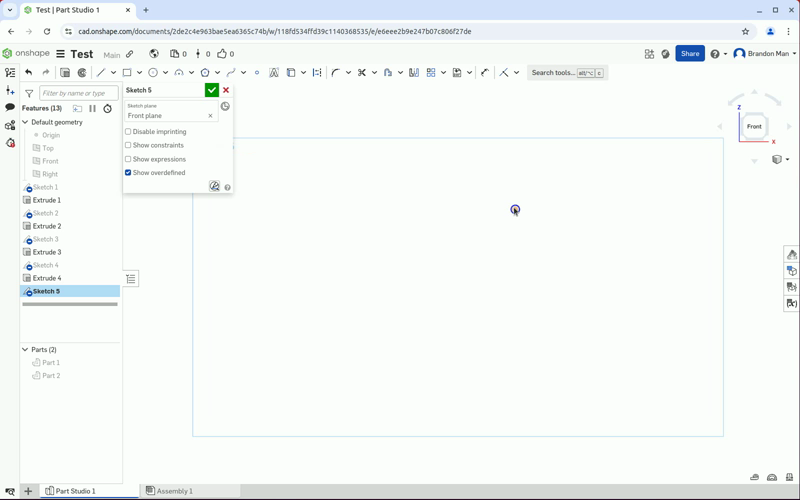
scroll(6)
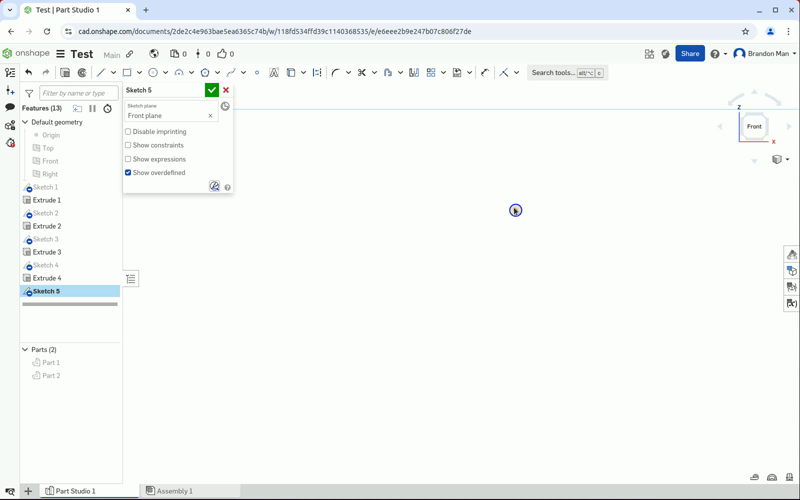
scroll(6)
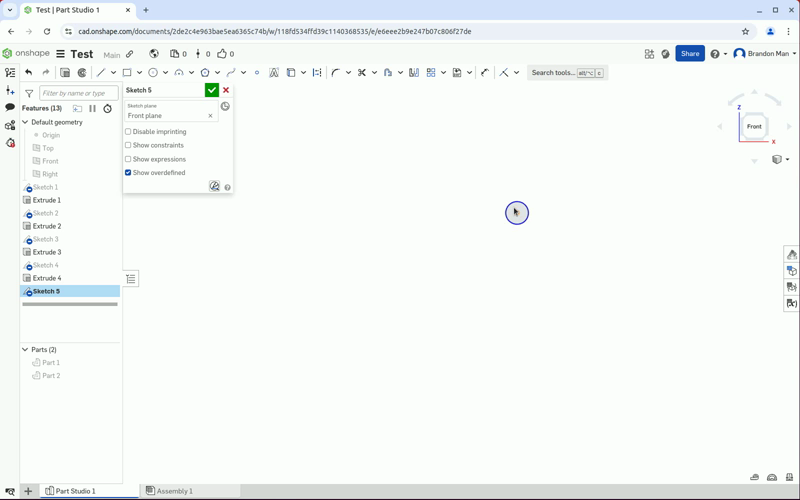
scroll(6)
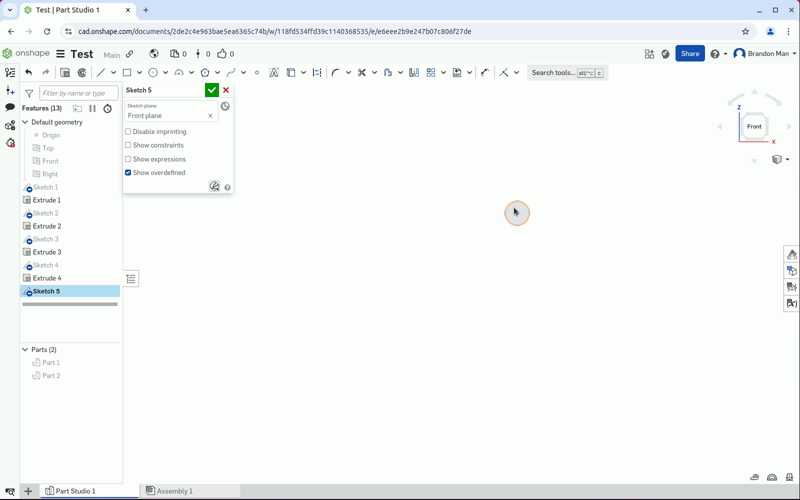
scroll(6)
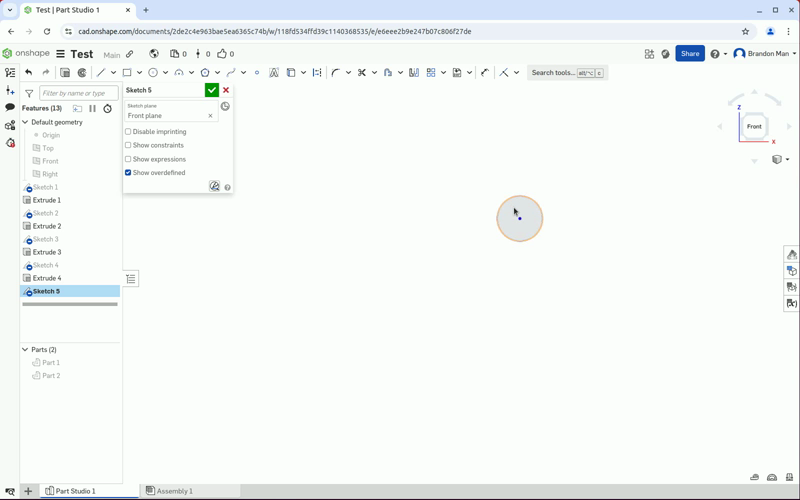
scroll(6)
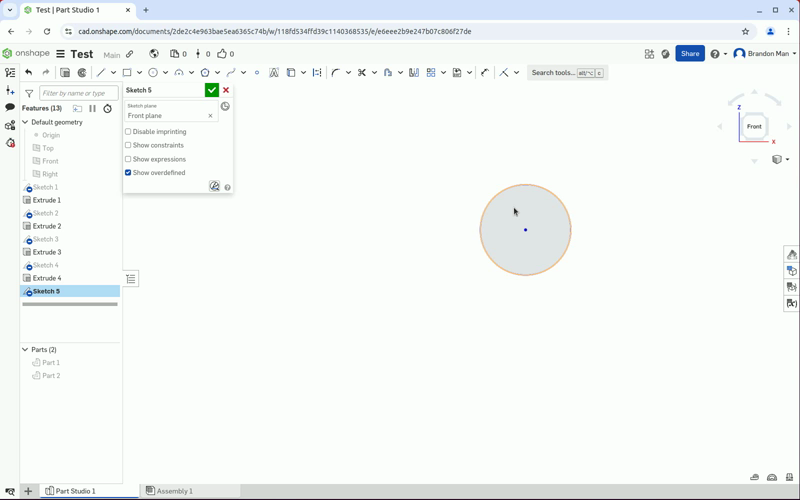
click(514, 207)
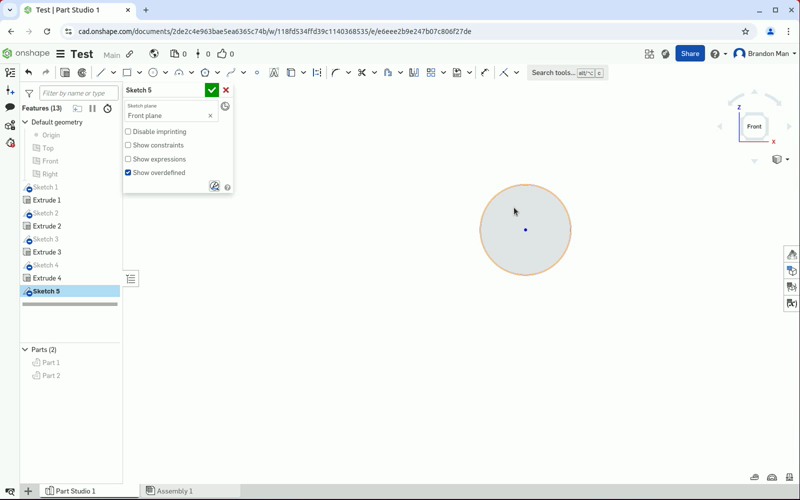
scroll(-6)
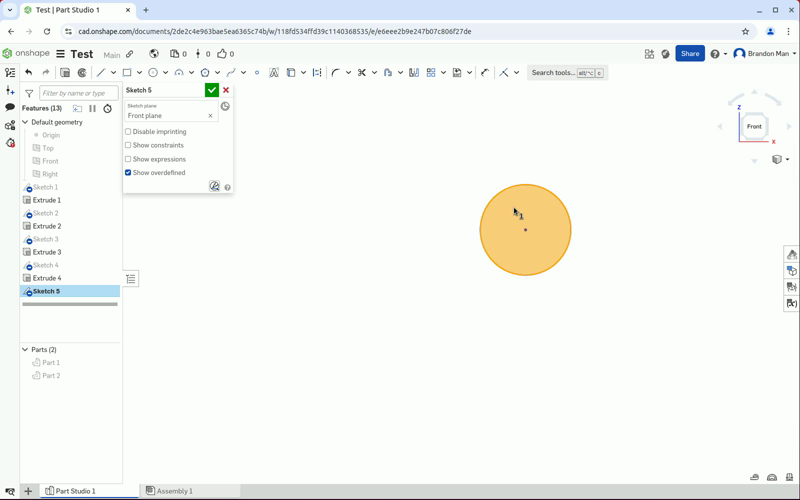
scroll(-6)
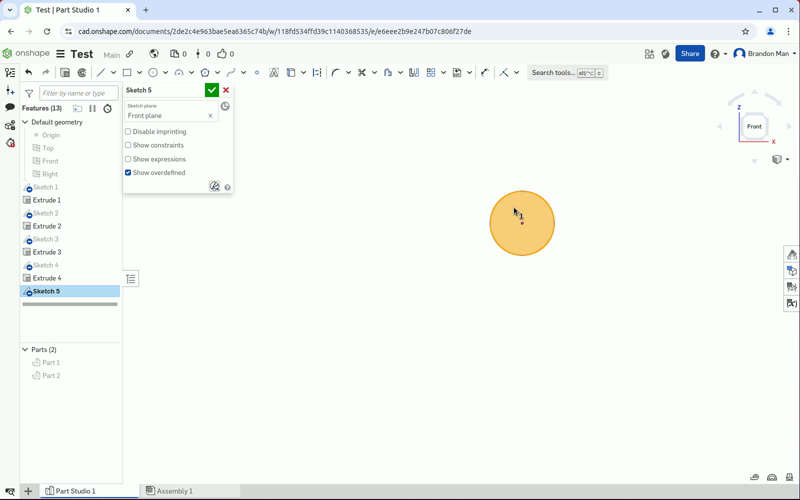
scroll(-6)
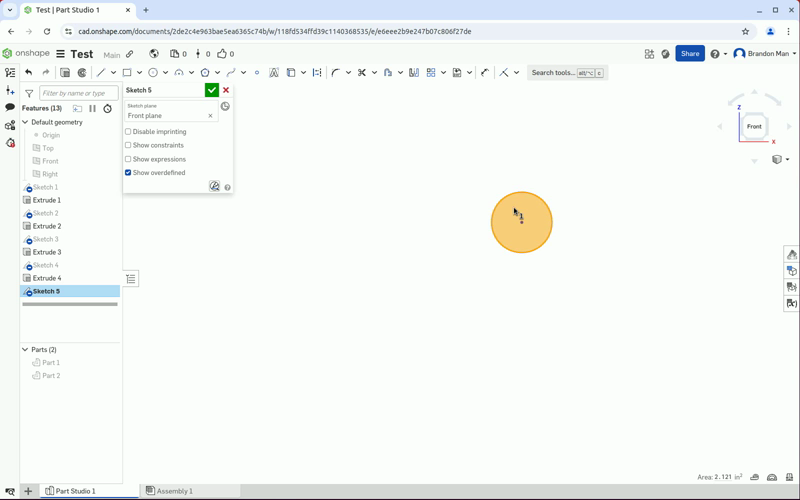
scroll(-6)
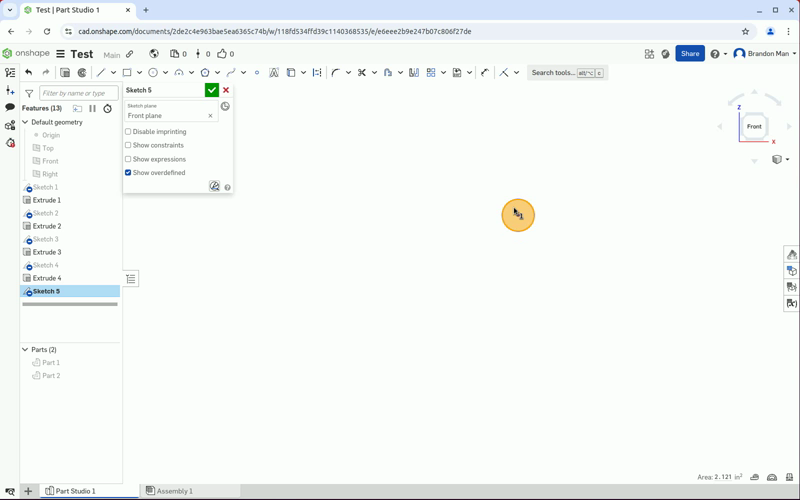
scroll(-6)
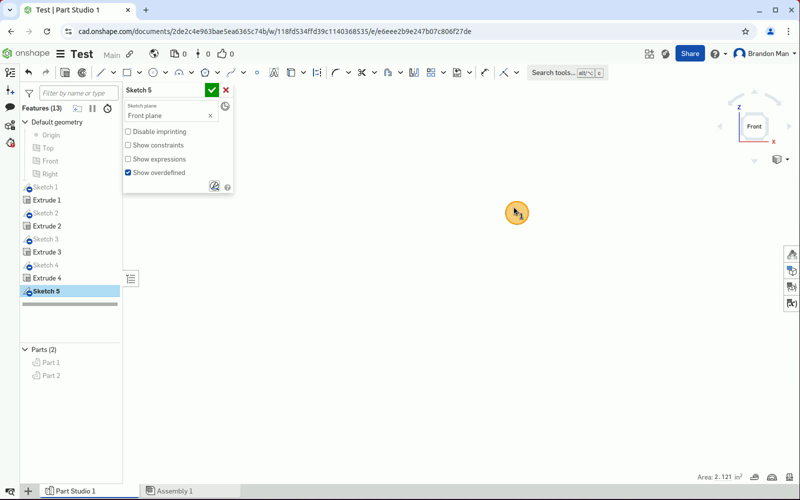
scroll(-6)
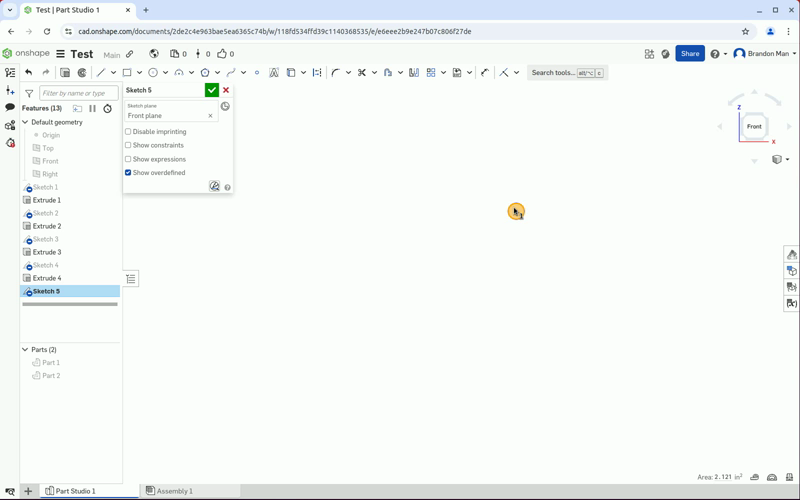
scroll(-6)
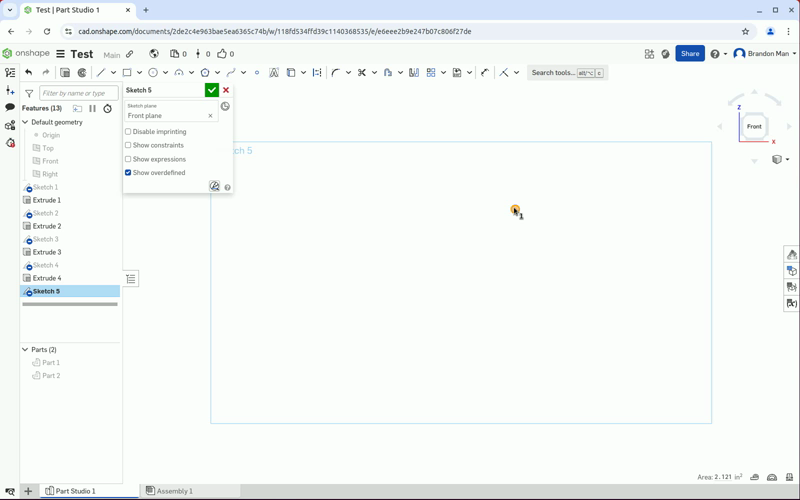
mouse_move(73, 352)
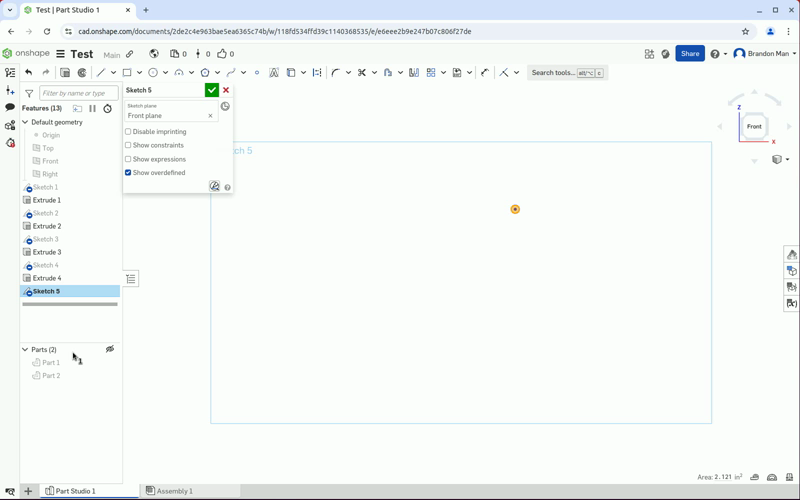
key(shift+y)
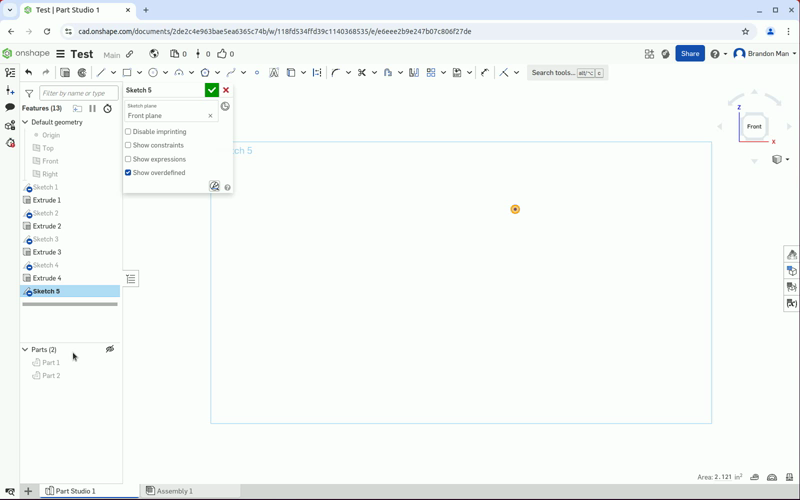
key(shift+e)
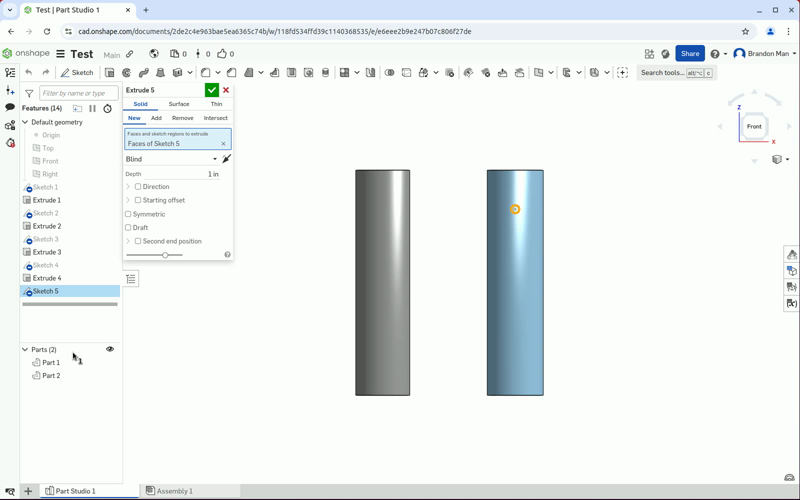
mouse_move(143, 106)
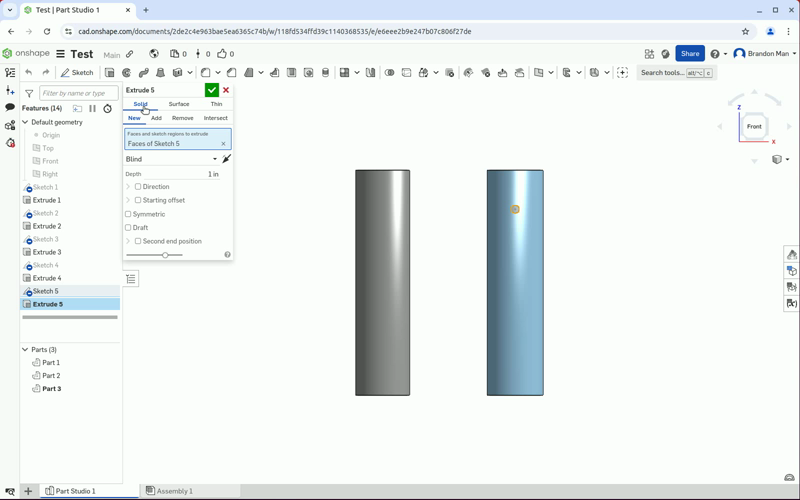
click(143, 106)
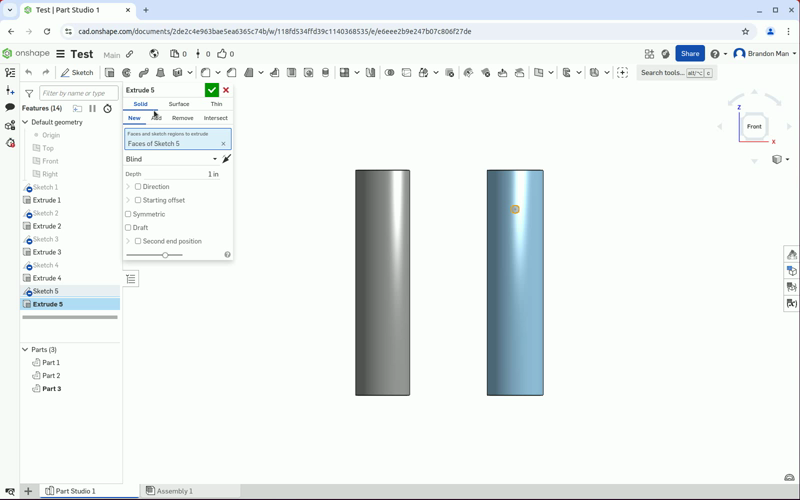
mouse_move(186, 120)
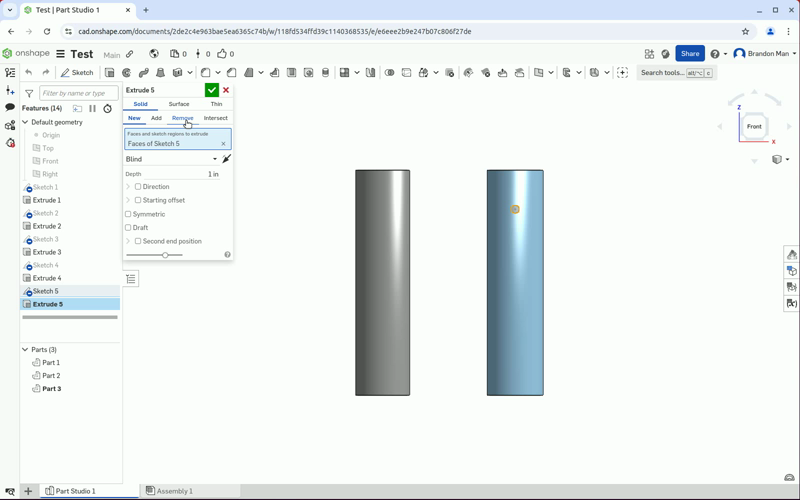
click(186, 120)
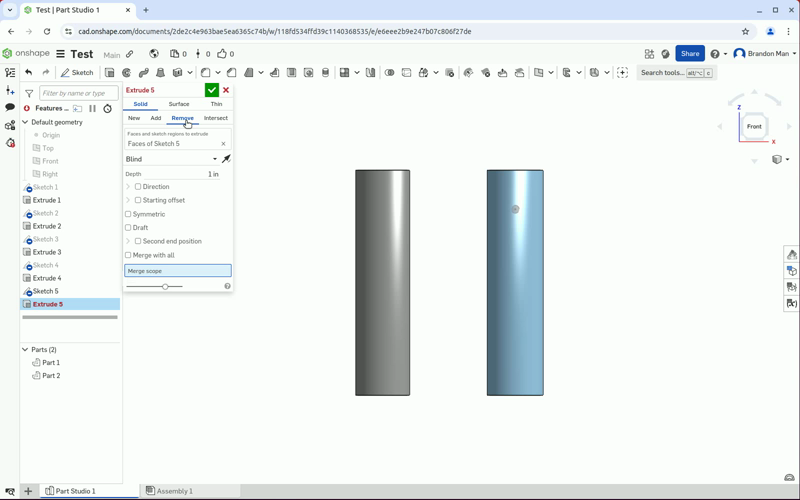
key(tab, 4)
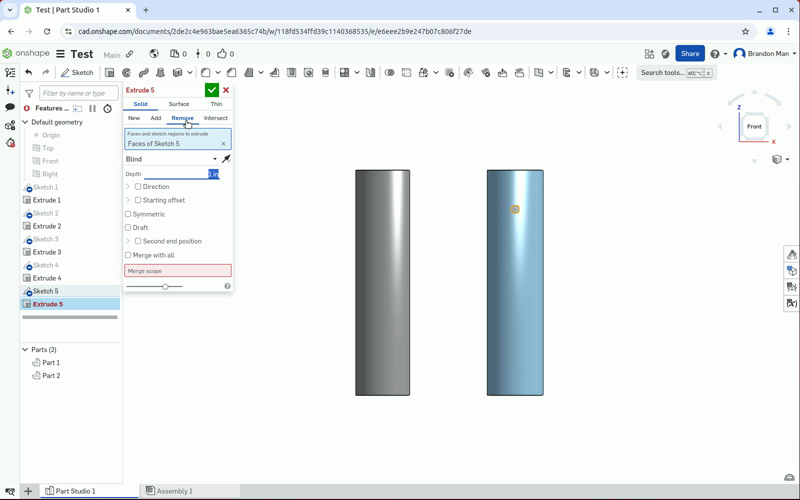
text(15.165)
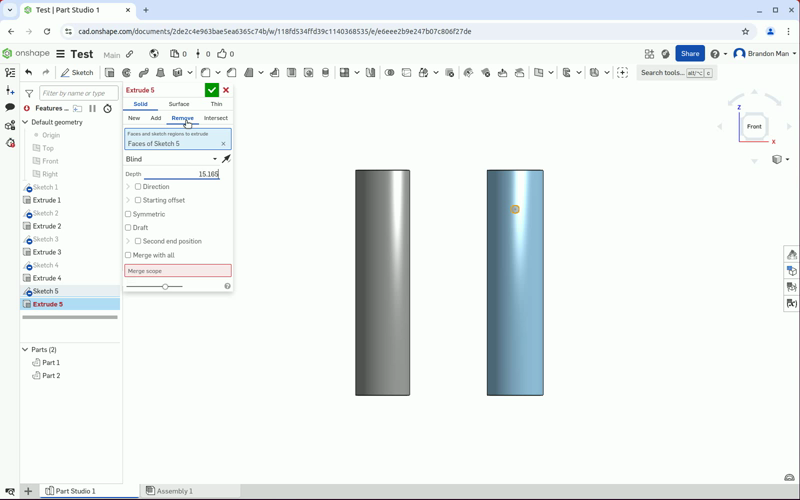
key(tab, 6)
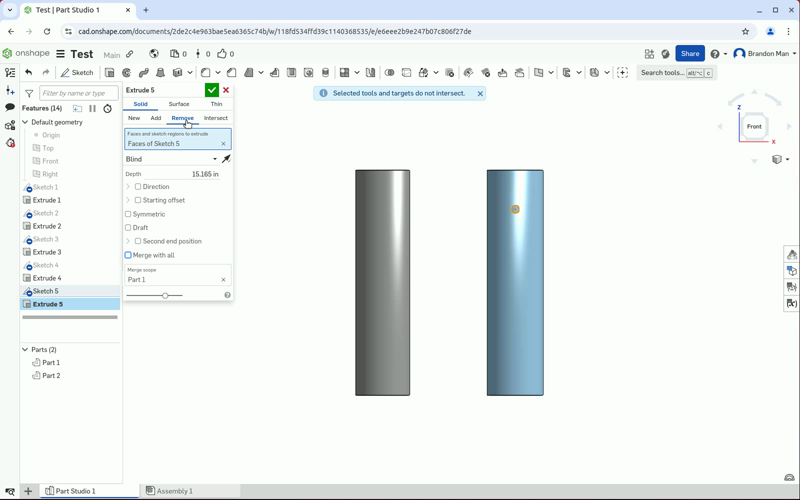
key(space)
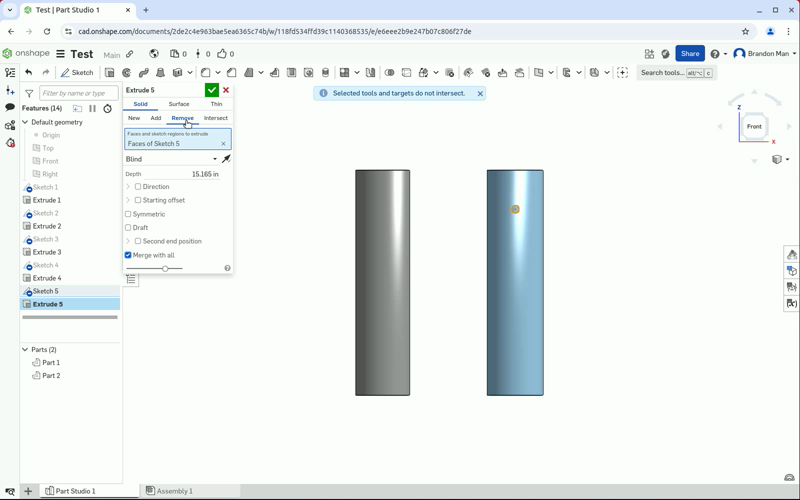
key(enter)
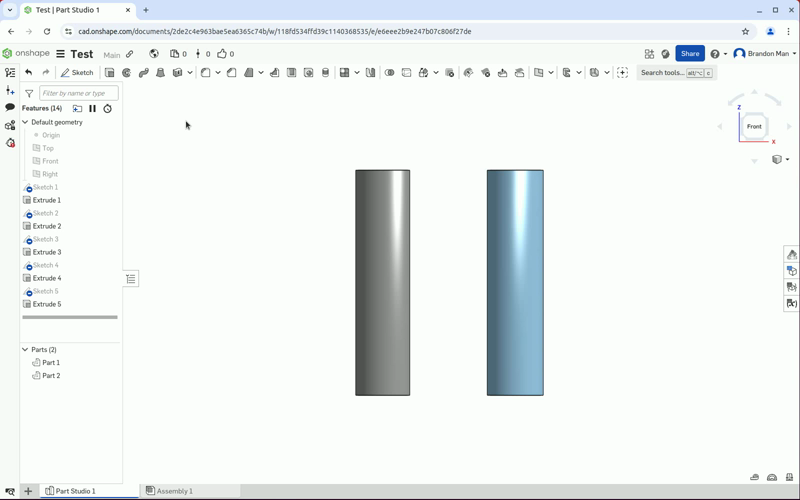
key(shift+h)
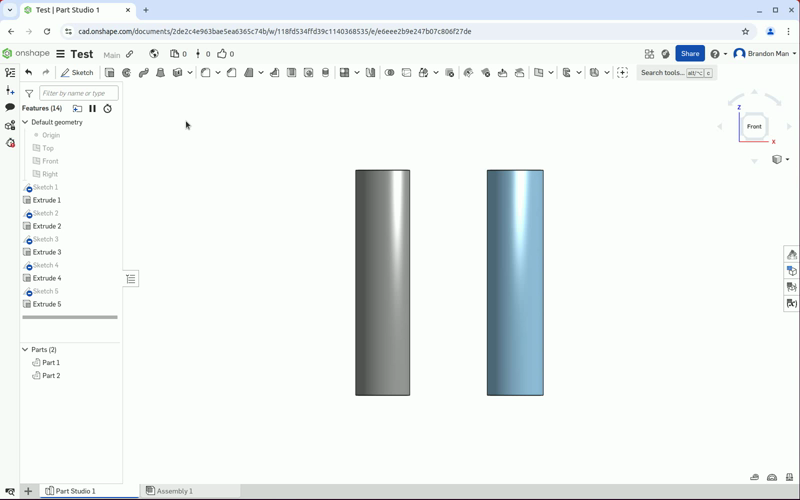
key(shift+h)
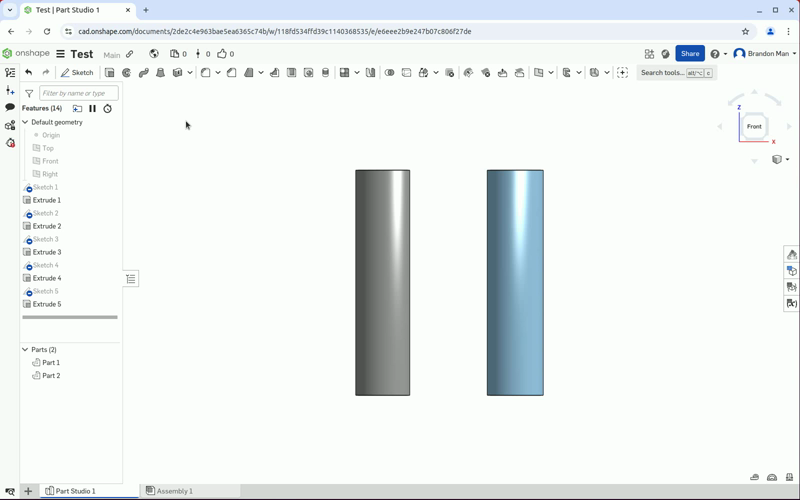
mouse_move(73, 189)
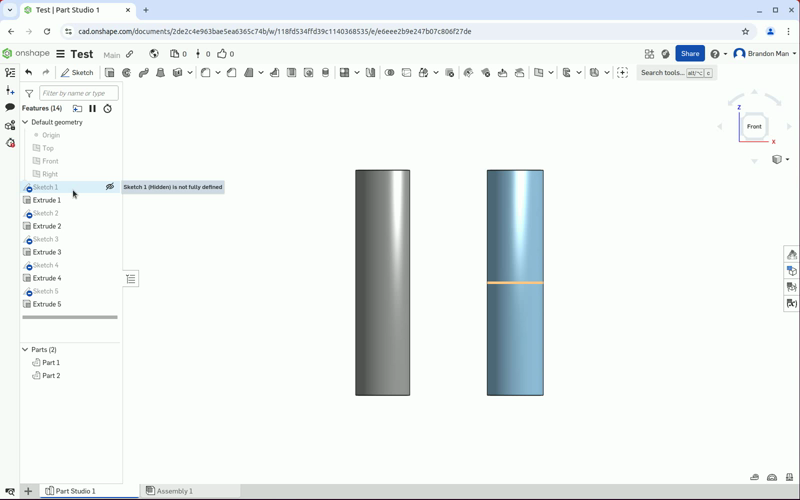
click(73, 189)
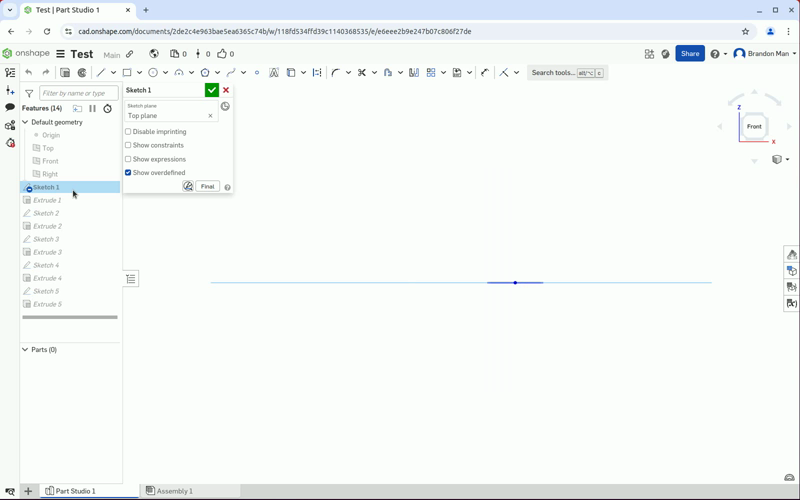
mouse_move(229, 92)
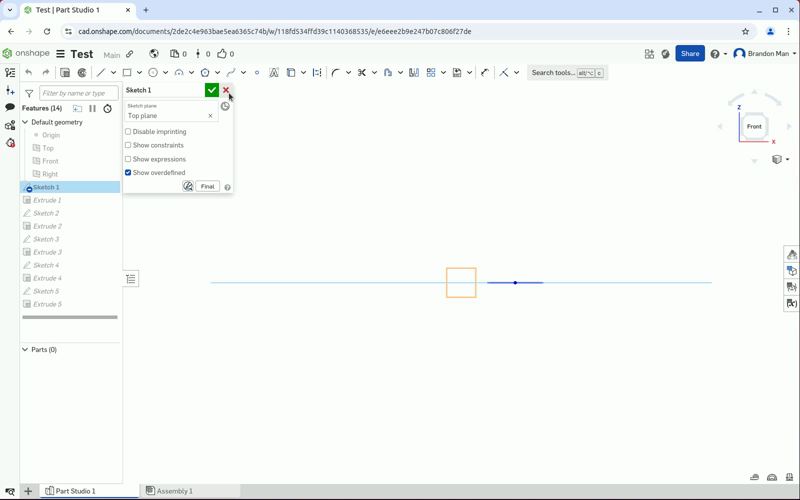
click(229, 92)
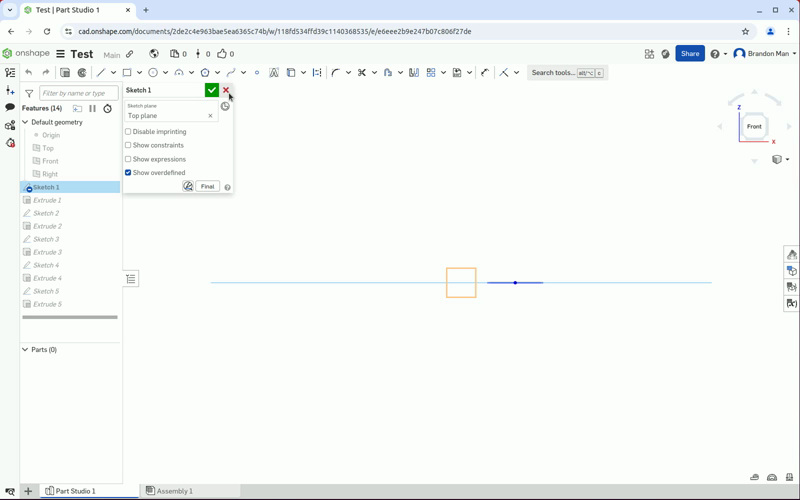
key(shift+s)
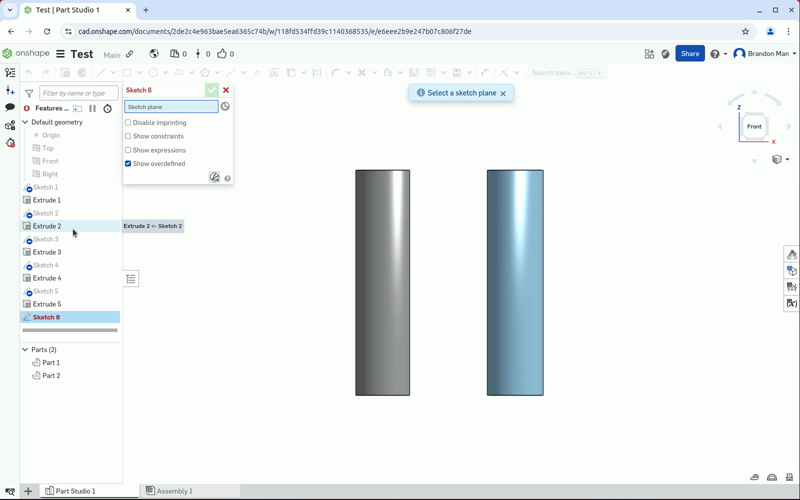
scroll(3)
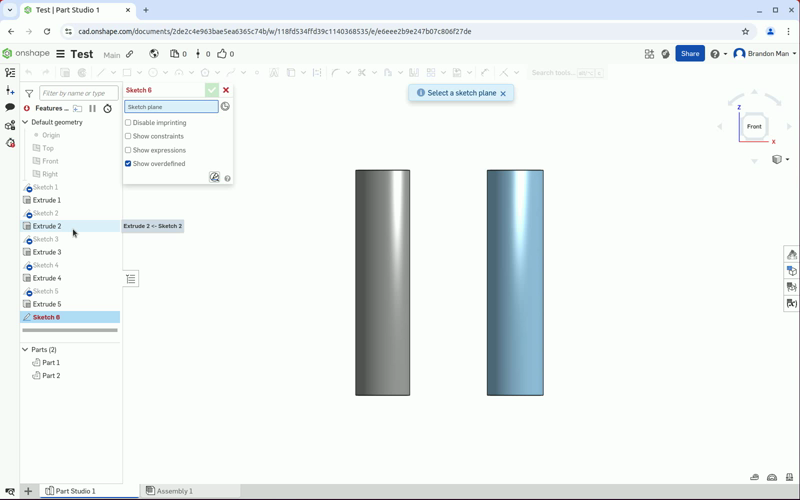
mouse_move(73, 163)
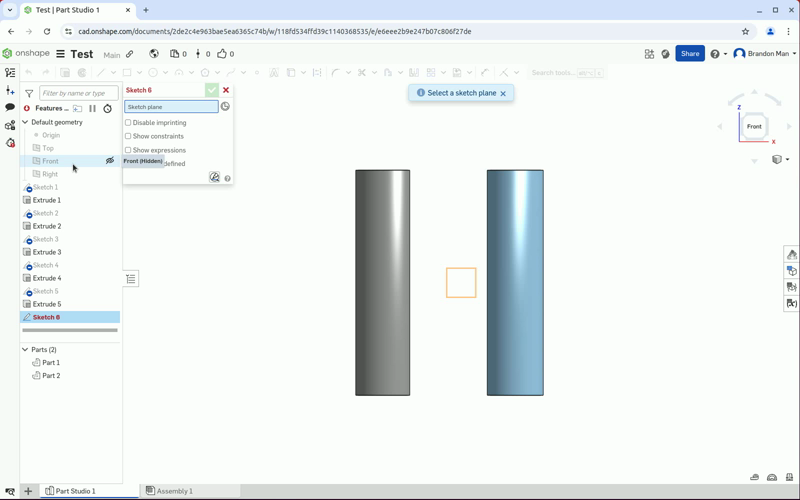
click(73, 163)
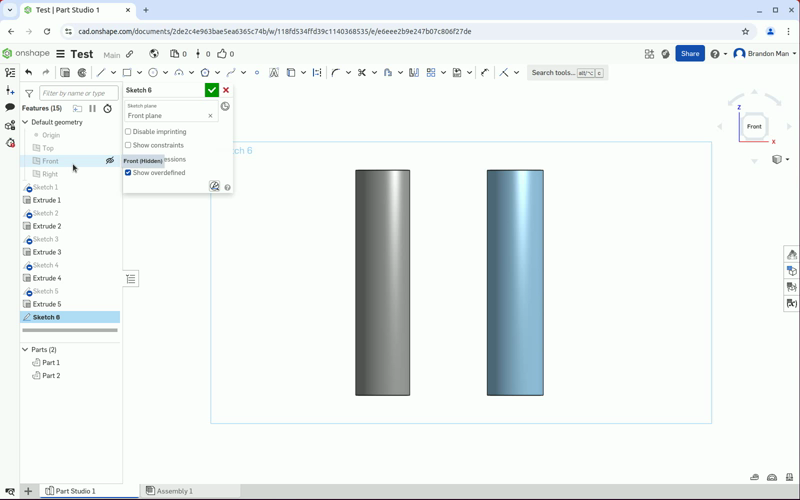
mouse_move(73, 352)
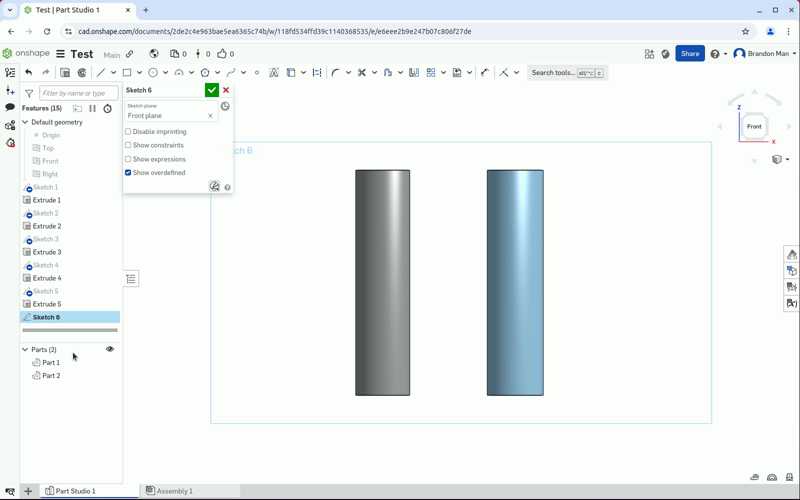
key(y)
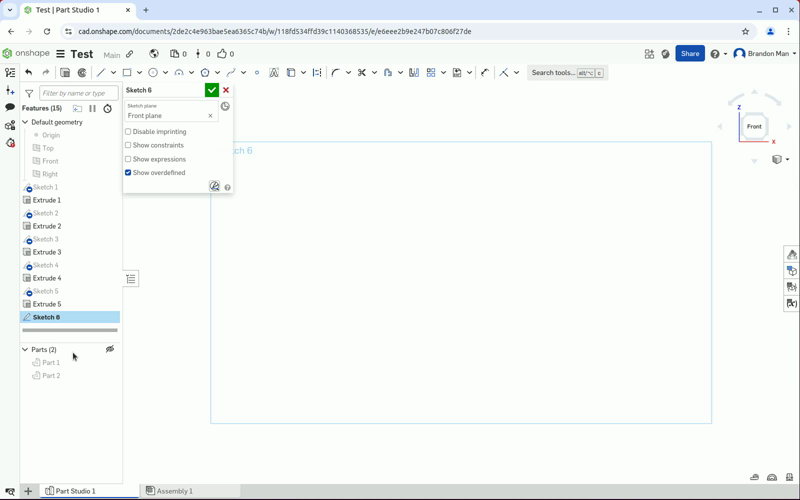
key(c)
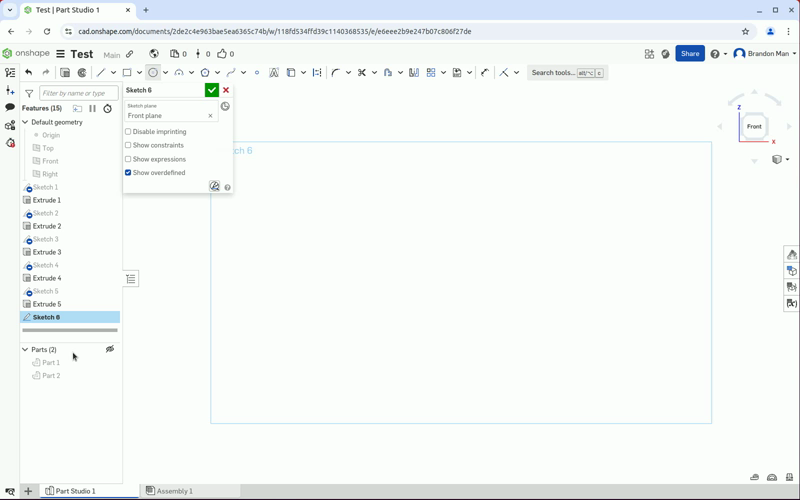
key_down(shift)
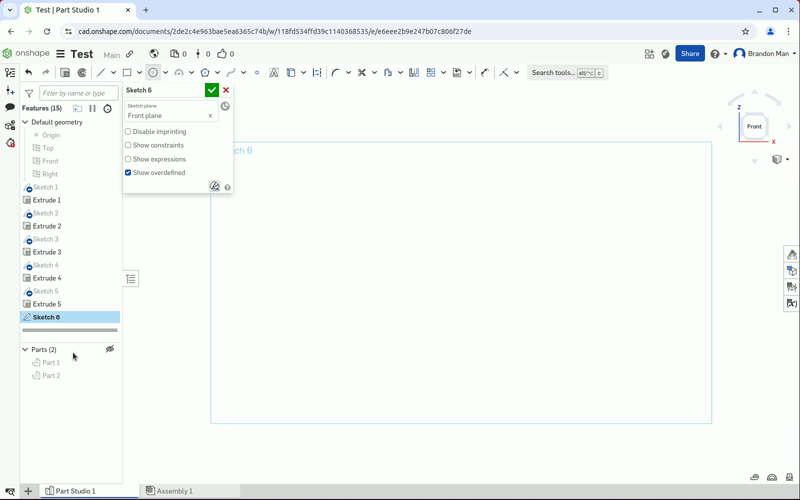
mouse_move(382, 209)
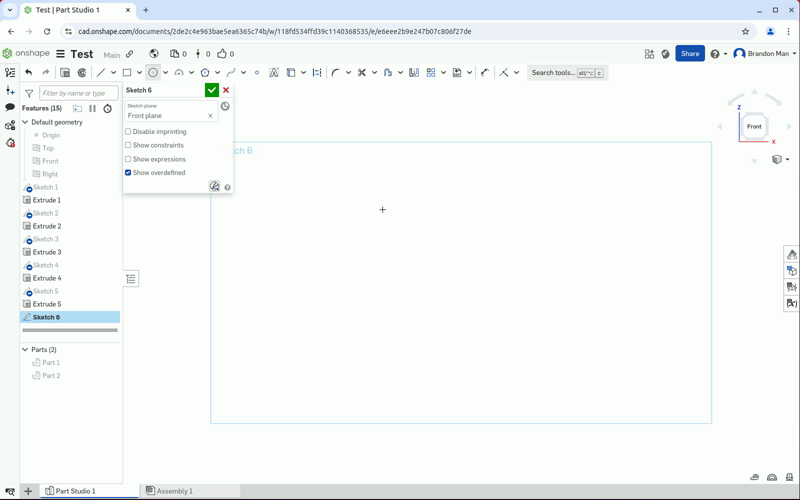
click(382, 209)
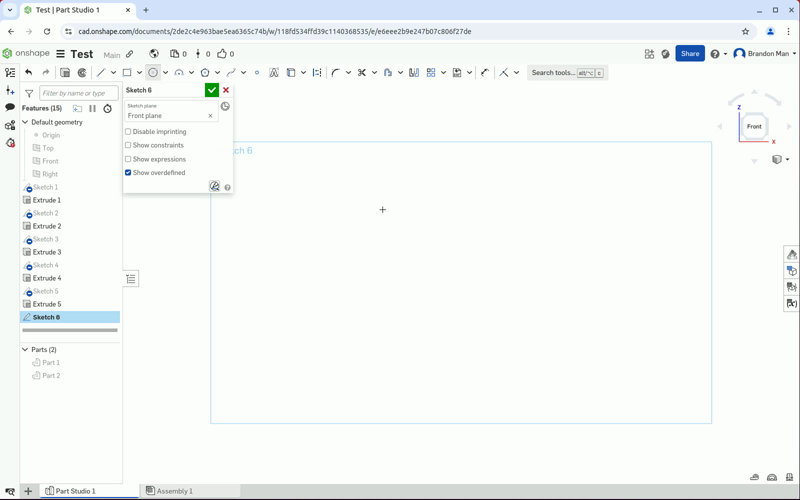
key_up(shift)
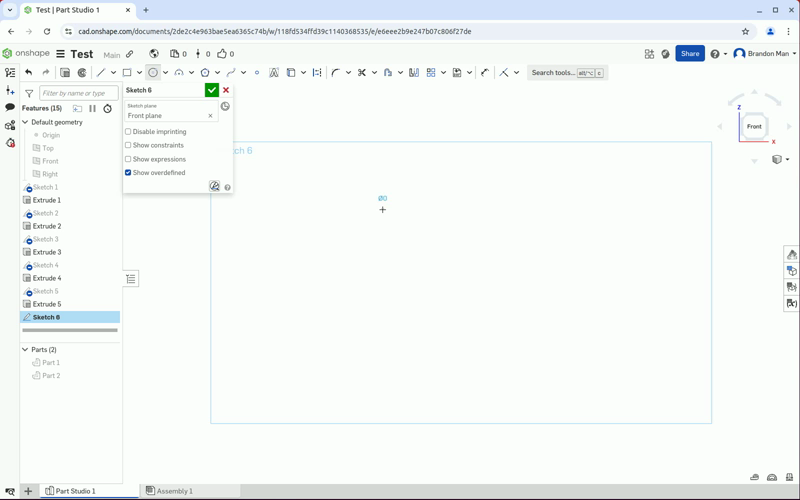
mouse_move(386, 209)
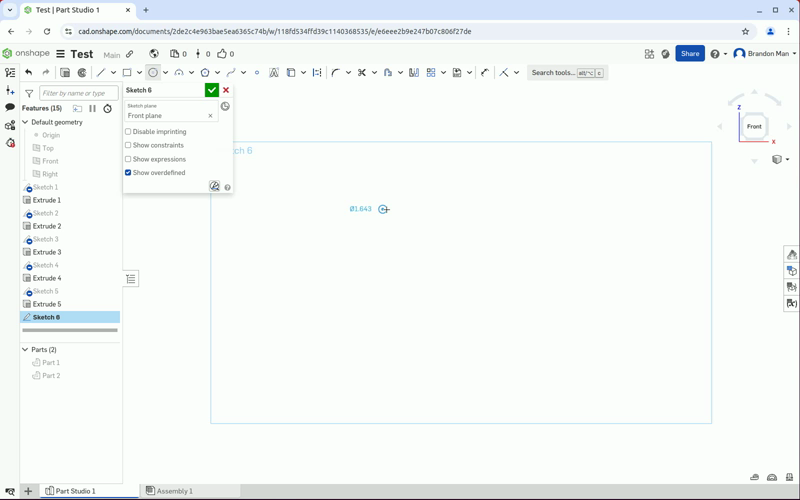
click(386, 209)
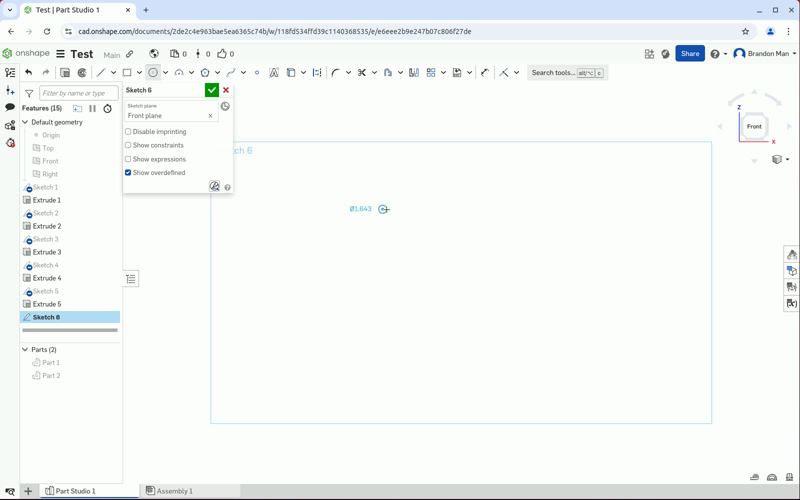
key(esc)
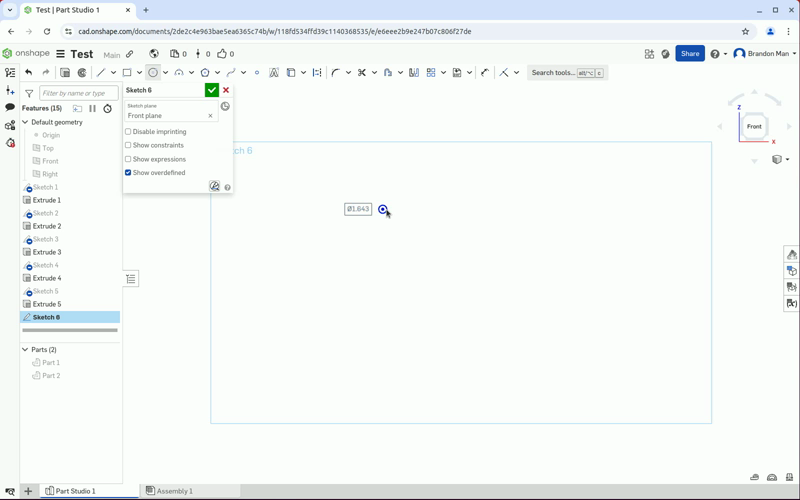
mouse_move(381, 206)
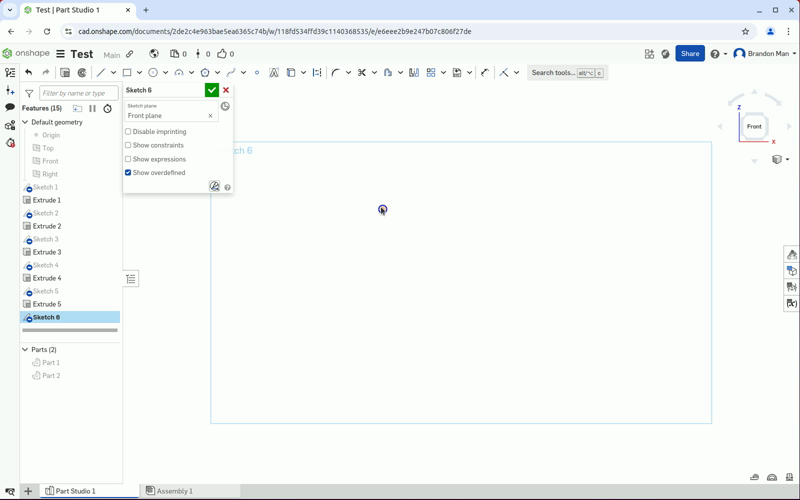
scroll(6)
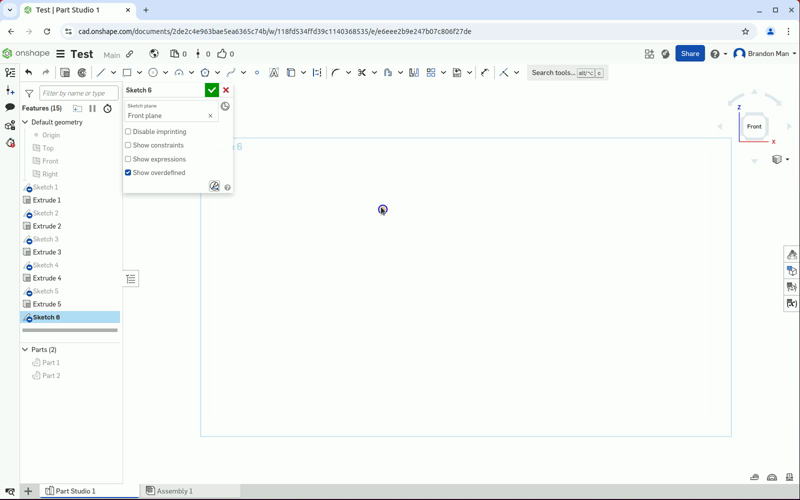
scroll(6)
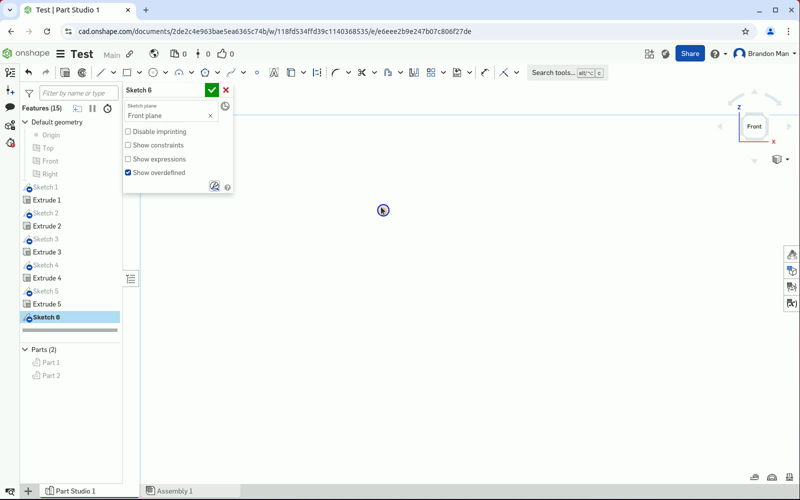
scroll(6)
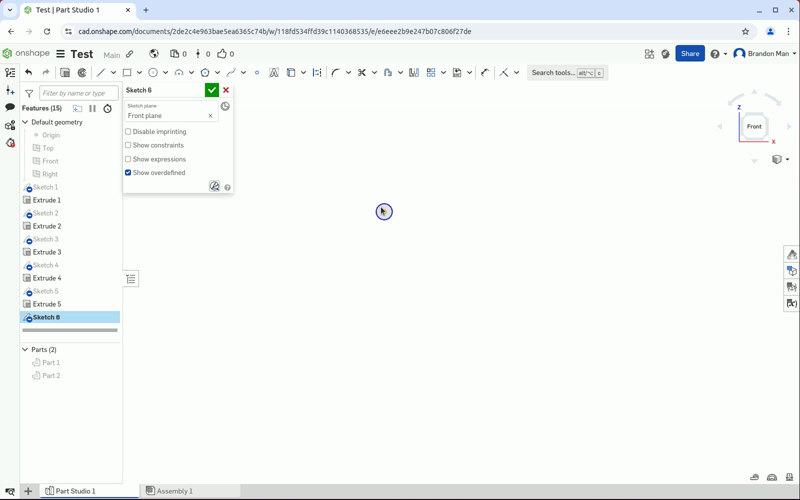
scroll(6)
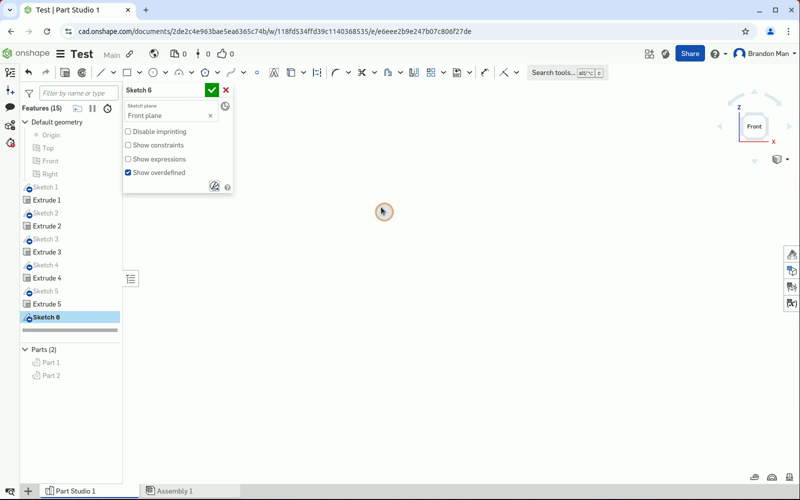
scroll(6)
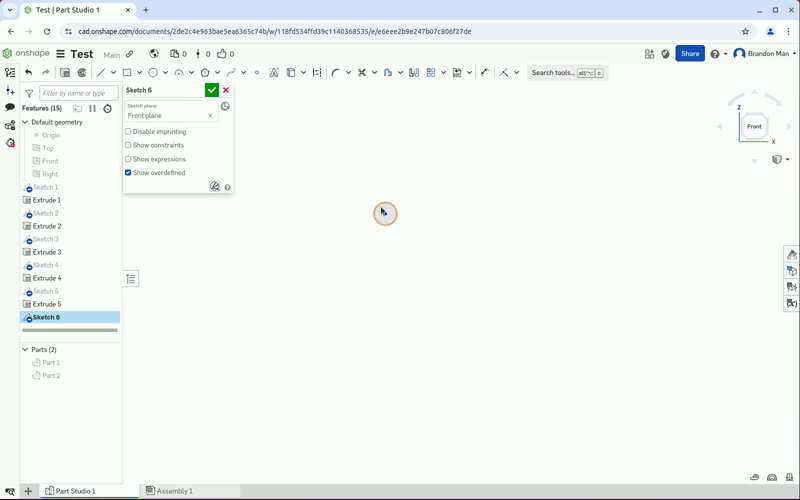
scroll(6)
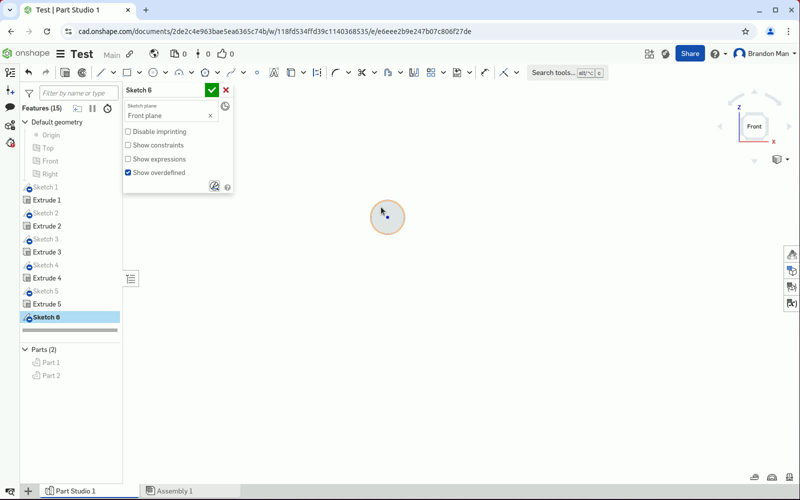
scroll(6)
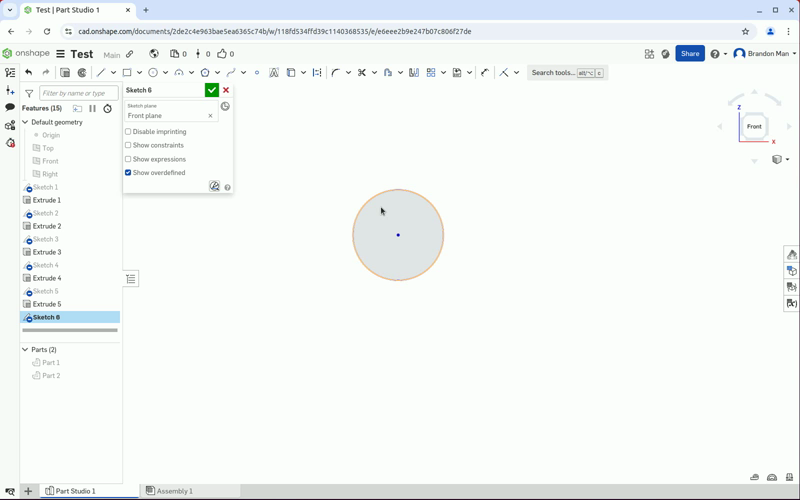
click(381, 206)
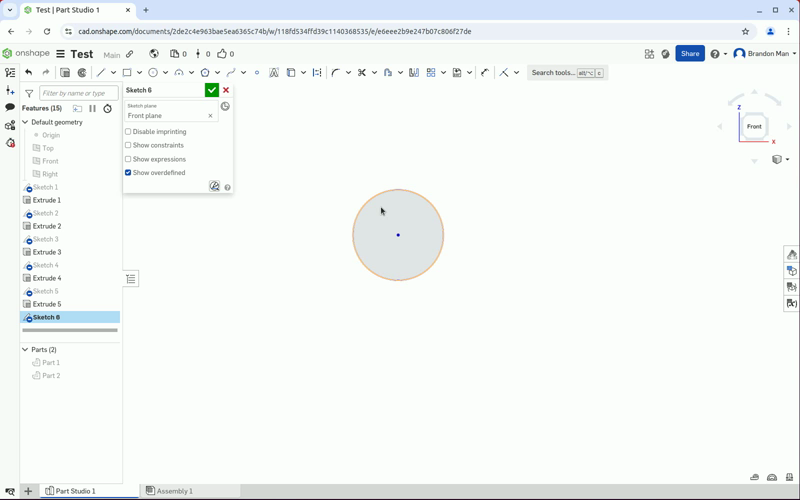
scroll(-6)
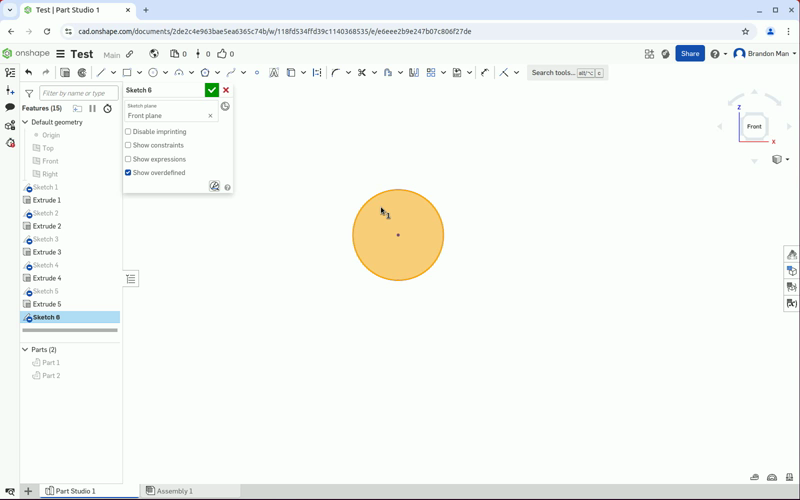
scroll(-6)
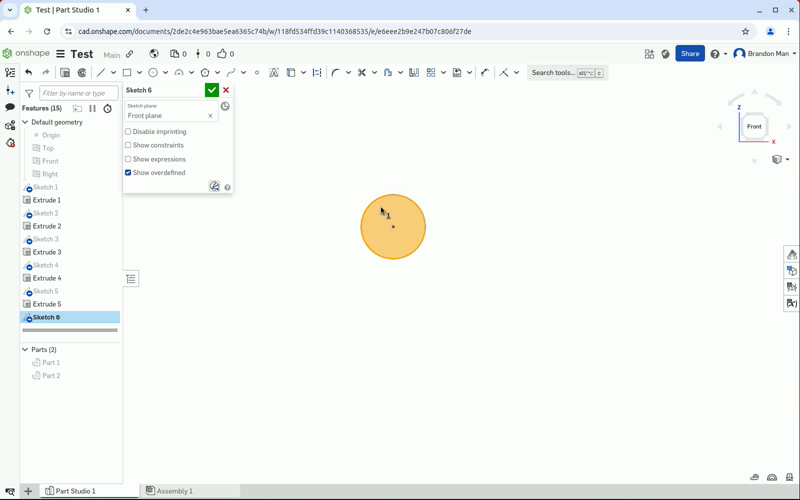
scroll(-6)
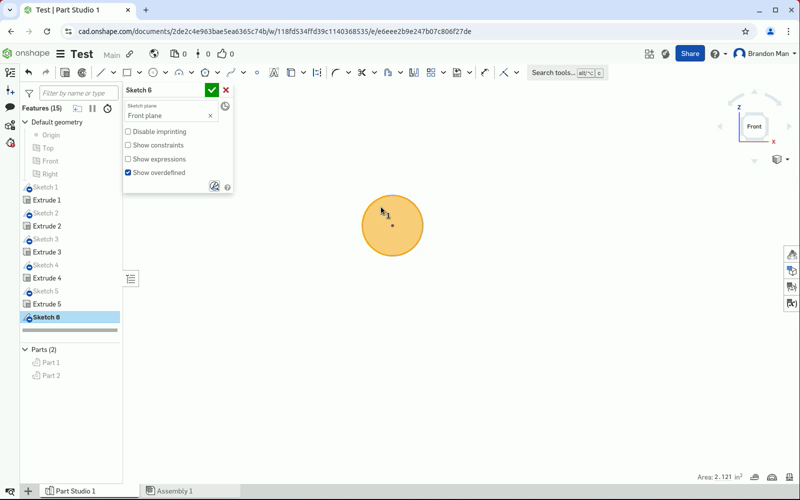
scroll(-6)
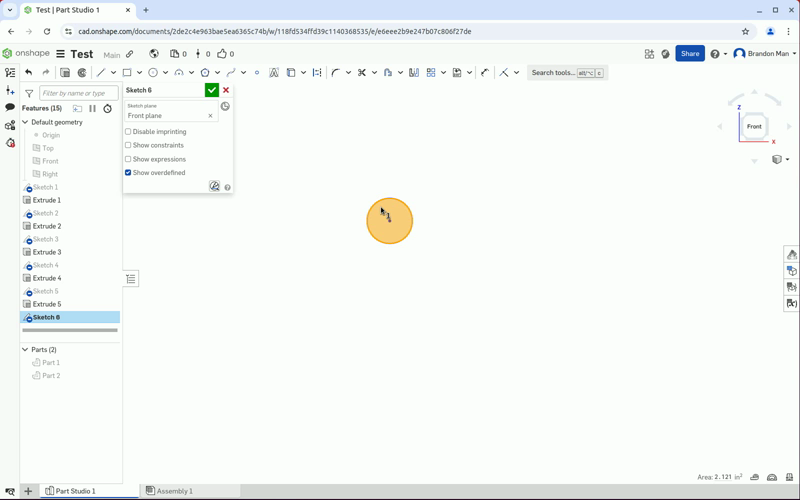
scroll(-6)
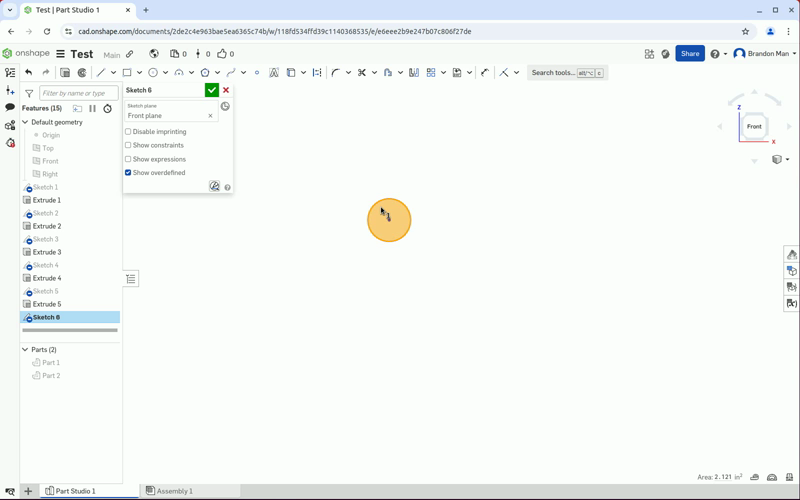
scroll(-6)
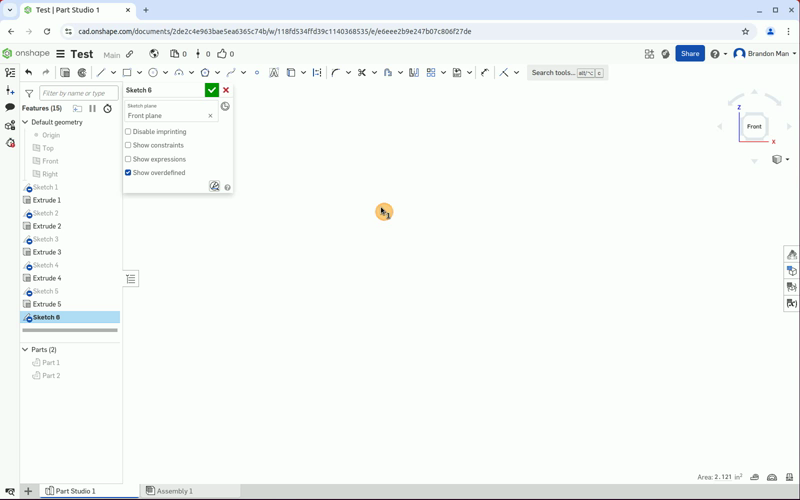
scroll(-6)
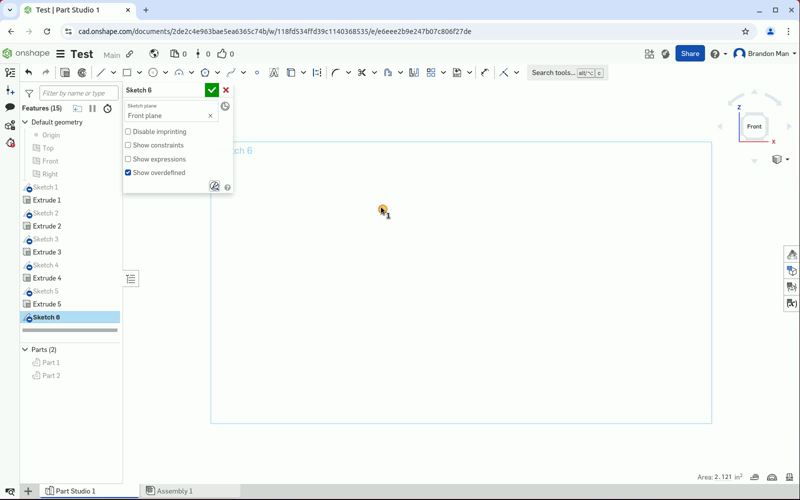
mouse_move(73, 352)
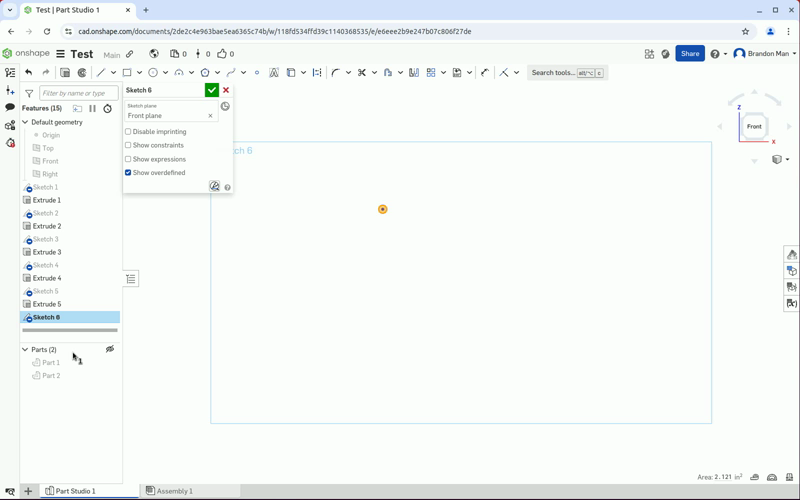
key(shift+y)
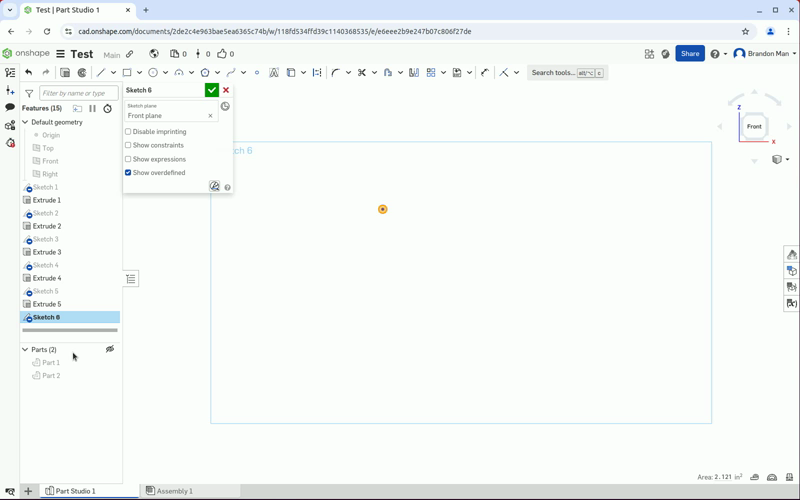
key(shift+e)
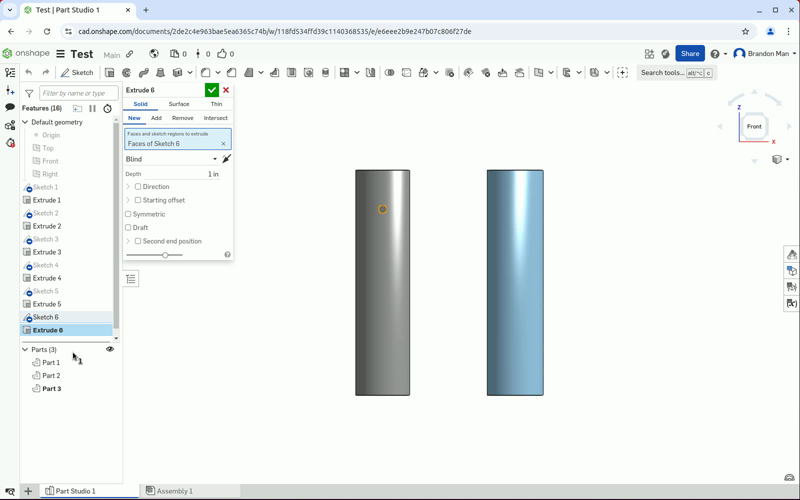
mouse_move(143, 106)
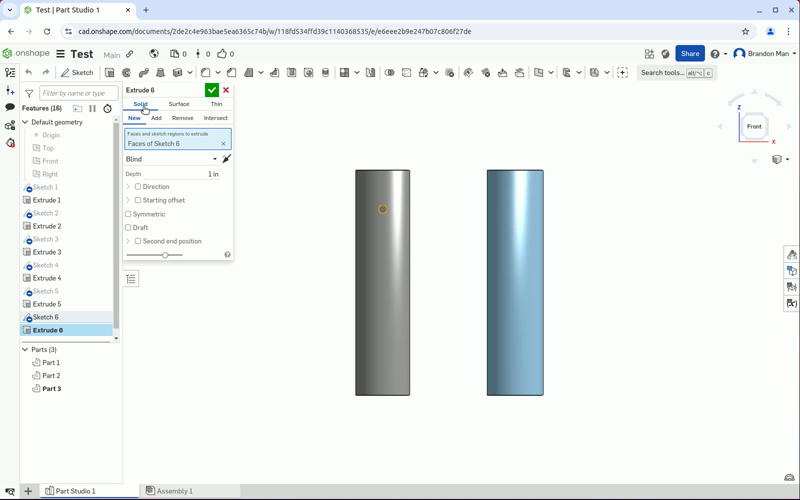
click(143, 106)
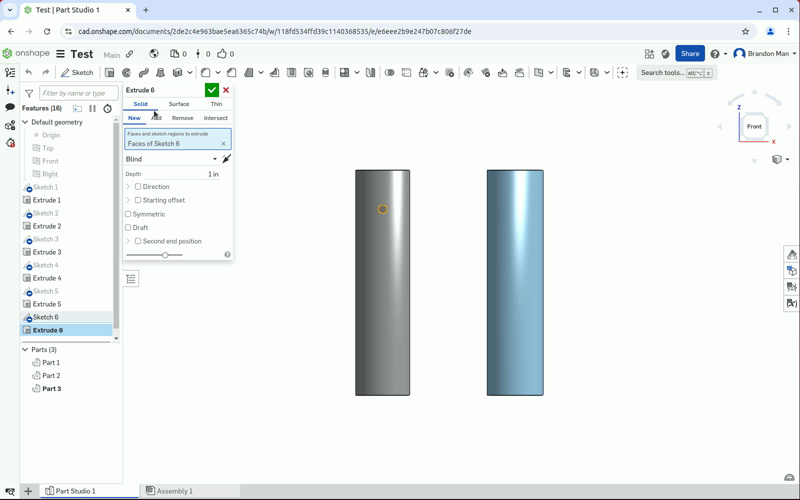
mouse_move(186, 120)
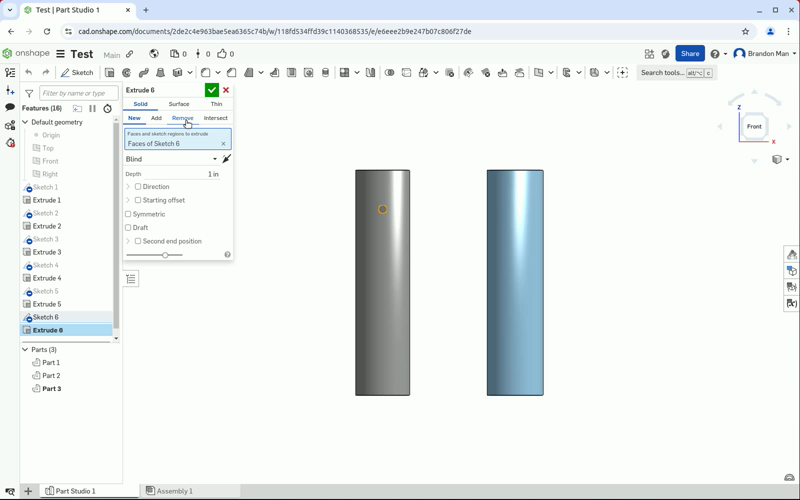
click(186, 120)
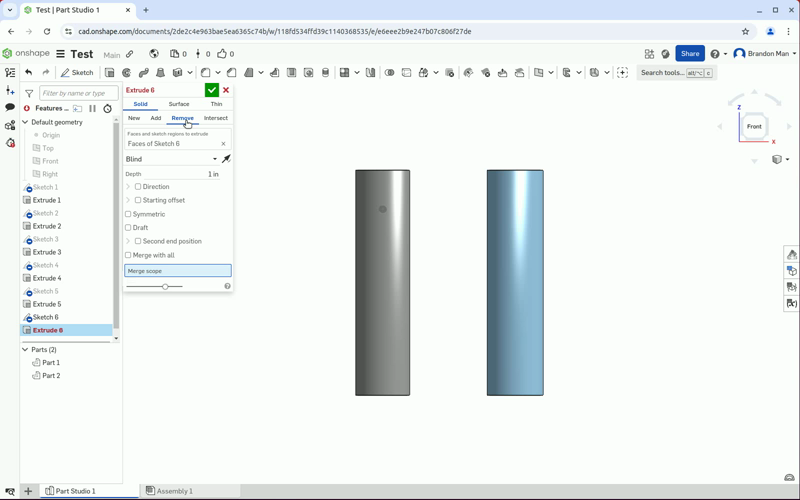
key(tab, 4)
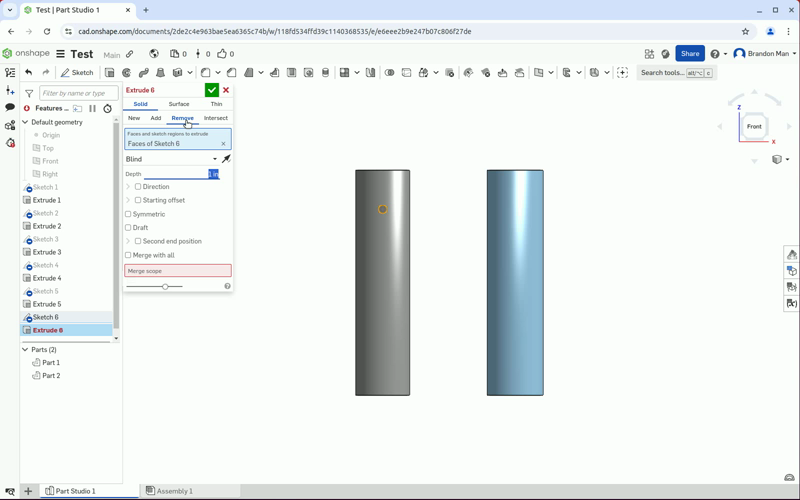
text(15.165)
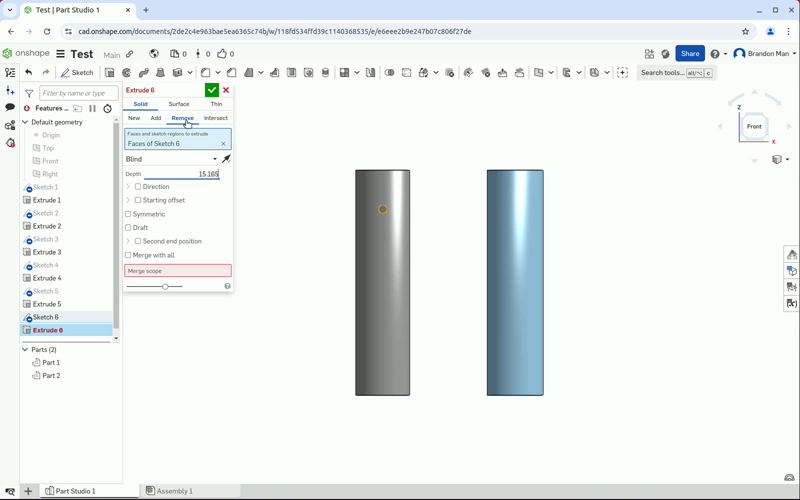
key(tab, 6)
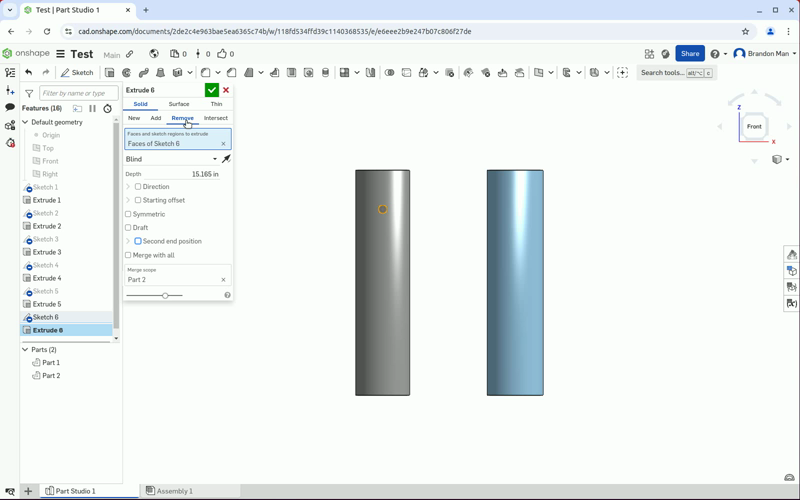
key(space)
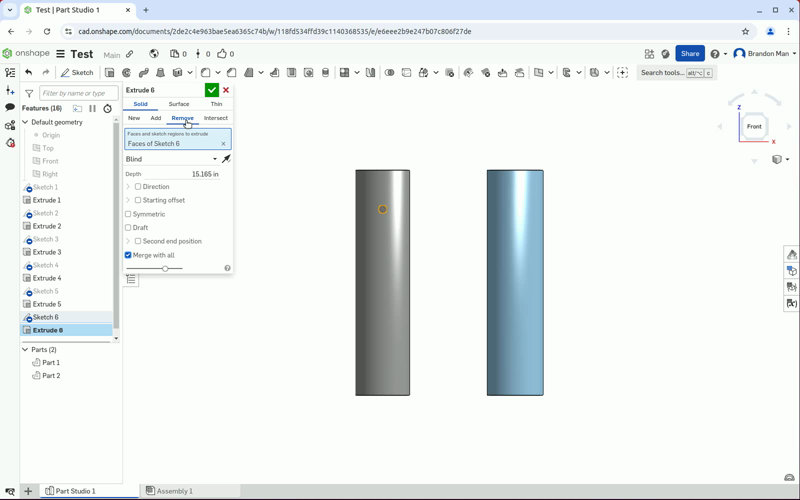
key(enter)
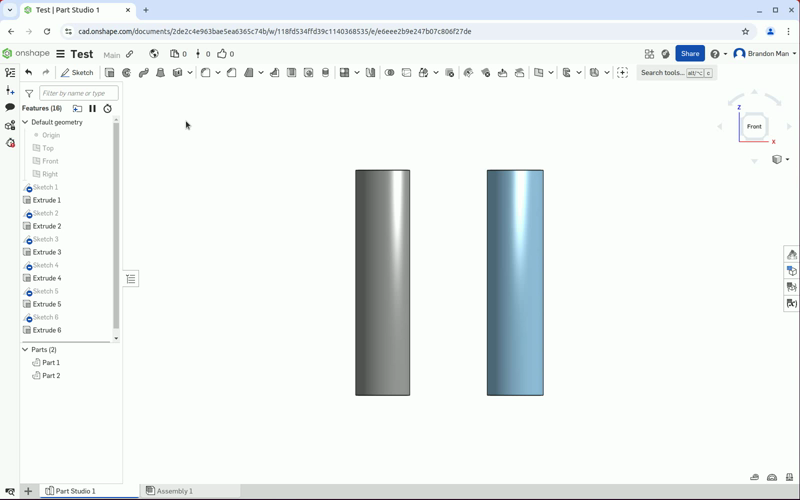
key(shift+h)
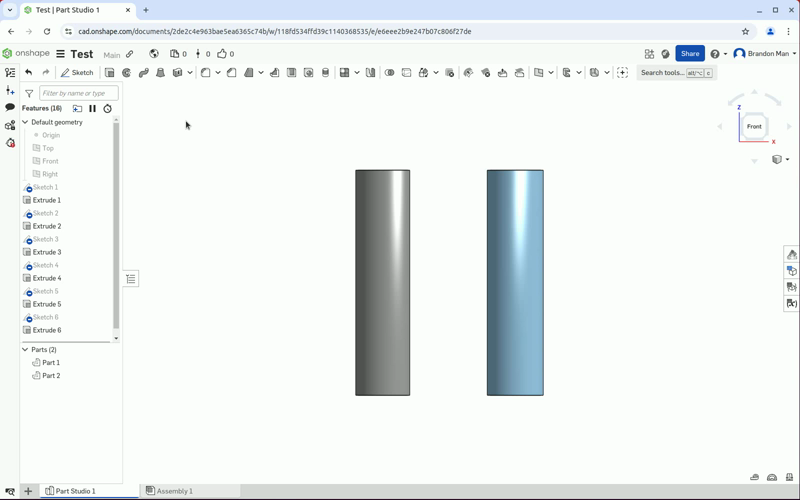
key(shift+h)
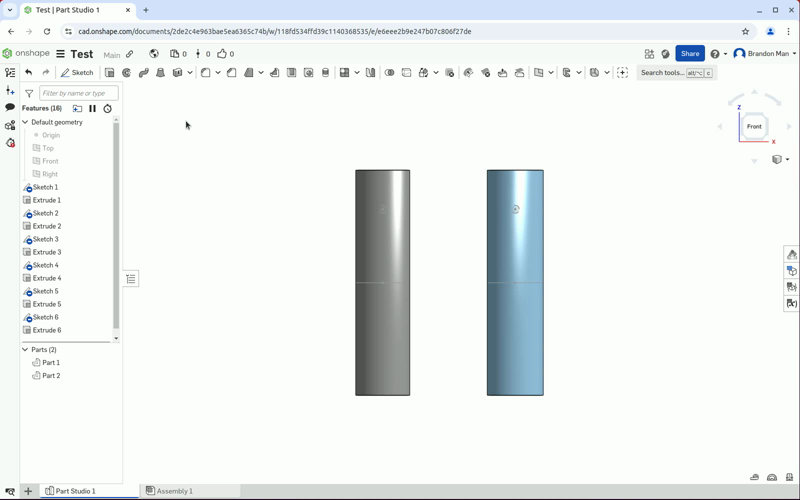
key(shift+7)
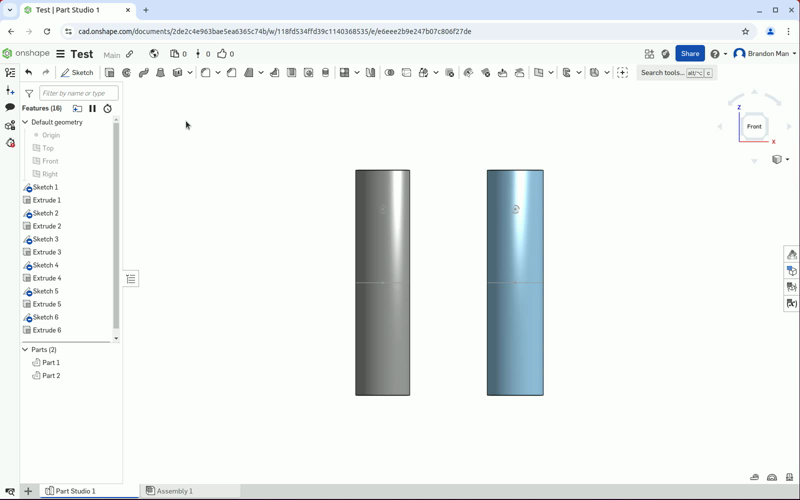
key(left, 2)
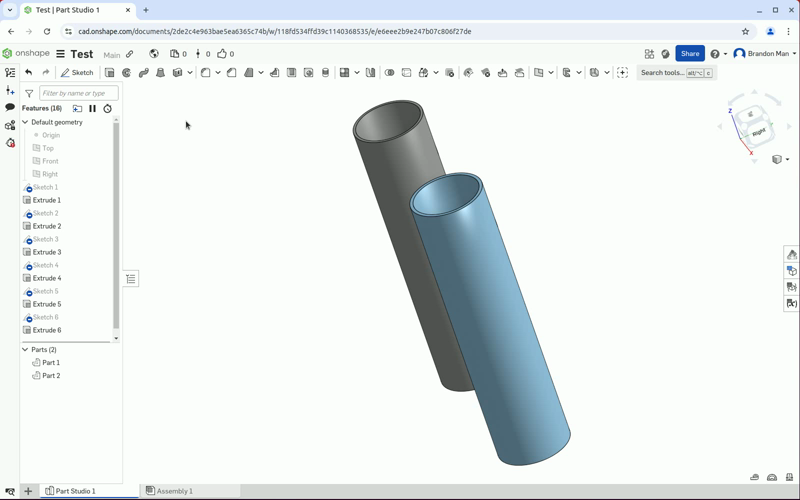
key(down, 2)
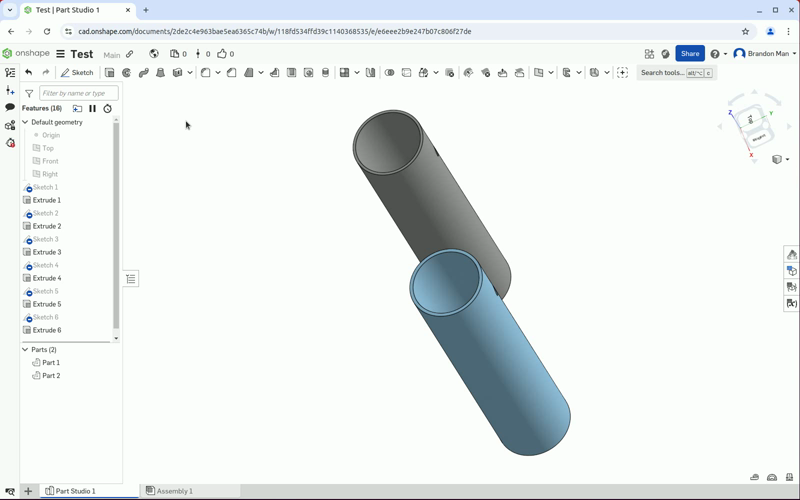
key(up, 2)
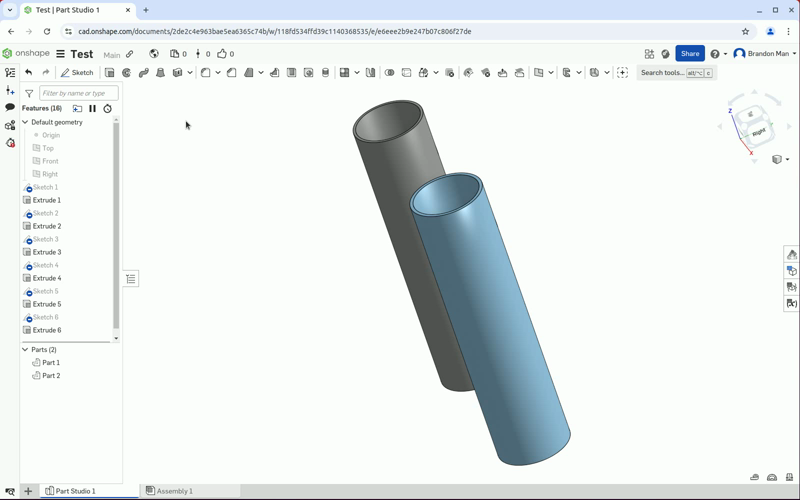
key(right, 2)
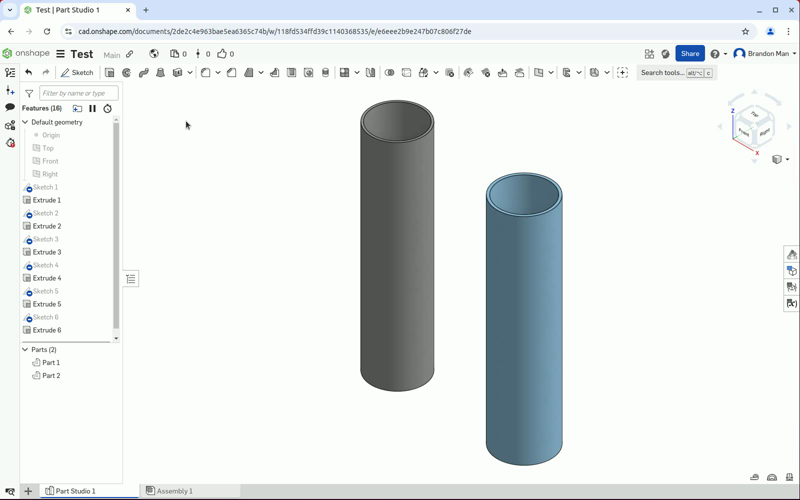
mouse_move(69, 189)
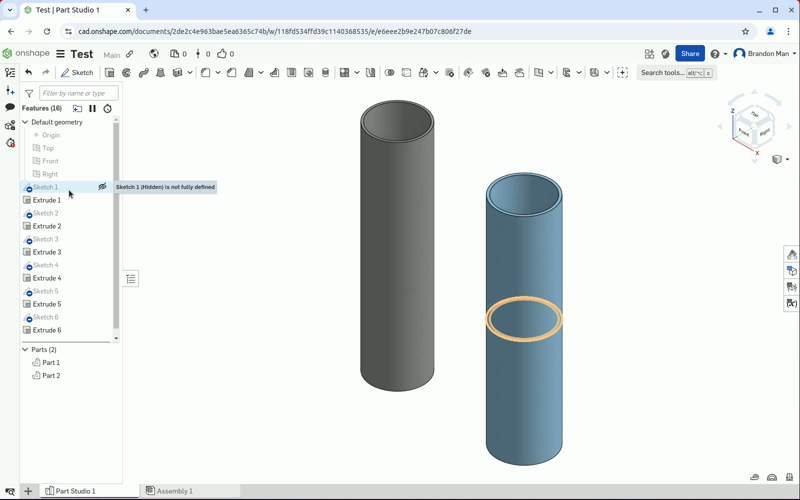
click(69, 189)